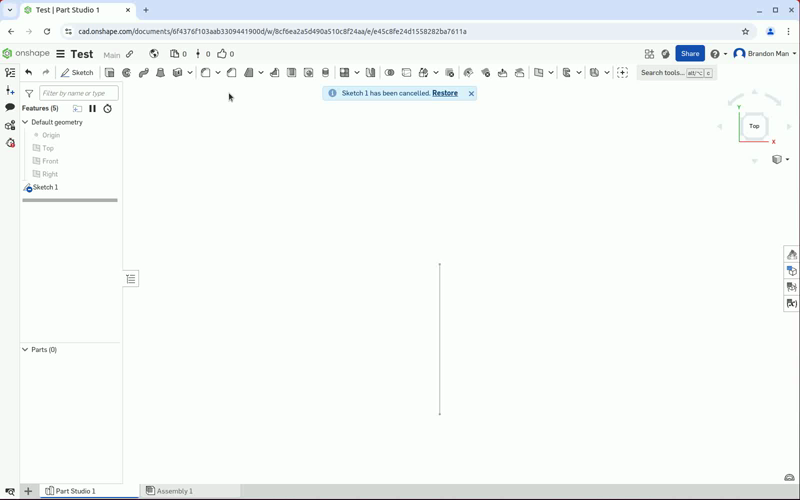
key(shift+h)
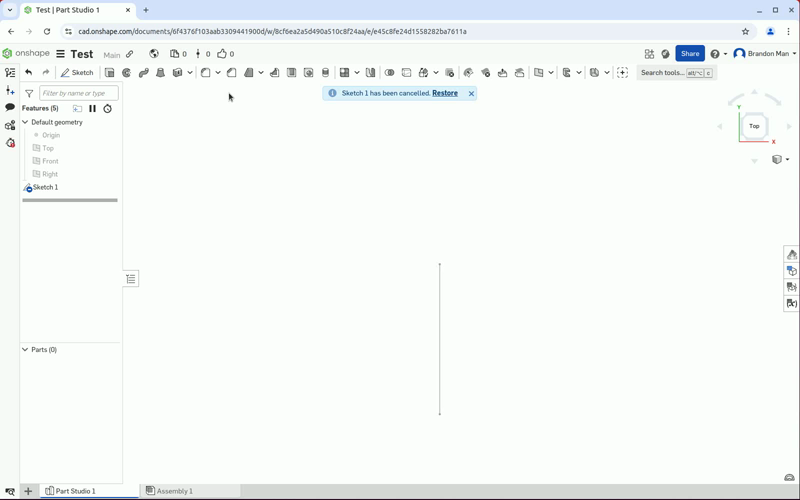
key(shift+s)
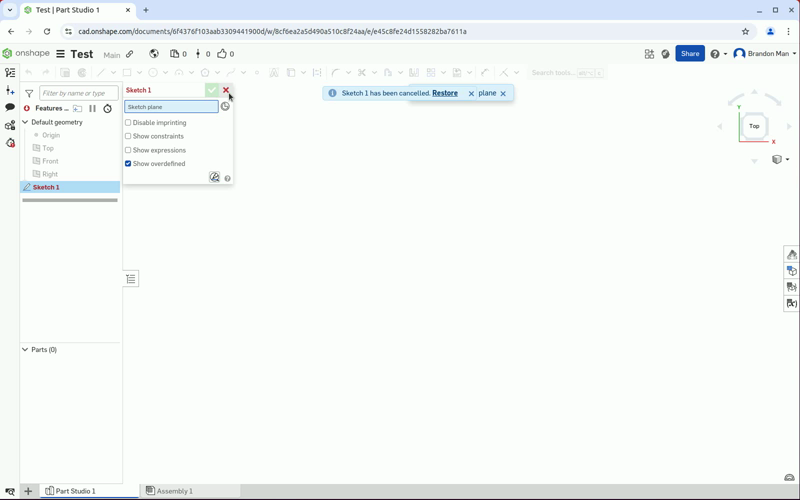
mouse_move(73, 150)
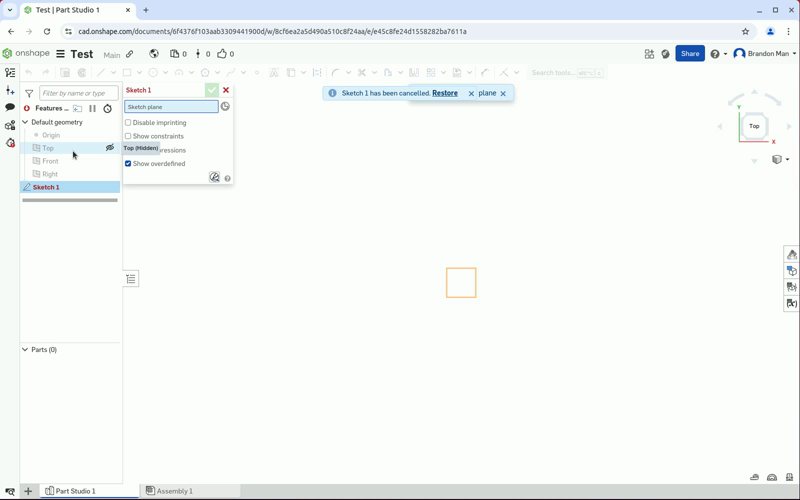
click(73, 150)
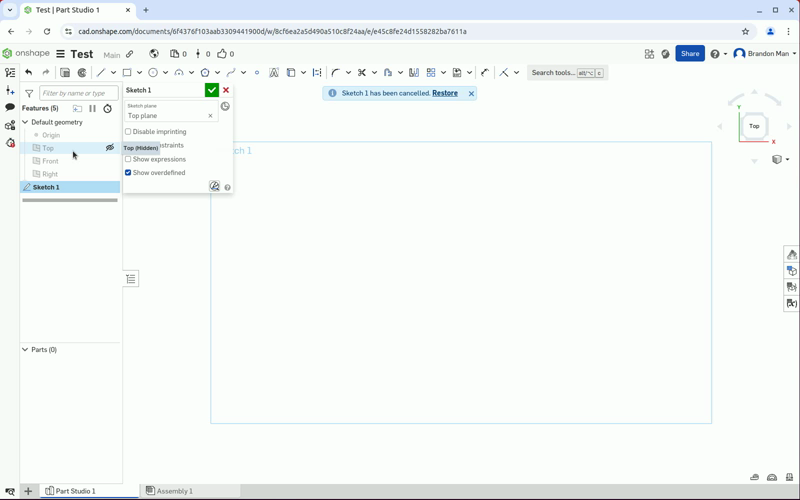
mouse_move(73, 352)
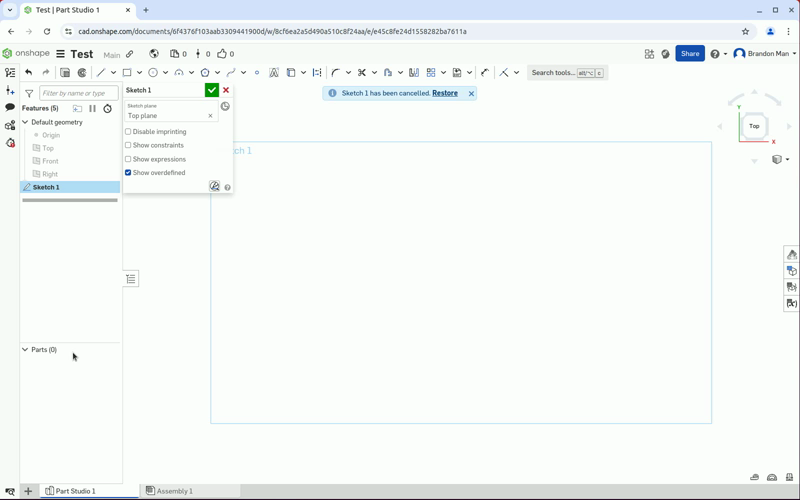
key(y)
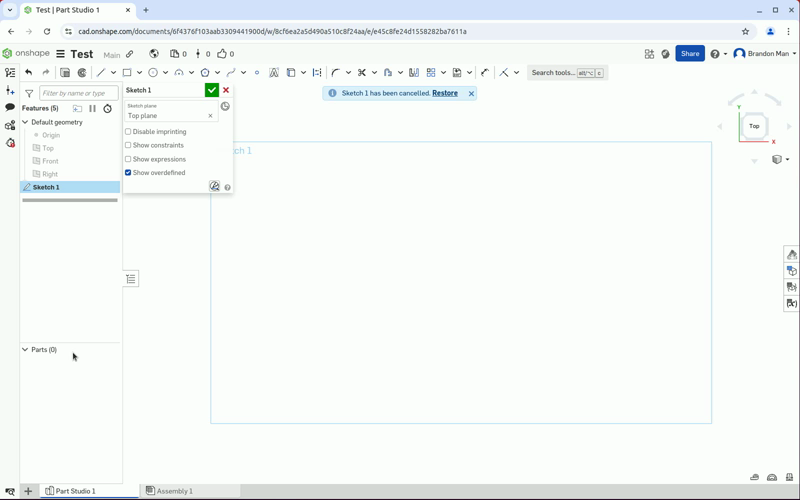
key(l)
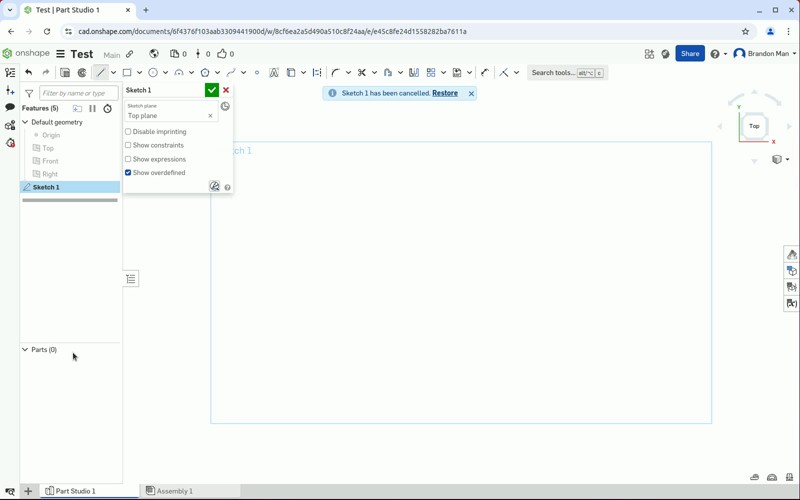
key_down(shift)
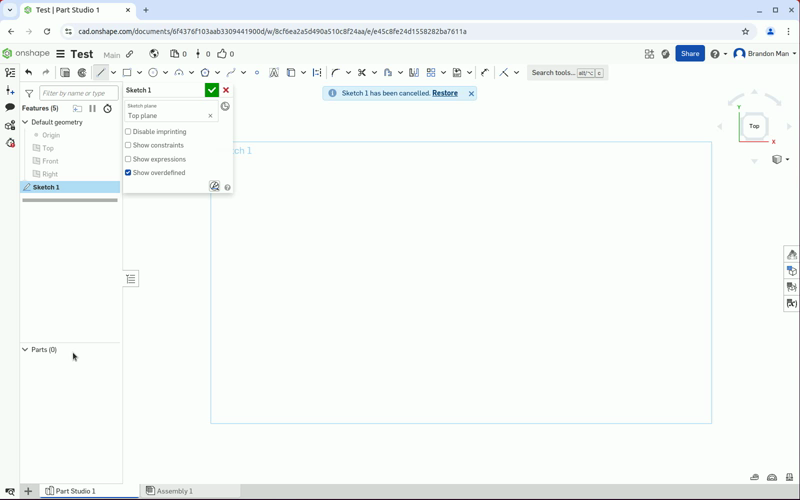
mouse_move(460, 282)
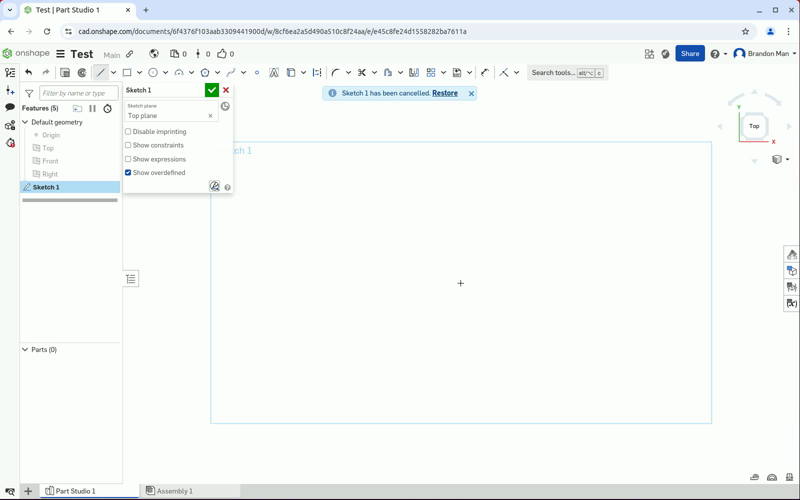
click(460, 282)
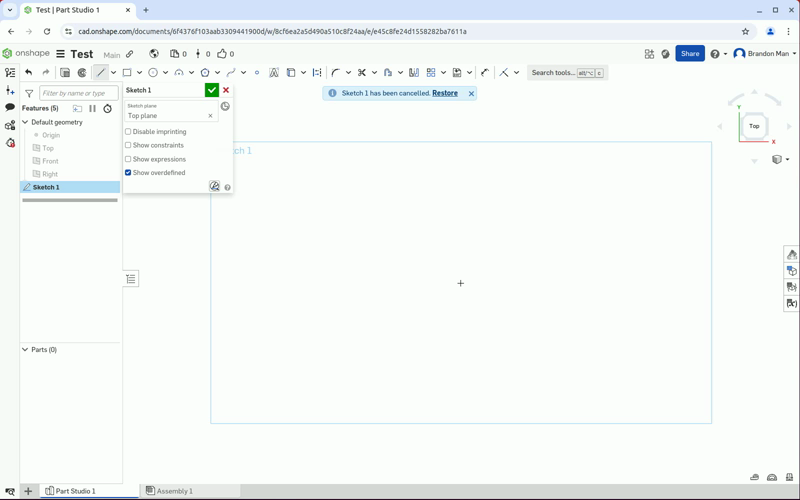
key_up(shift)
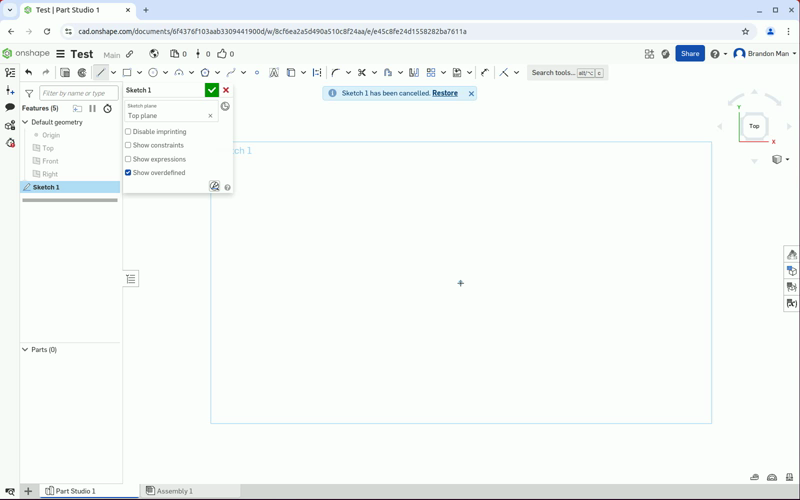
key_down(shift)
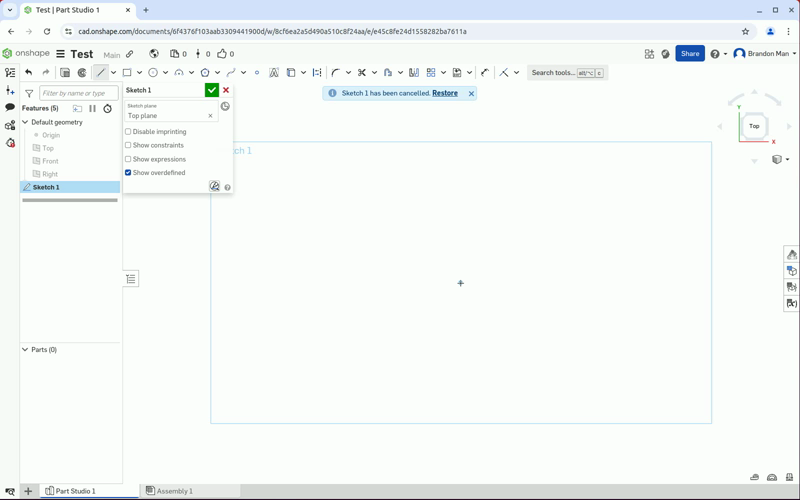
mouse_move(490, 282)
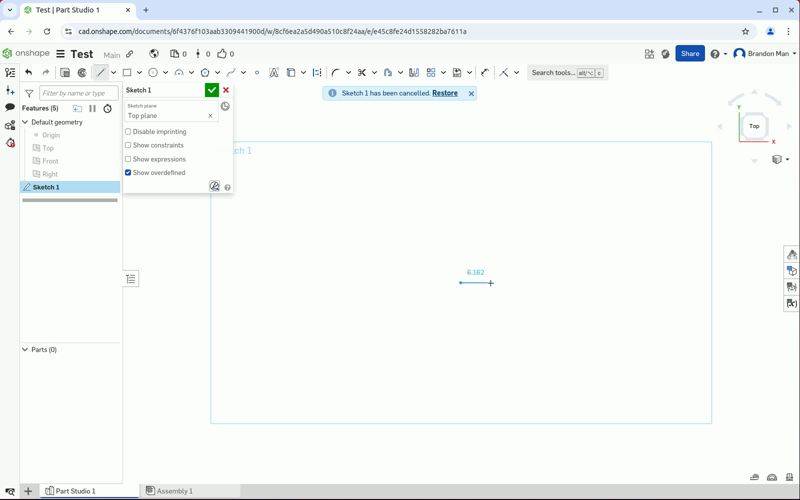
mouse_move(461, 282)
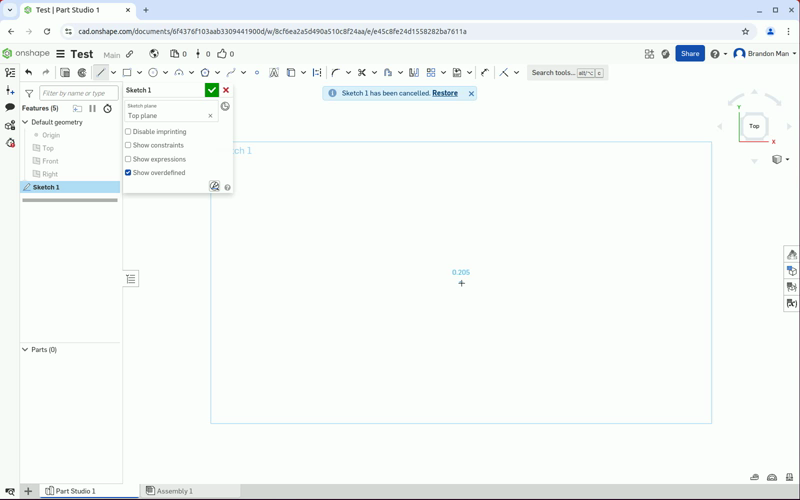
scroll(6)
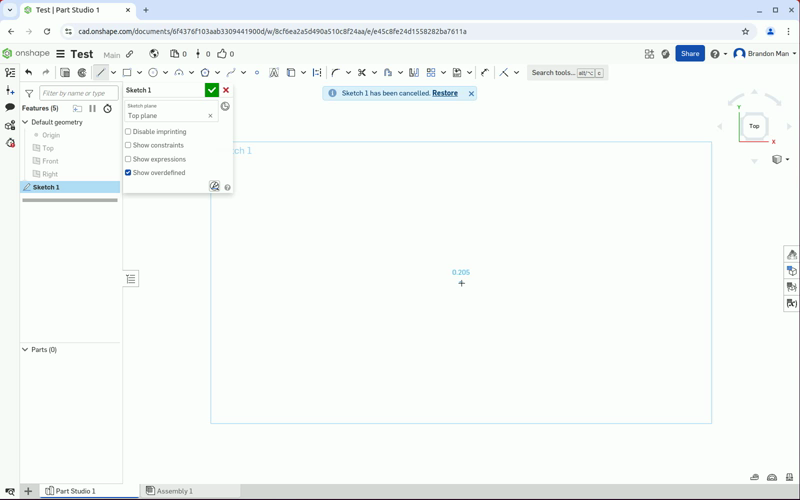
scroll(6)
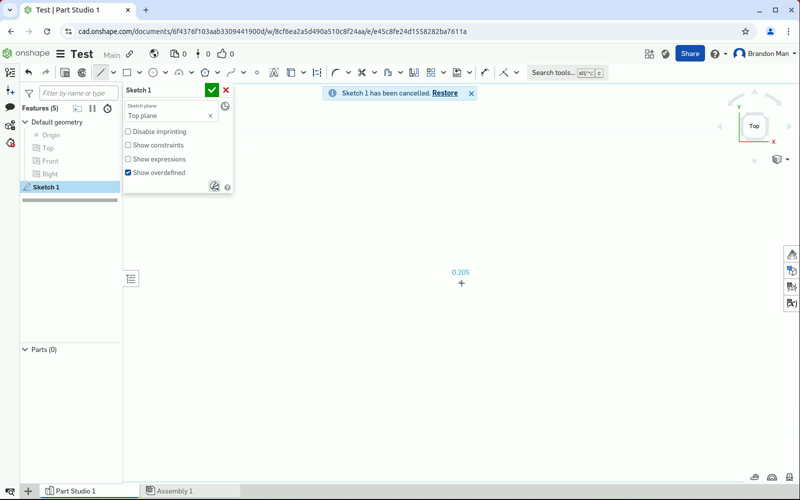
scroll(6)
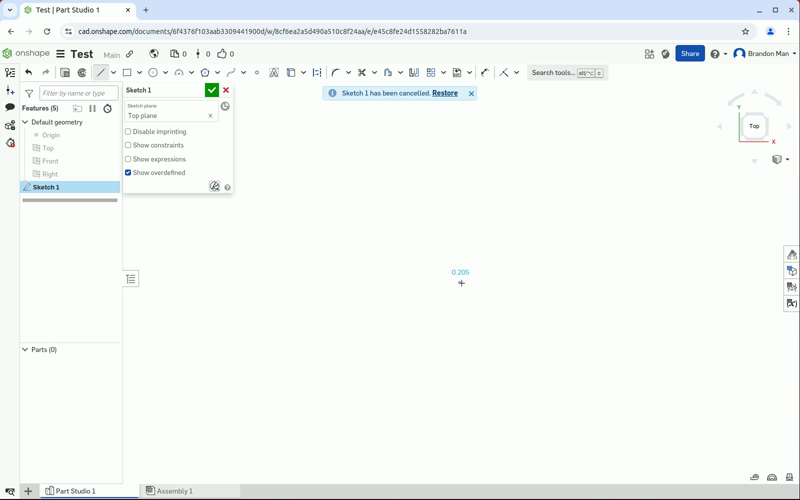
scroll(6)
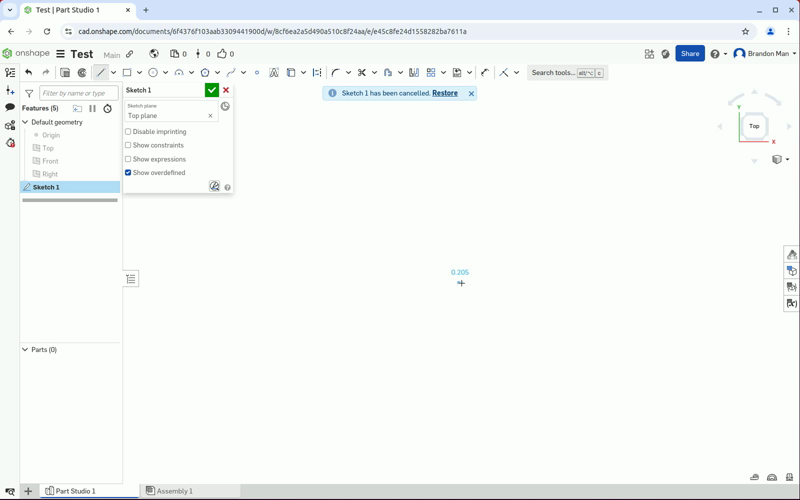
scroll(6)
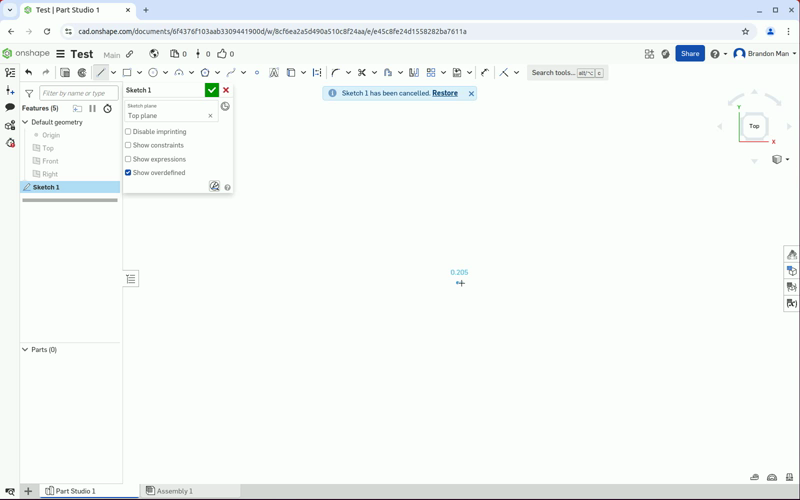
scroll(6)
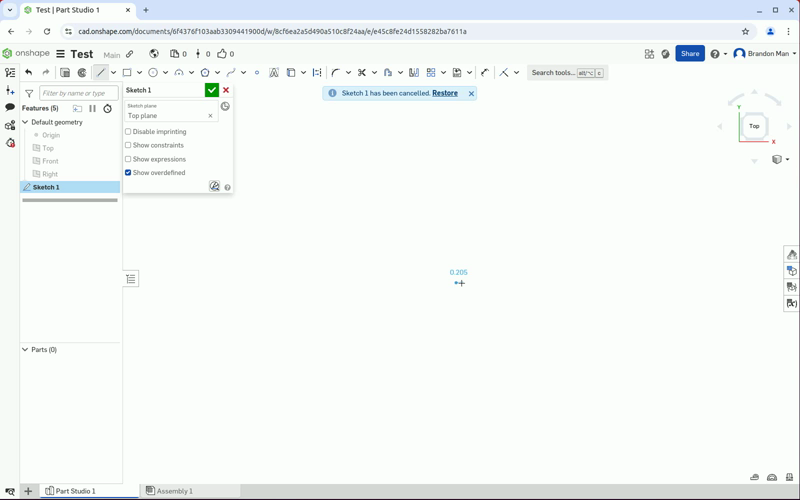
scroll(6)
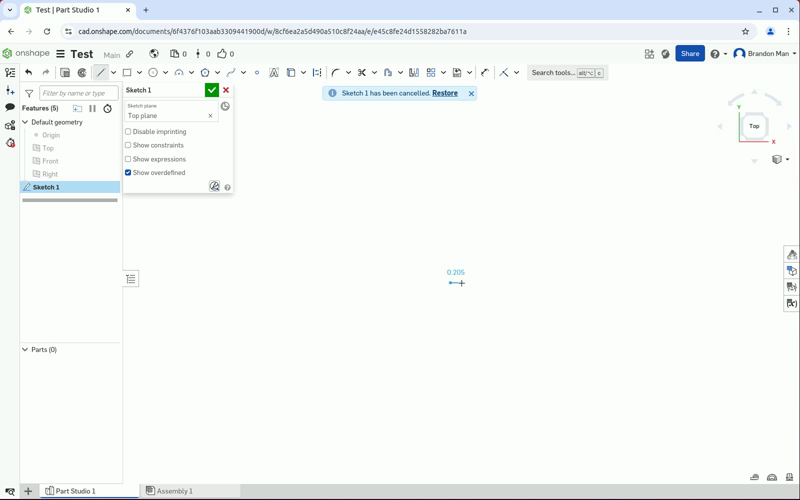
click(461, 282)
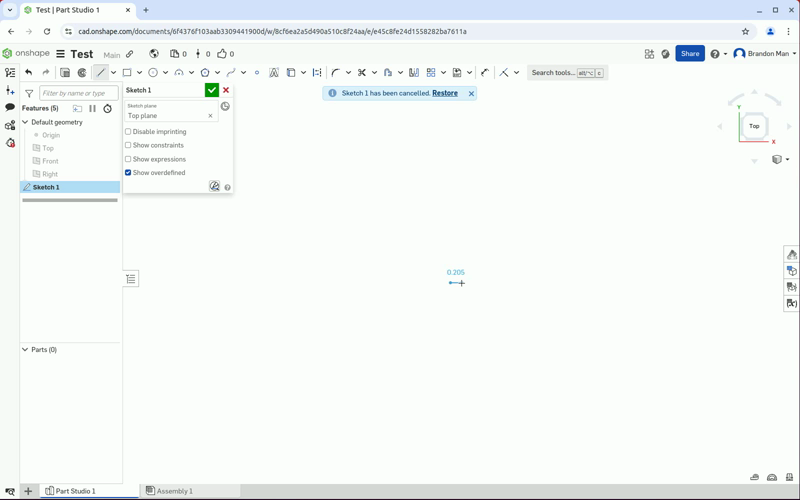
scroll(-6)
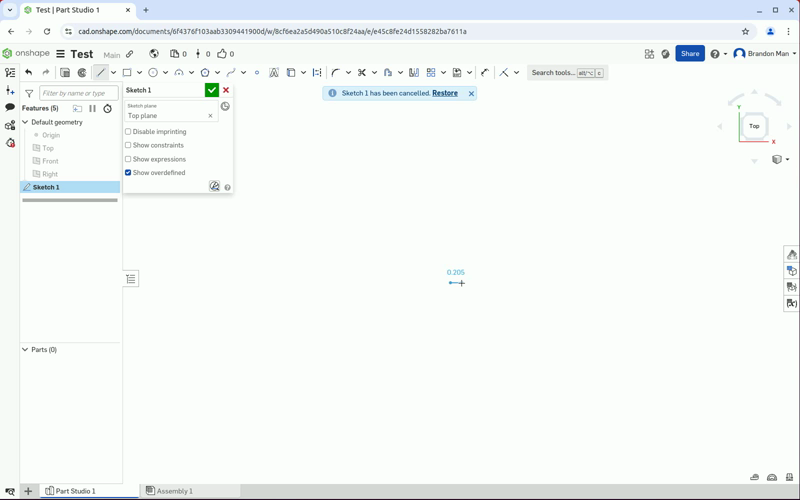
scroll(-6)
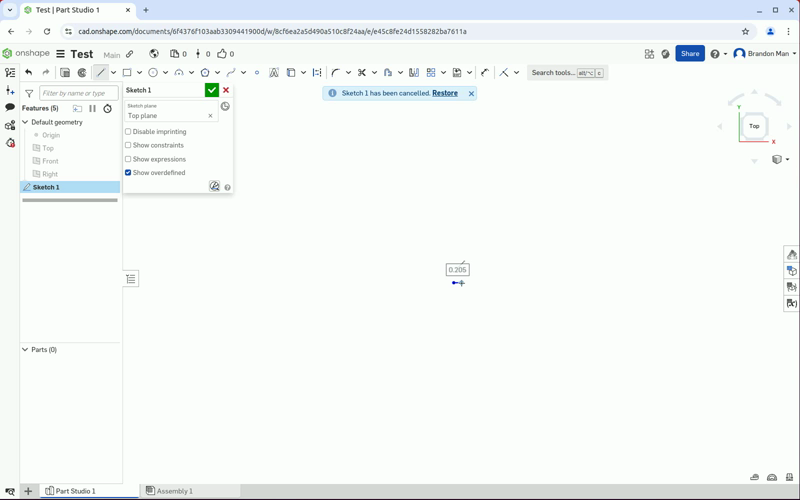
scroll(-6)
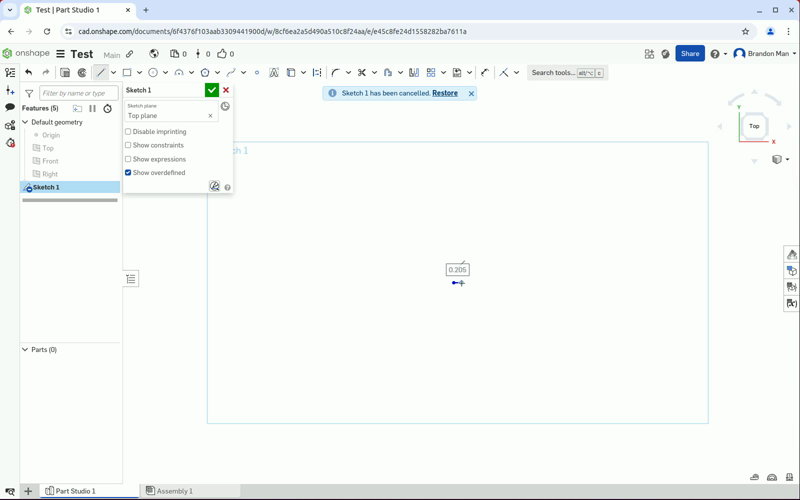
scroll(-6)
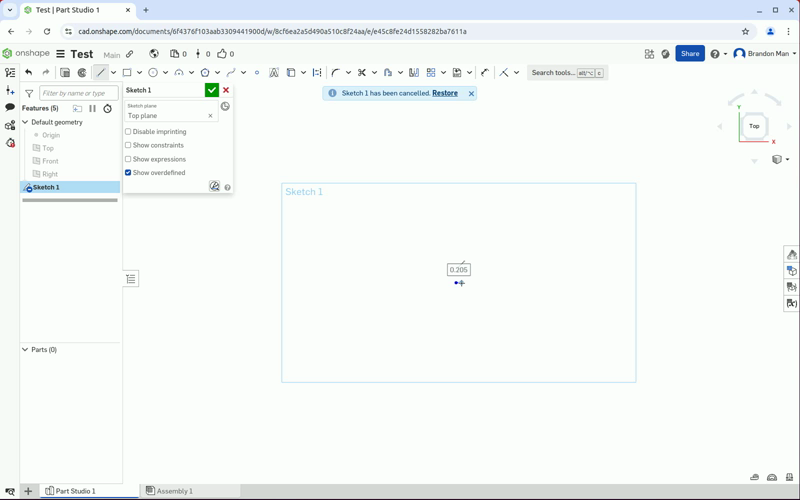
scroll(-6)
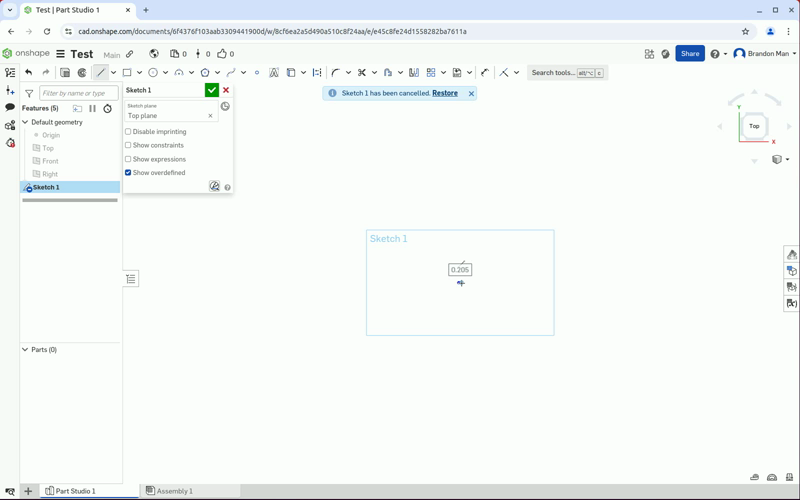
scroll(-6)
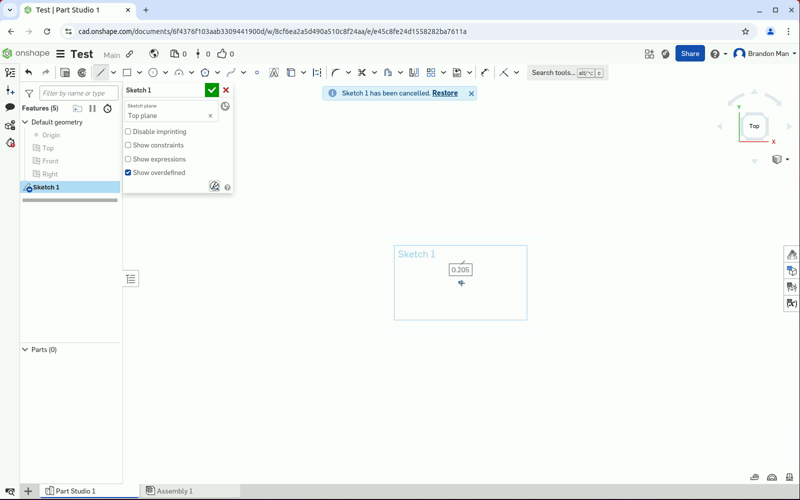
scroll(-6)
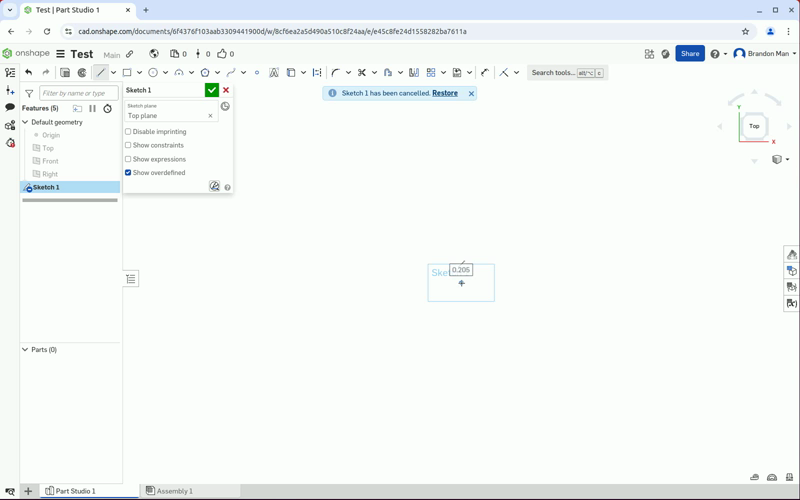
key_up(shift)
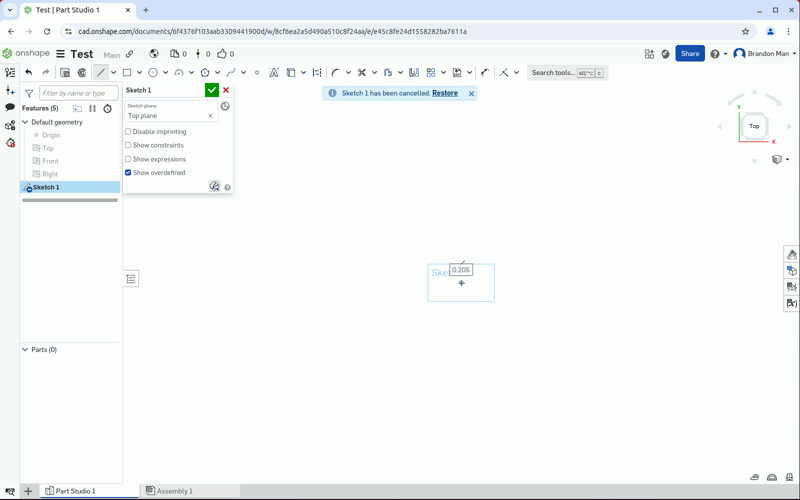
key_down(shift)
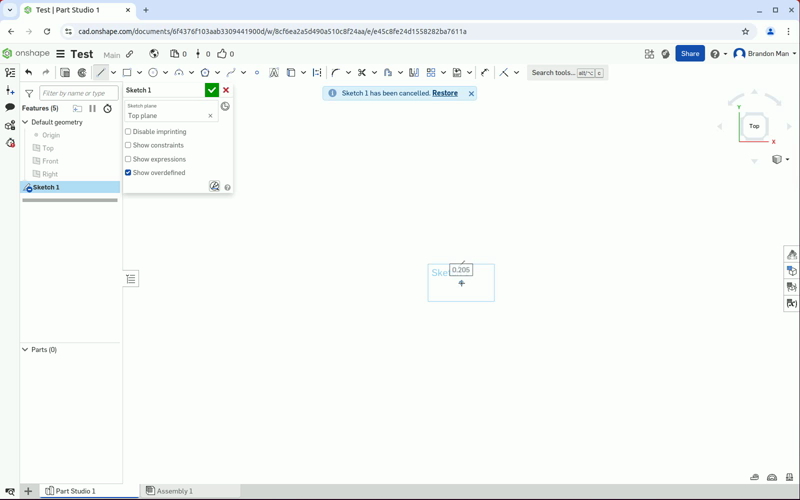
mouse_move(492, 282)
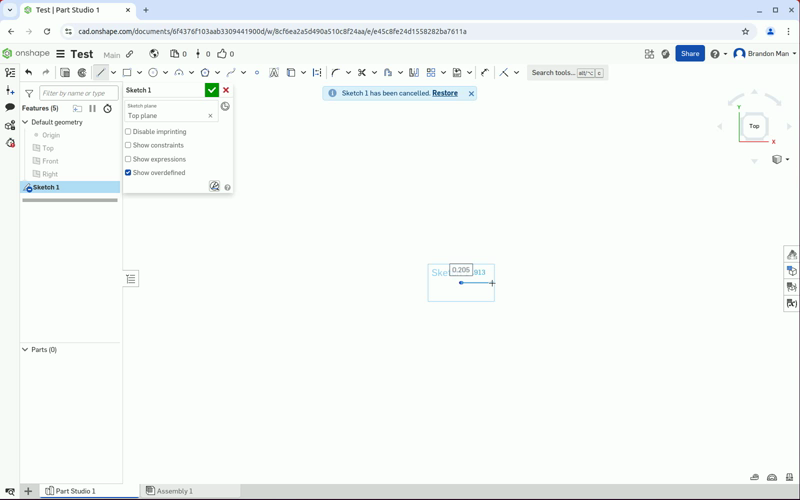
mouse_move(461, 281)
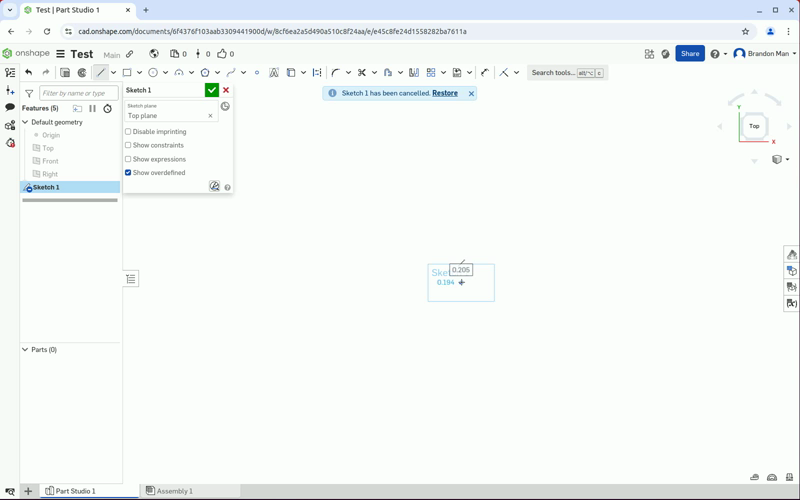
scroll(6)
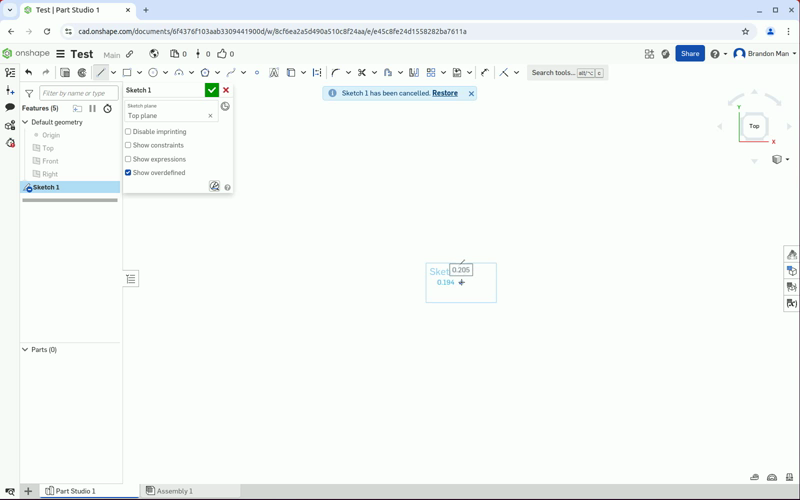
scroll(6)
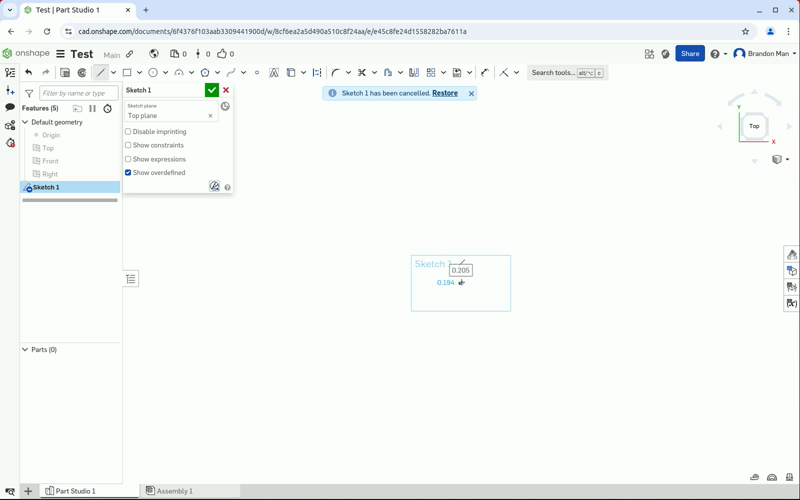
scroll(6)
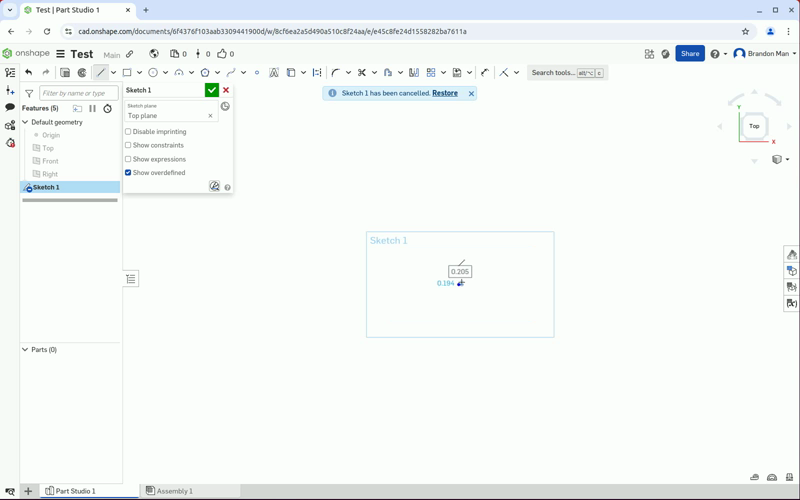
scroll(6)
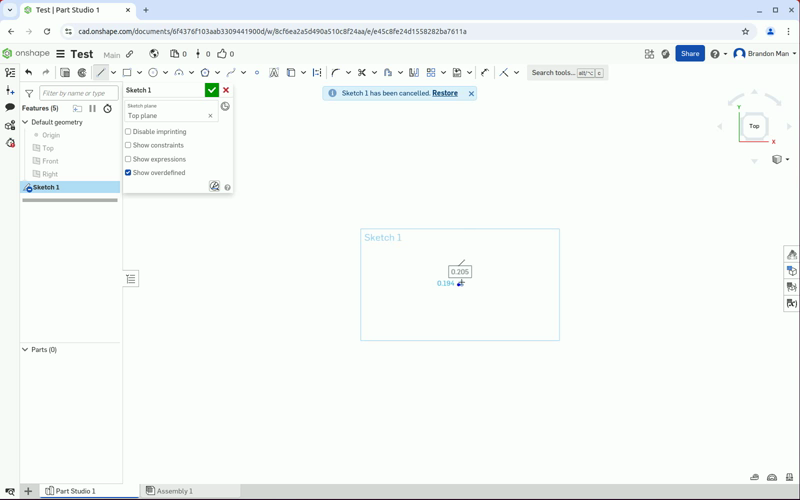
scroll(6)
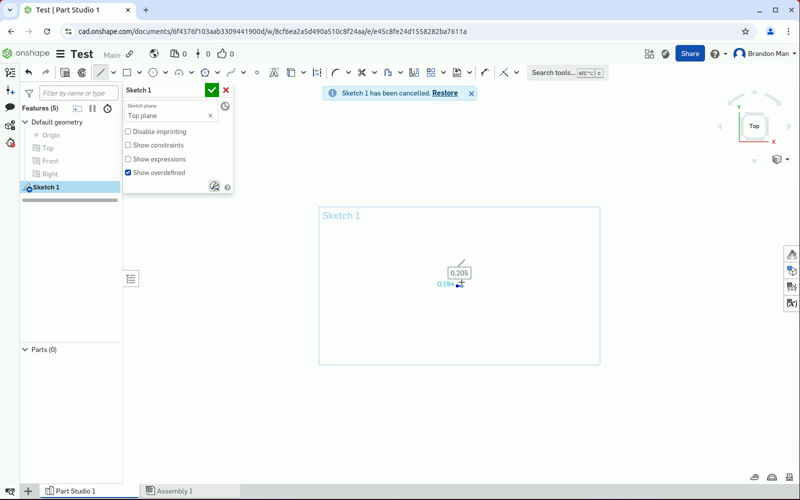
scroll(6)
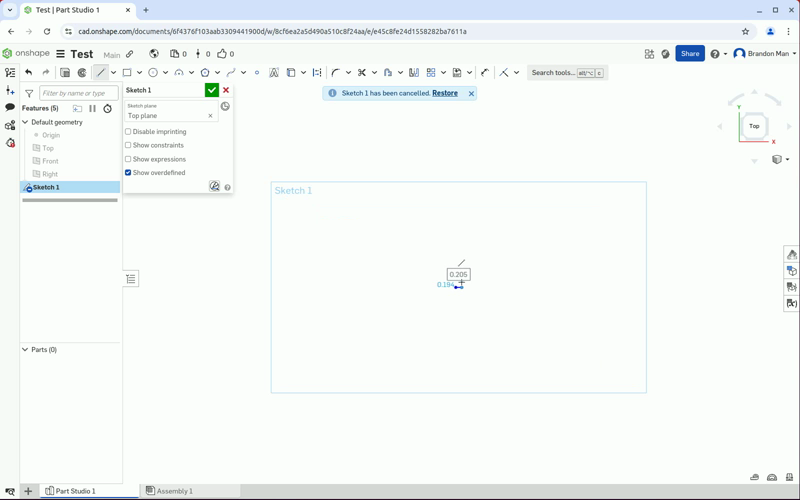
scroll(6)
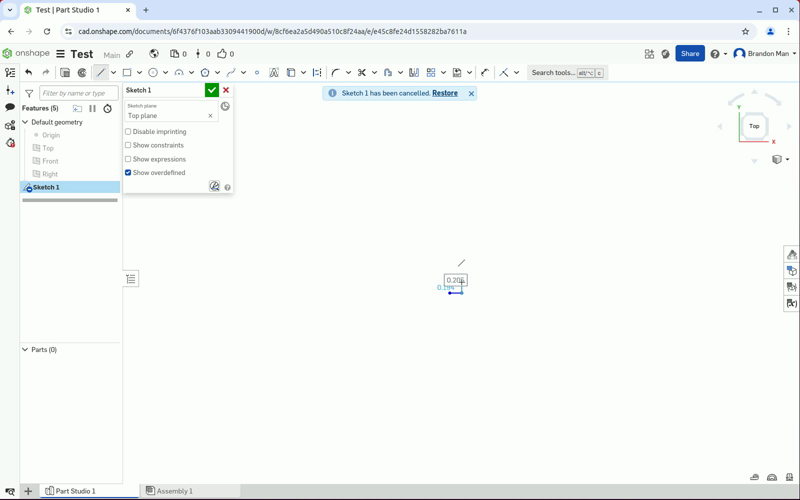
click(461, 281)
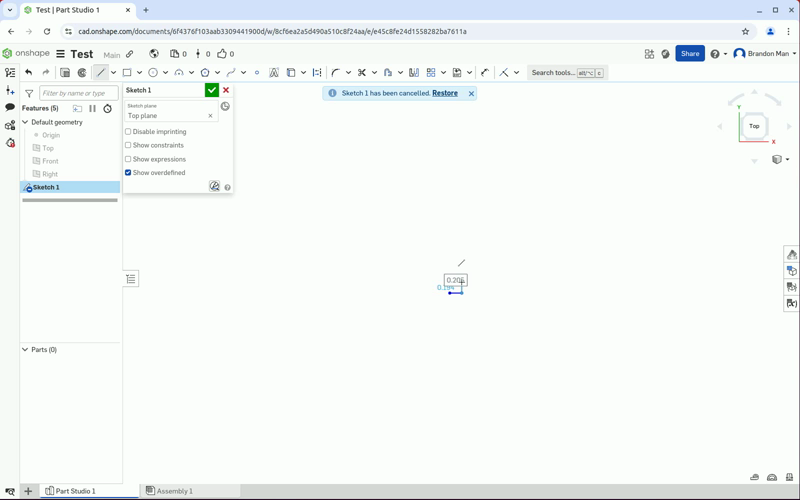
scroll(-6)
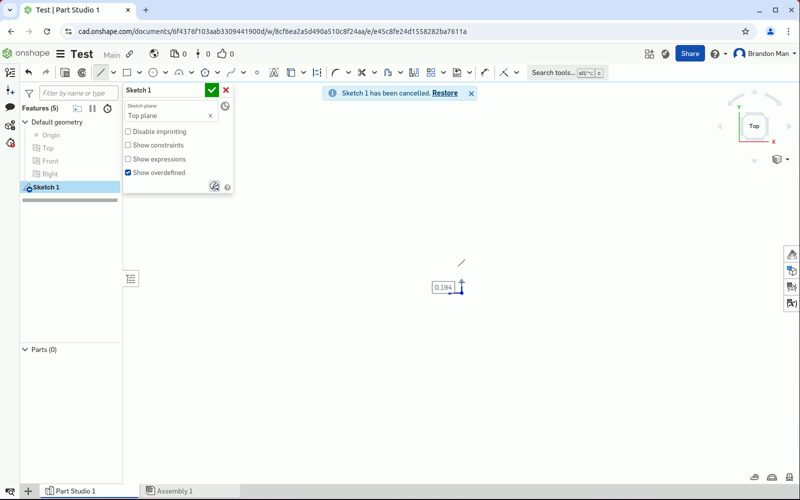
scroll(-6)
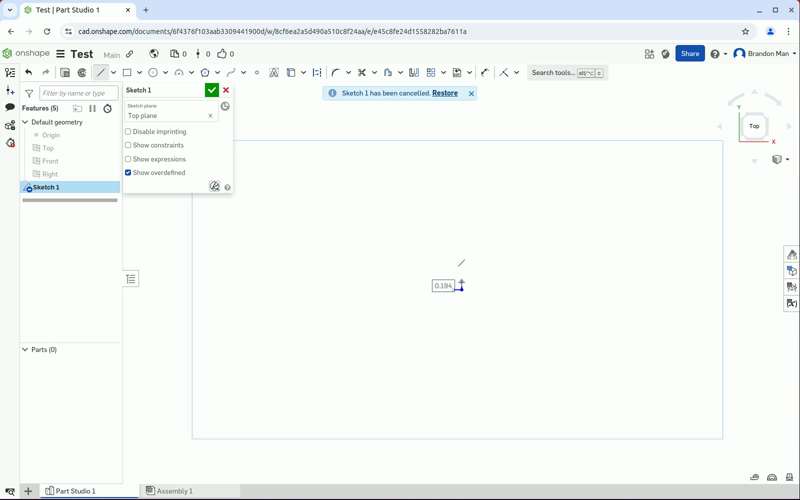
scroll(-6)
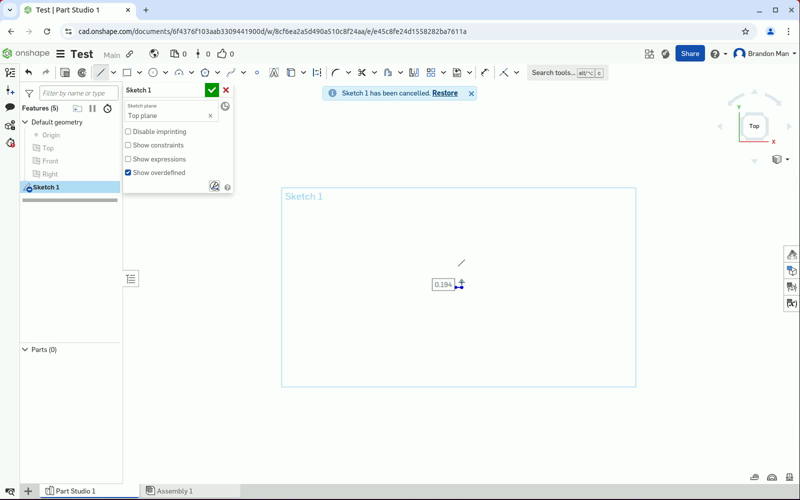
scroll(-6)
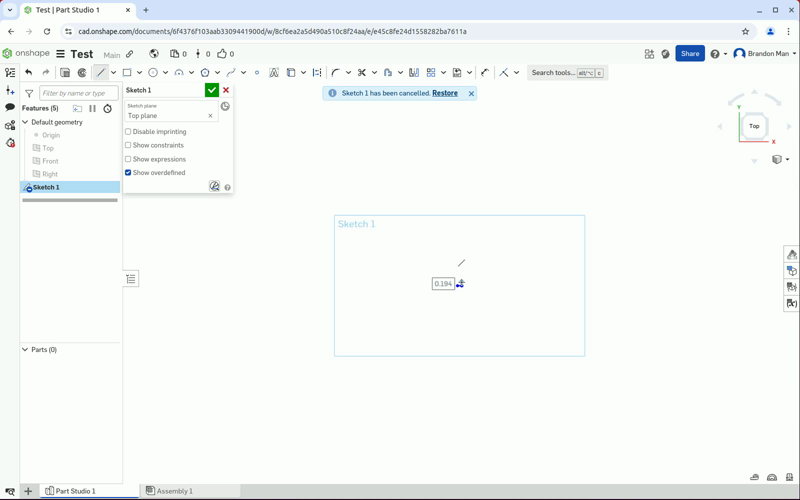
scroll(-6)
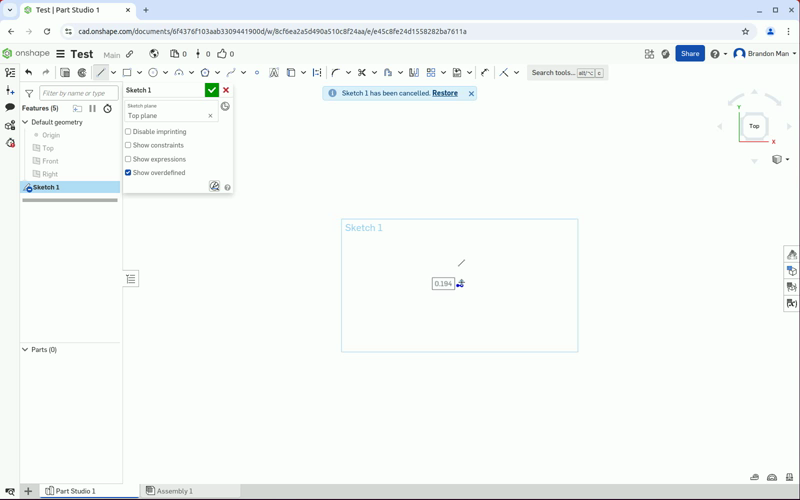
scroll(-6)
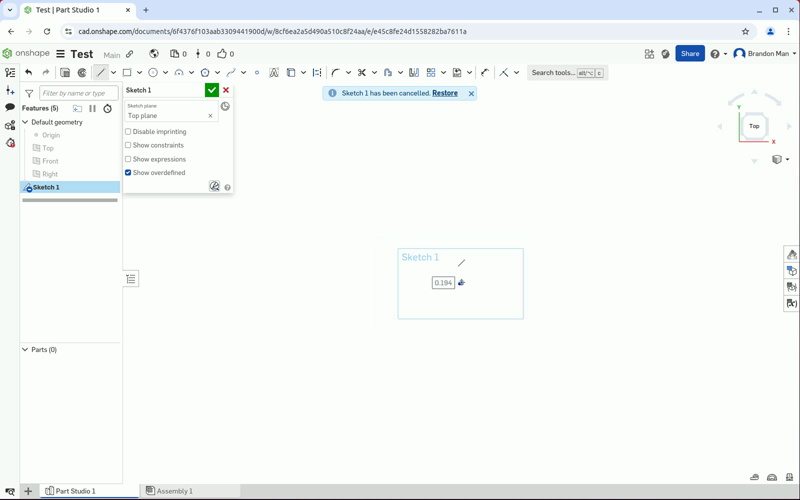
scroll(-6)
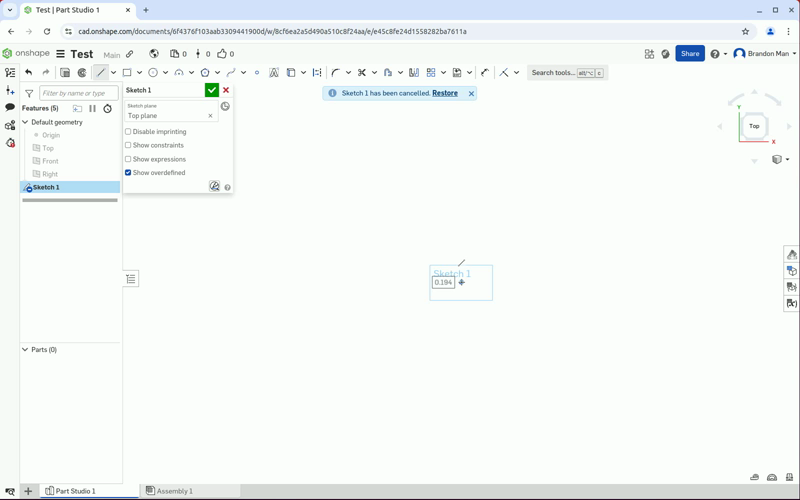
key_up(shift)
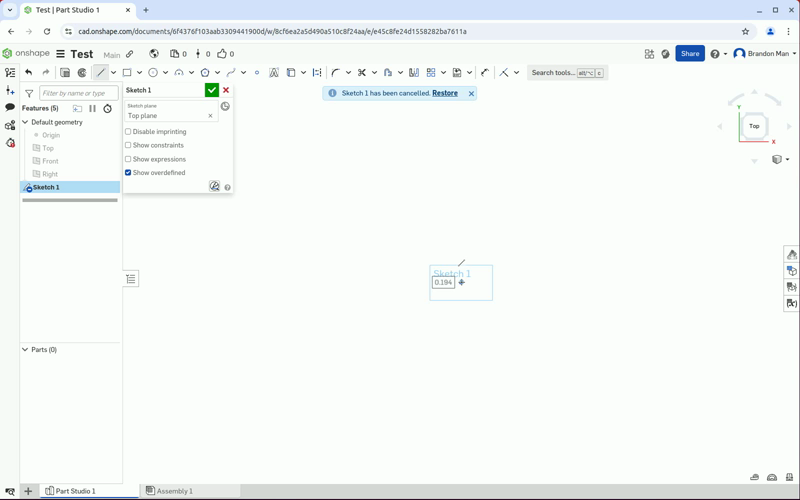
key_down(shift)
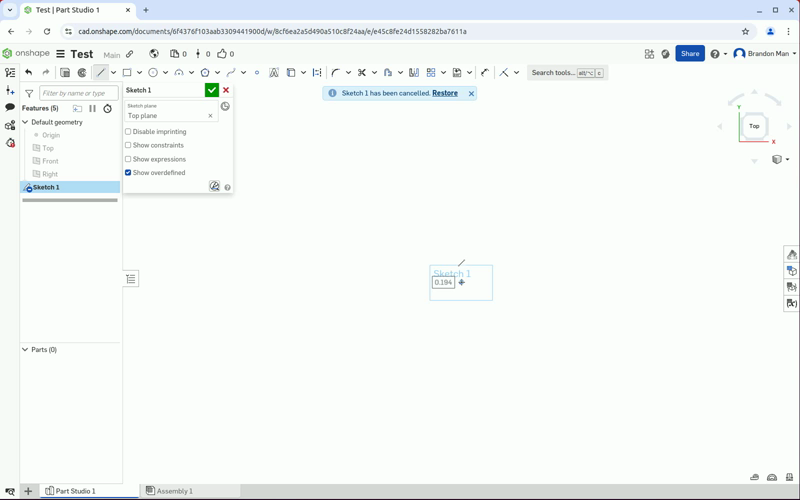
mouse_move(492, 281)
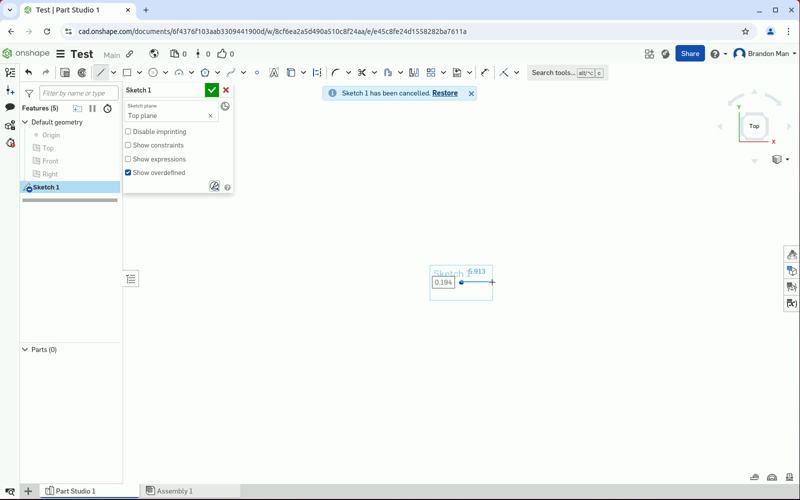
mouse_move(460, 281)
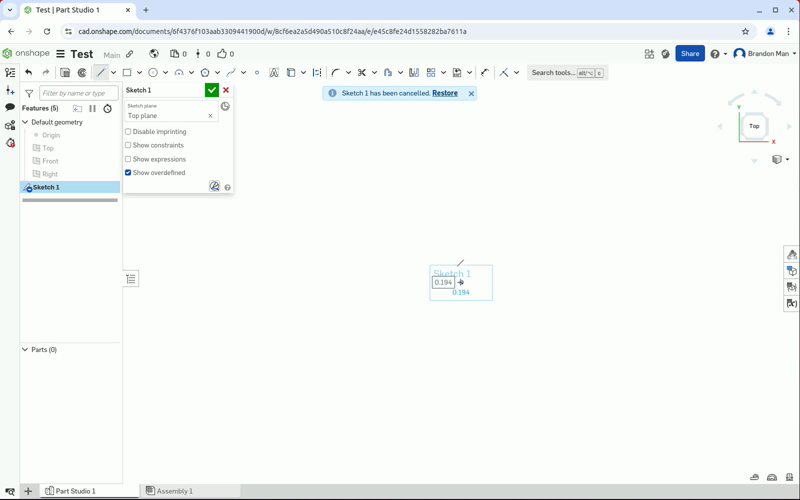
scroll(6)
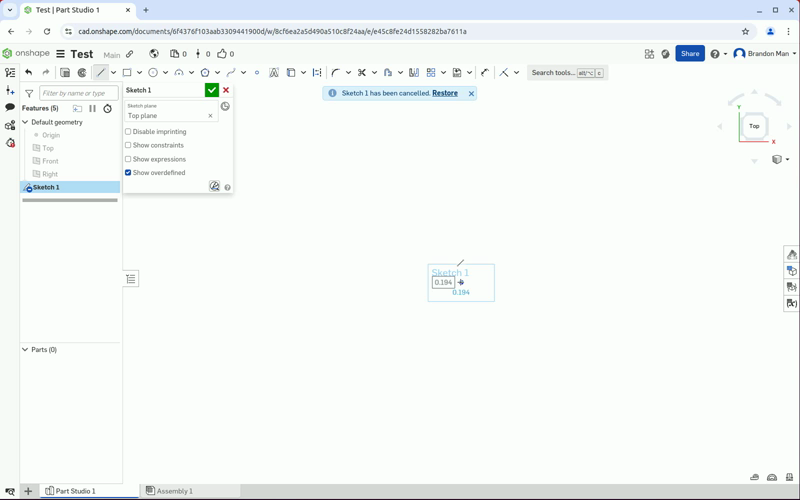
scroll(6)
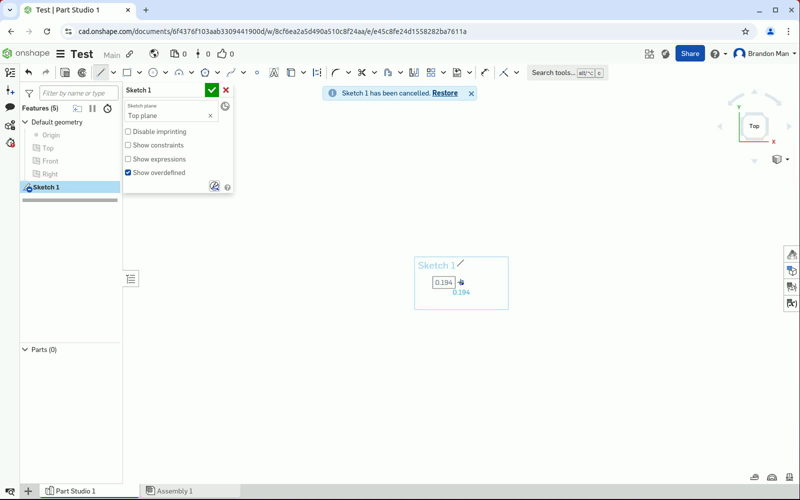
scroll(6)
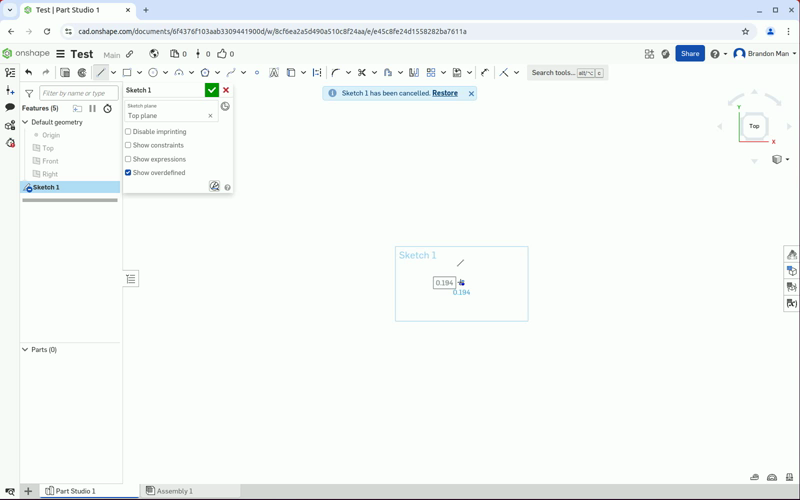
scroll(6)
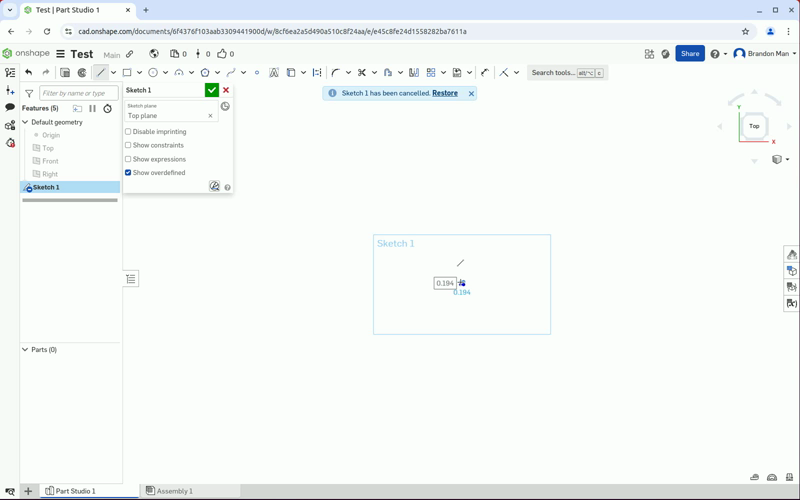
scroll(6)
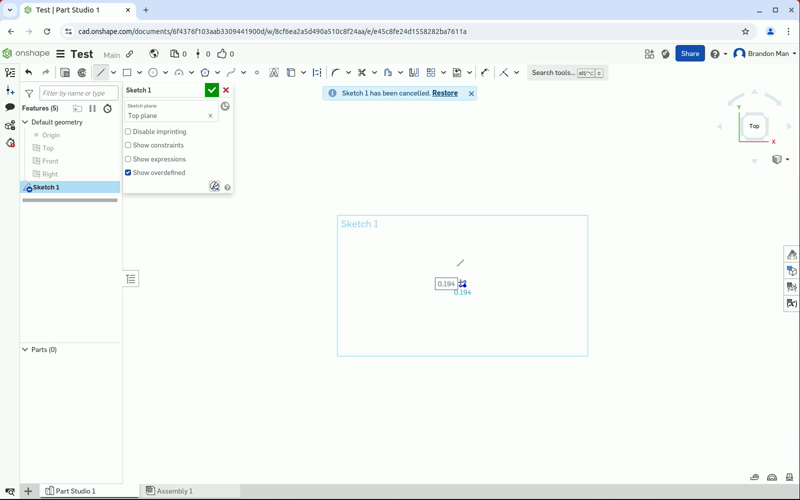
scroll(6)
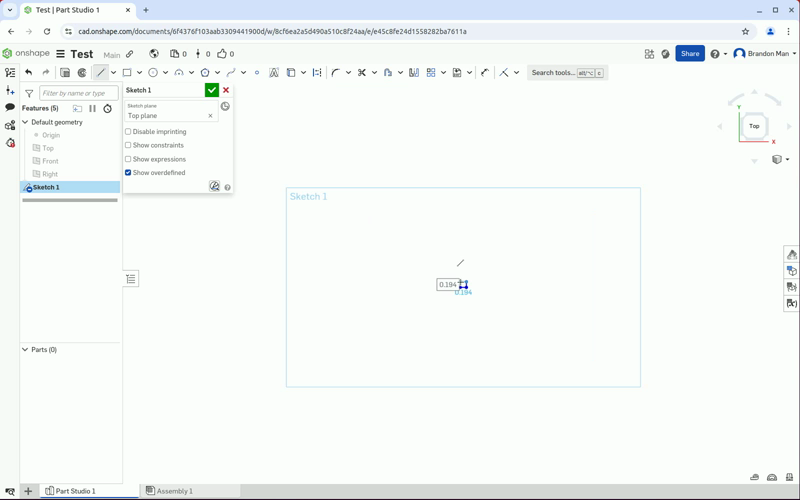
scroll(6)
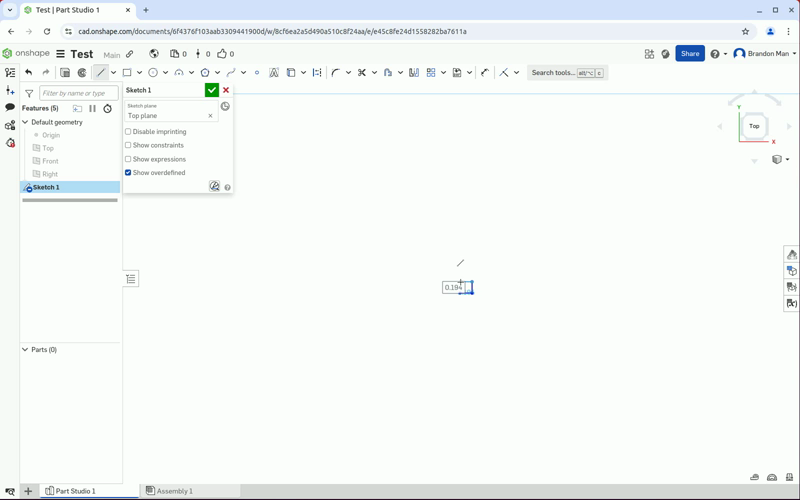
click(460, 281)
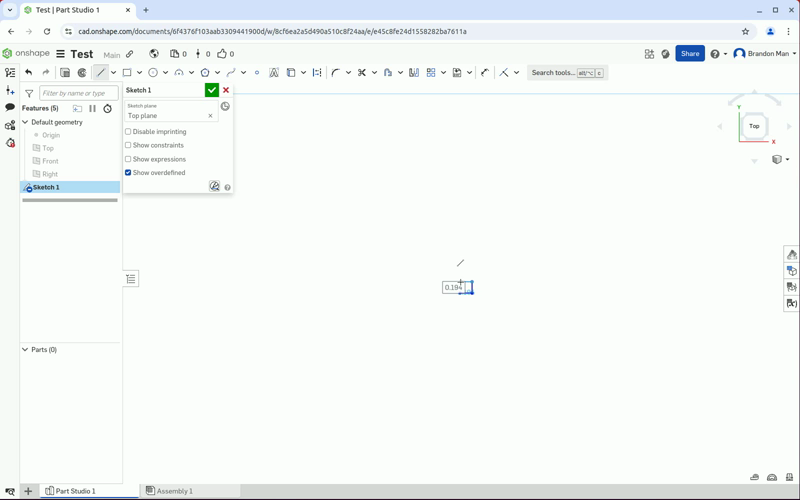
scroll(-6)
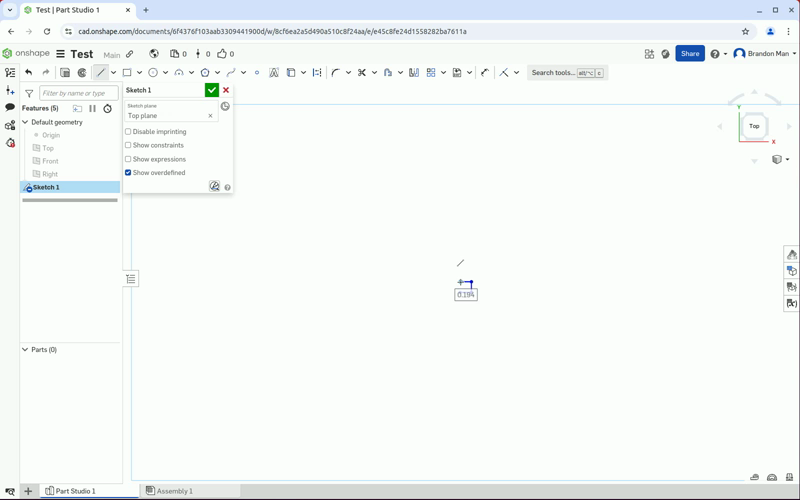
scroll(-6)
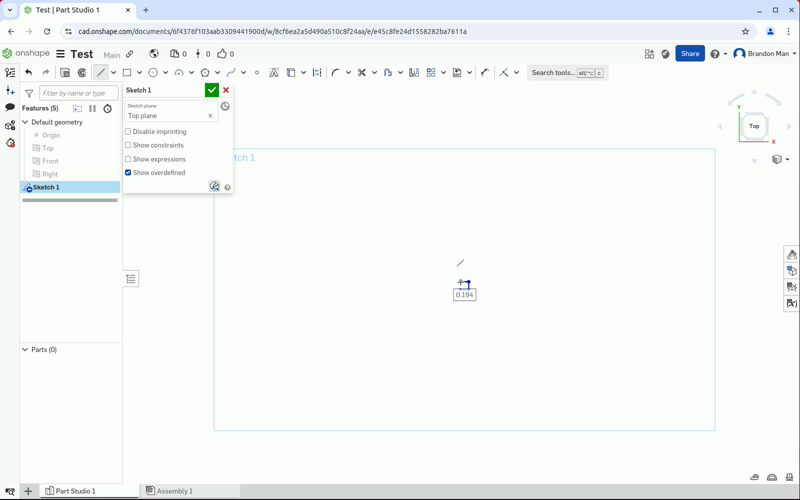
scroll(-6)
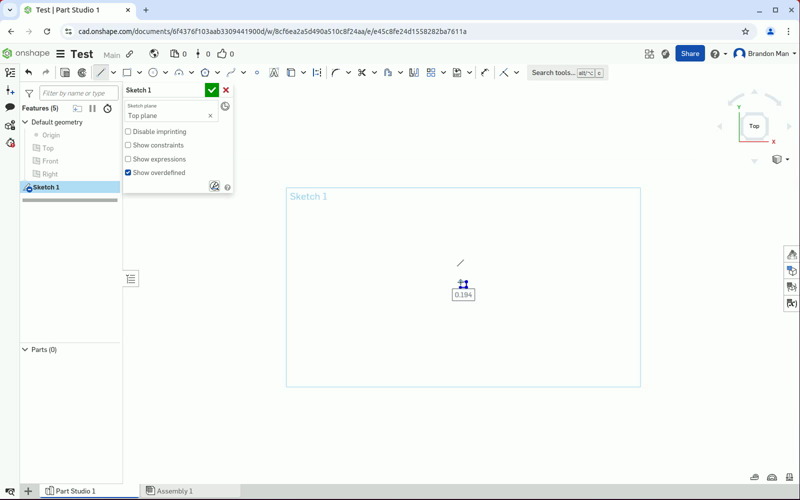
scroll(-6)
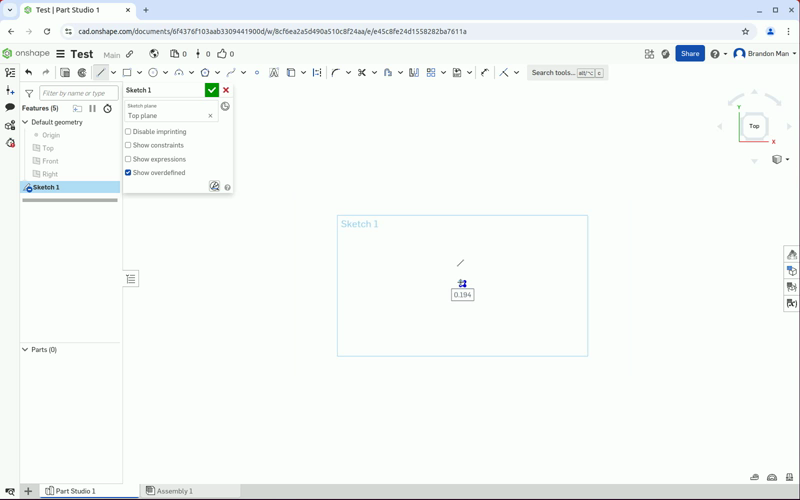
scroll(-6)
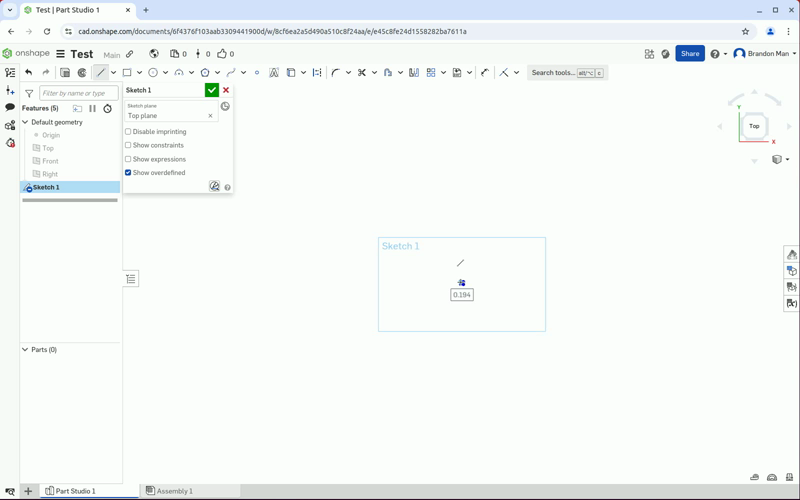
scroll(-6)
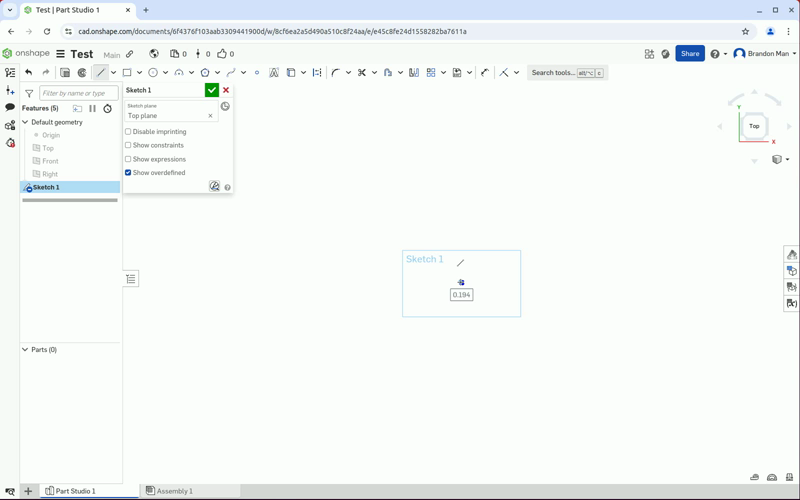
scroll(-6)
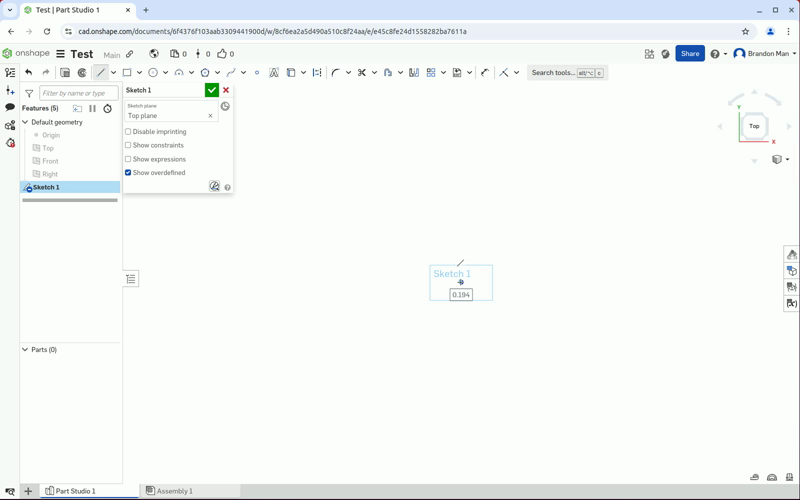
key_up(shift)
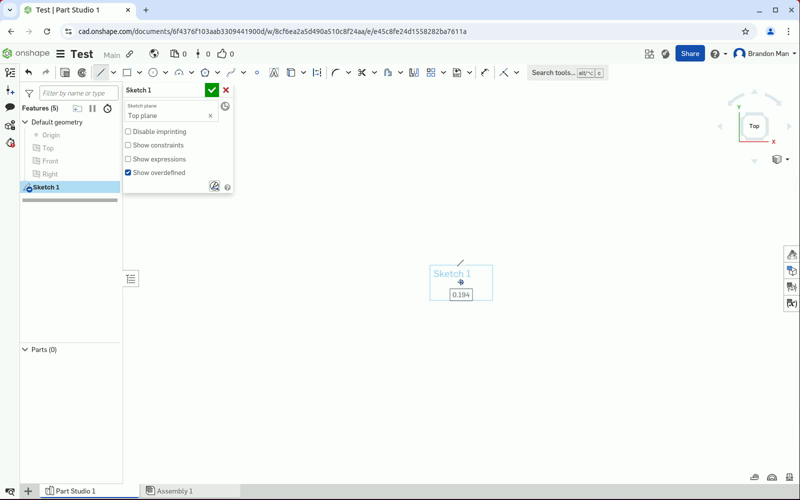
mouse_move(490, 281)
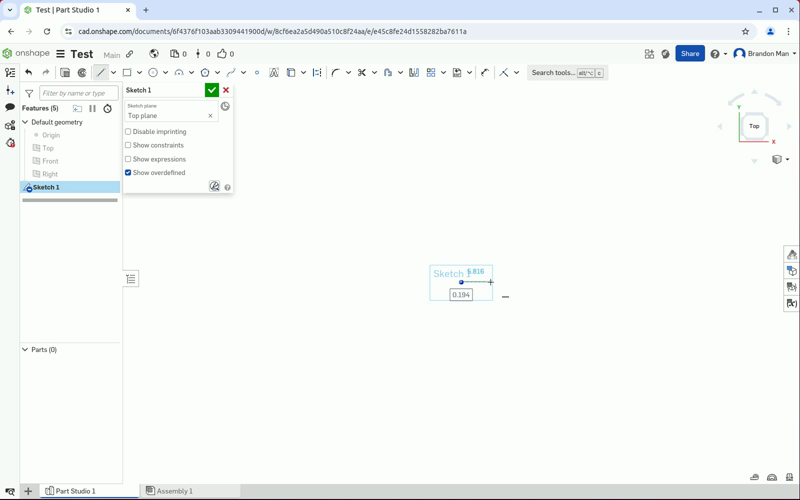
key_down(shift)
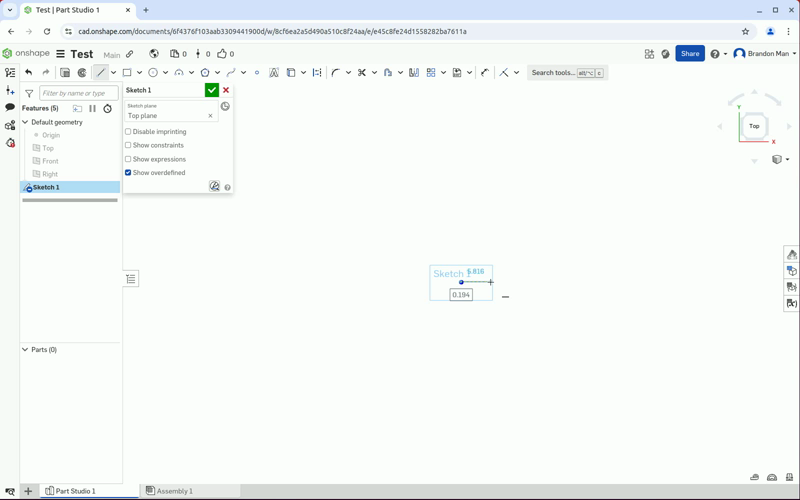
mouse_move(460, 282)
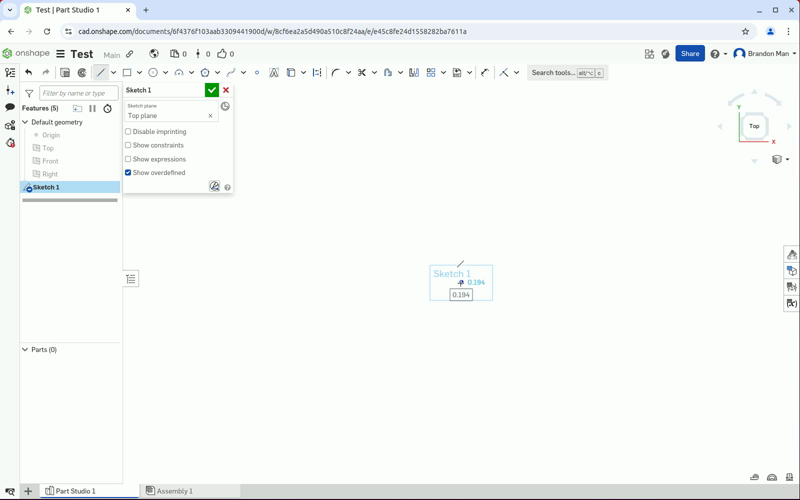
scroll(6)
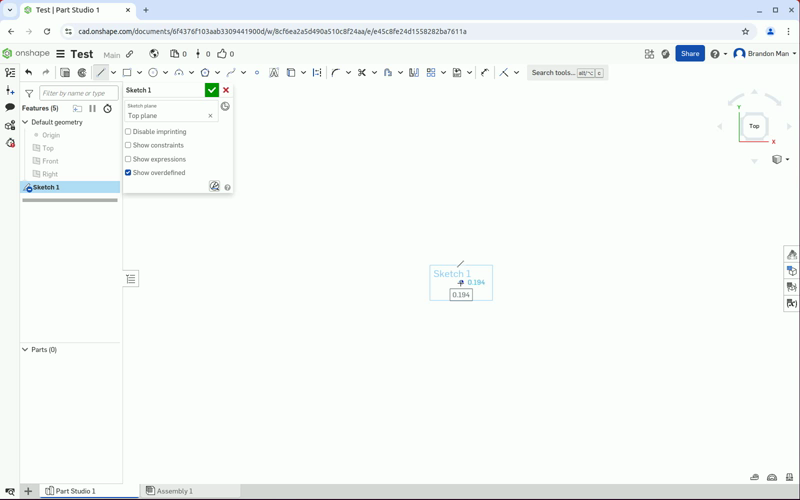
scroll(6)
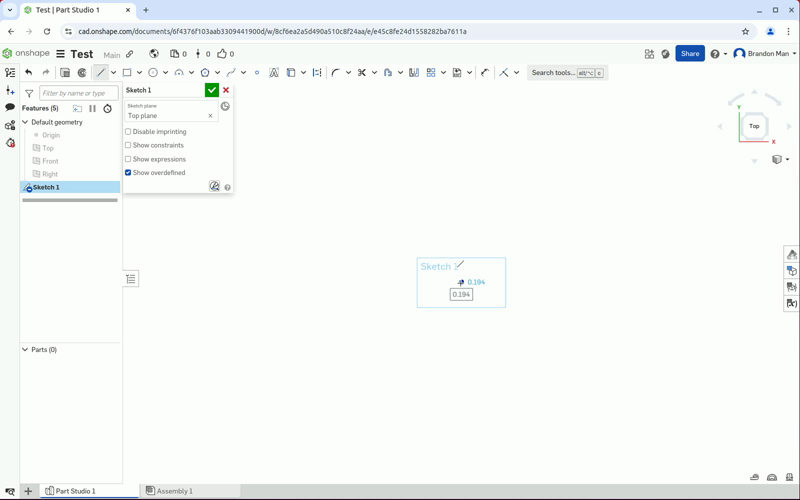
scroll(6)
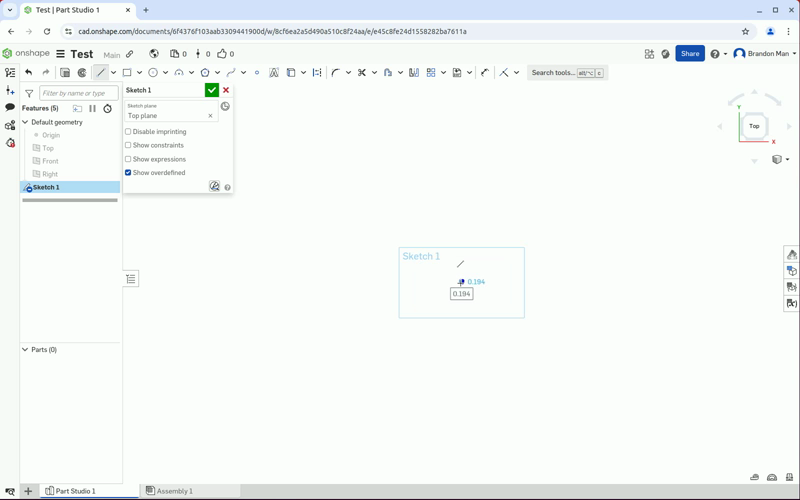
scroll(6)
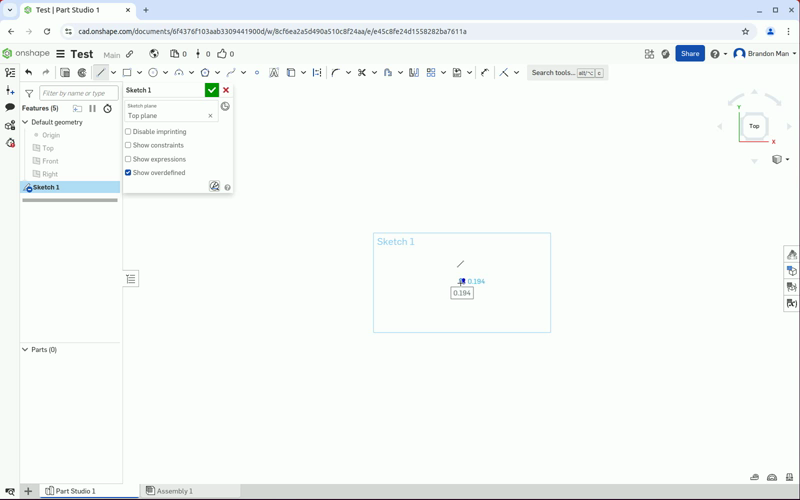
scroll(6)
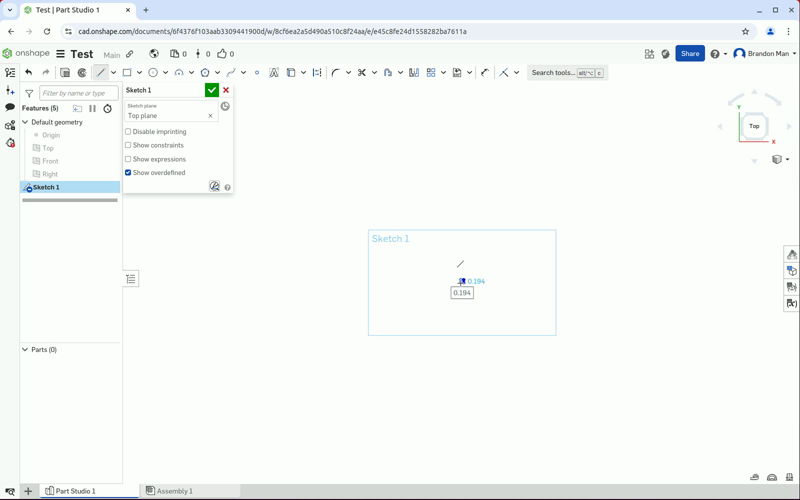
scroll(6)
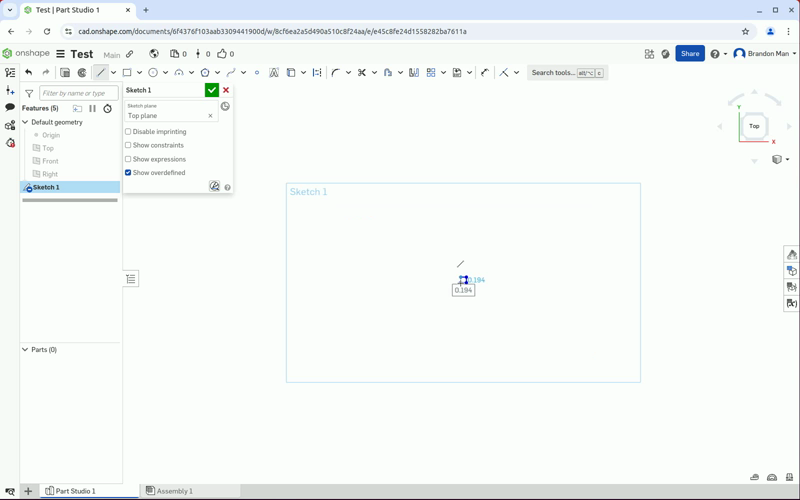
scroll(6)
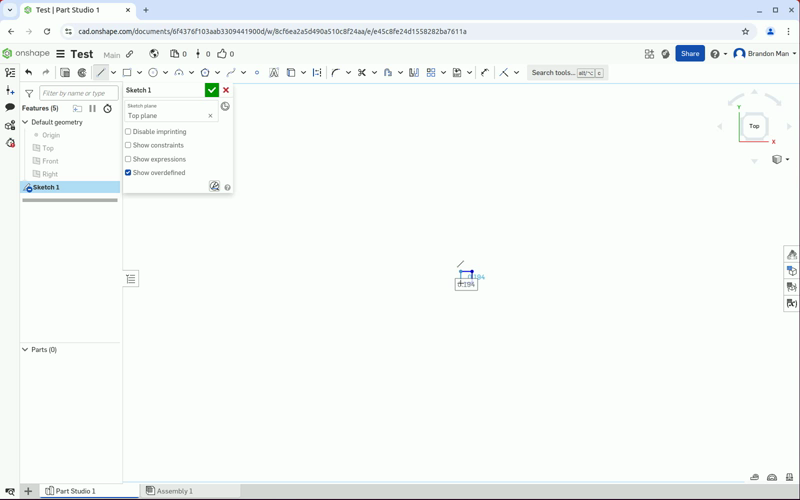
key_up(shift)
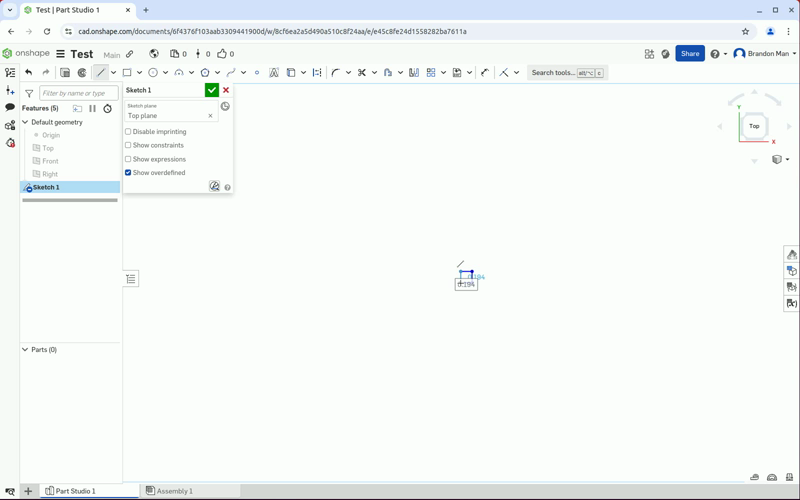
click(460, 282)
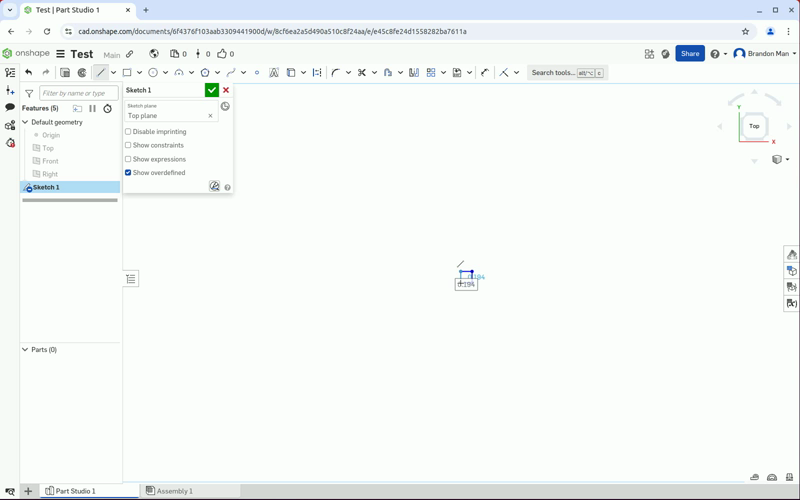
scroll(-6)
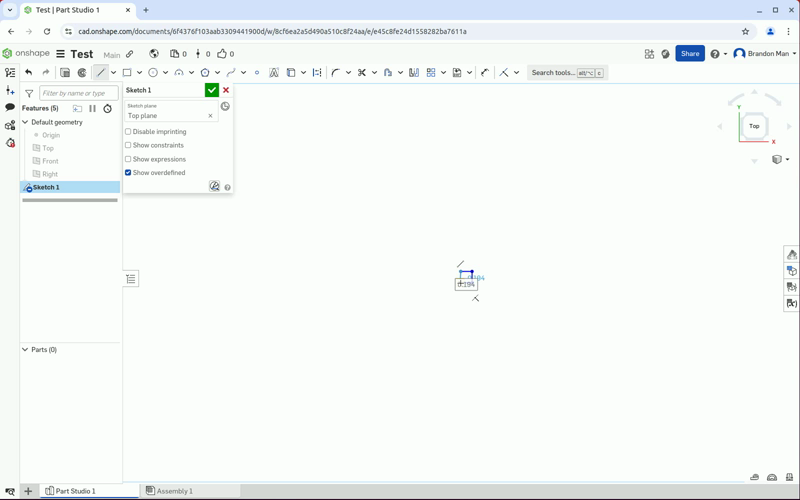
scroll(-6)
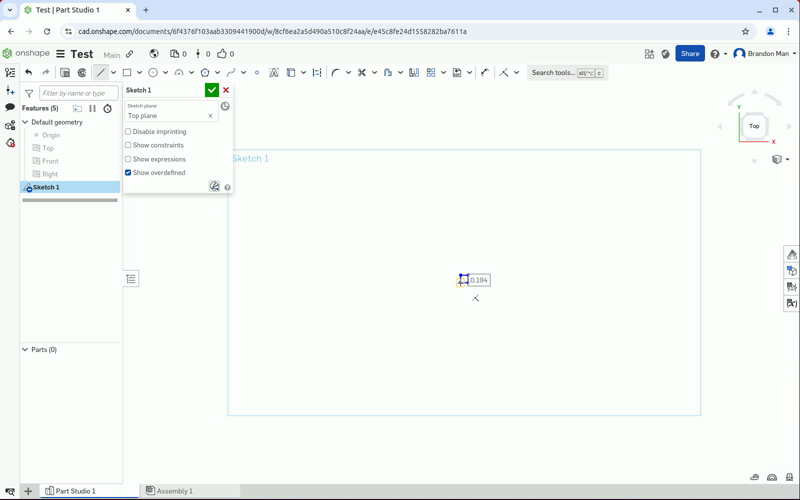
scroll(-6)
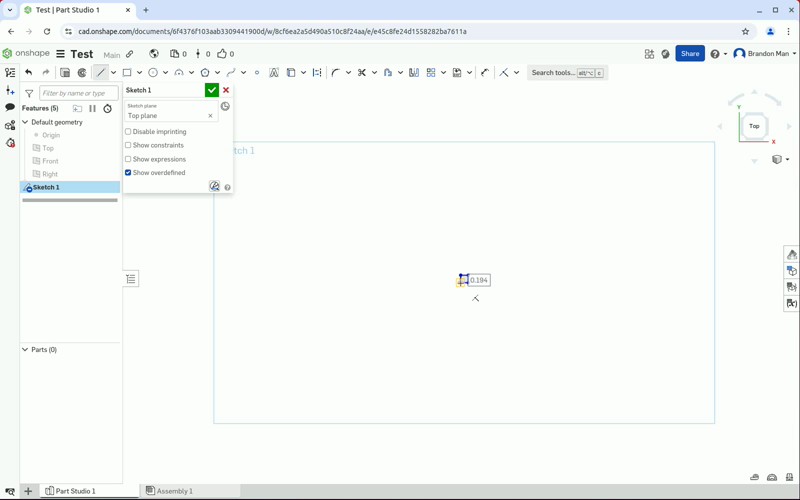
scroll(-6)
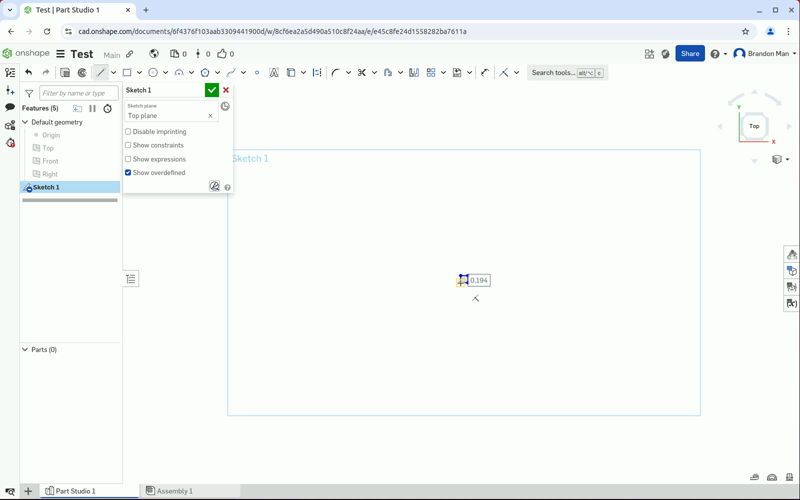
scroll(-6)
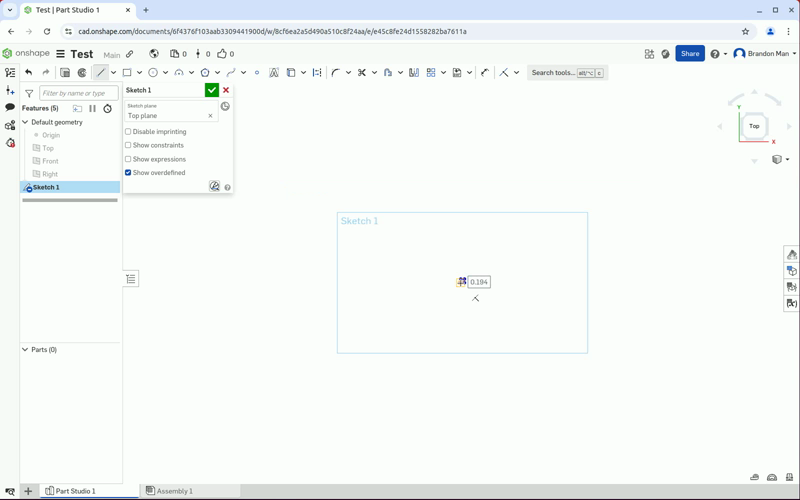
scroll(-6)
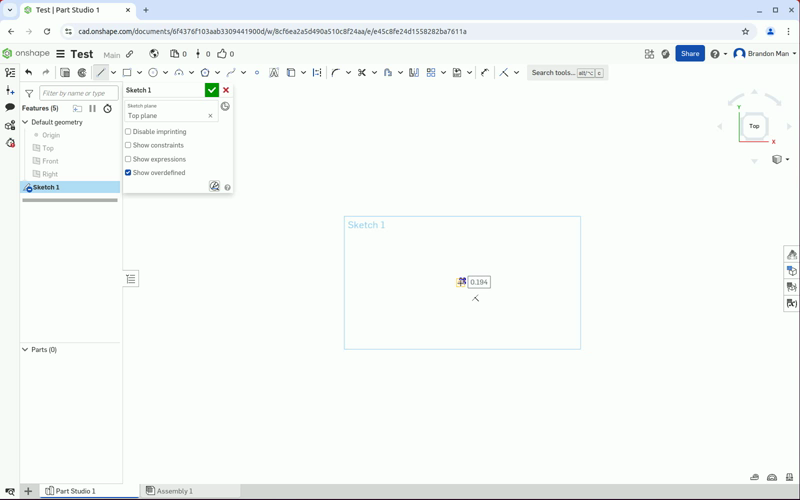
scroll(-6)
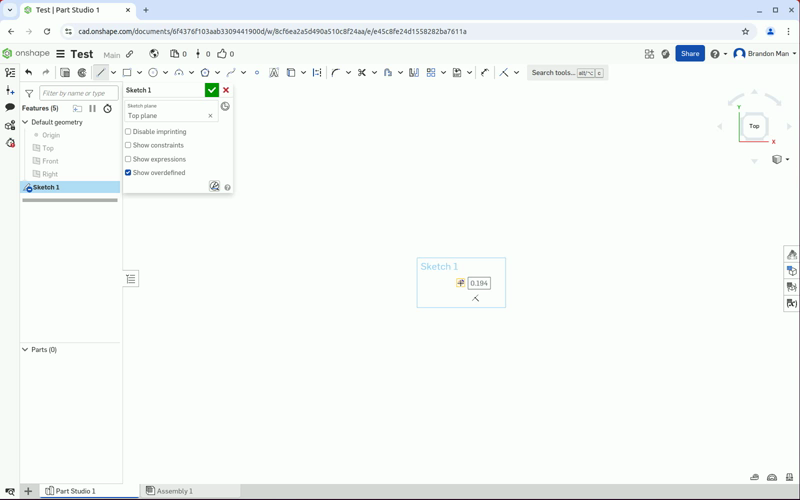
key(esc)
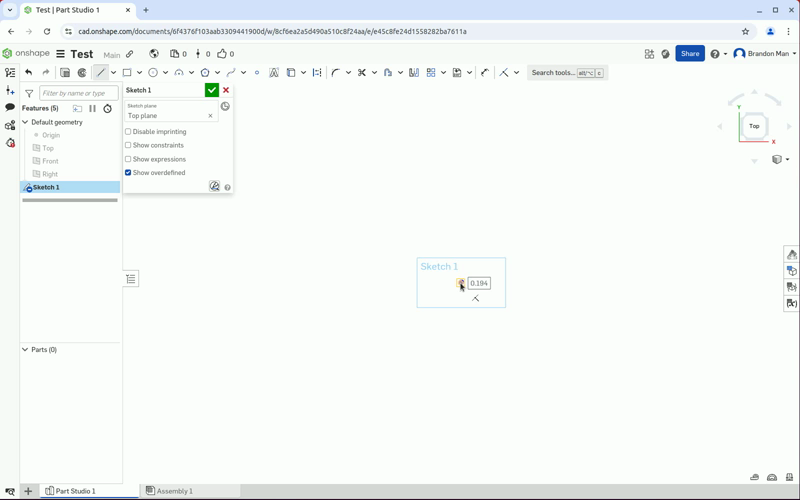
mouse_move(461, 281)
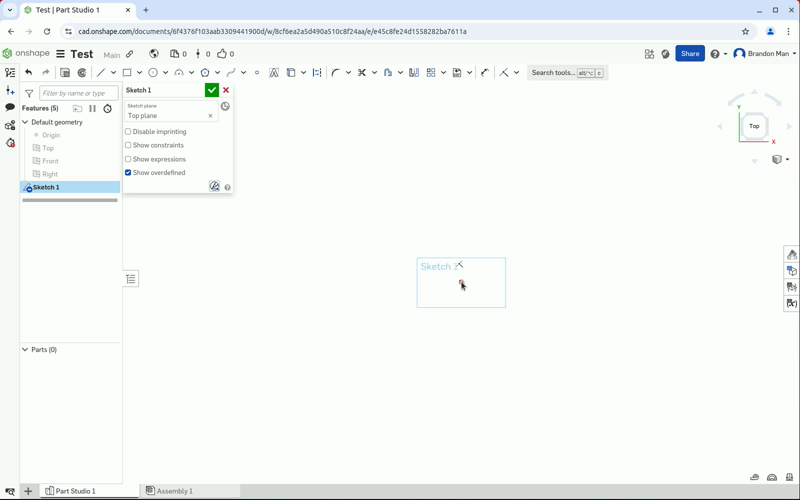
scroll(6)
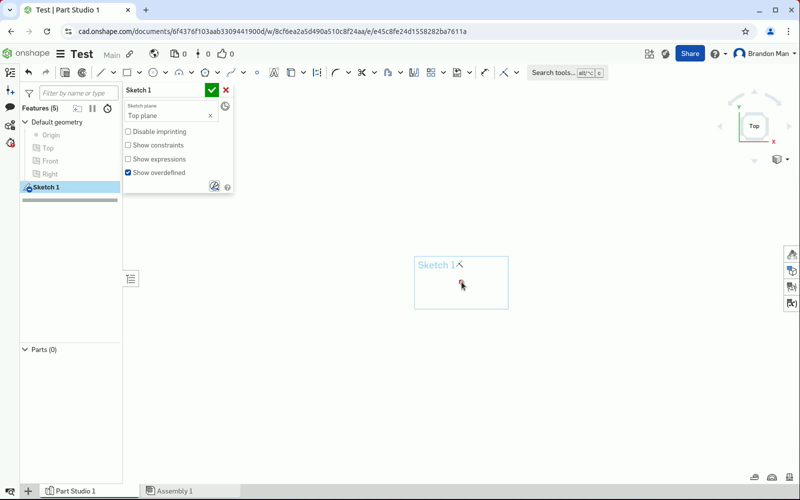
scroll(6)
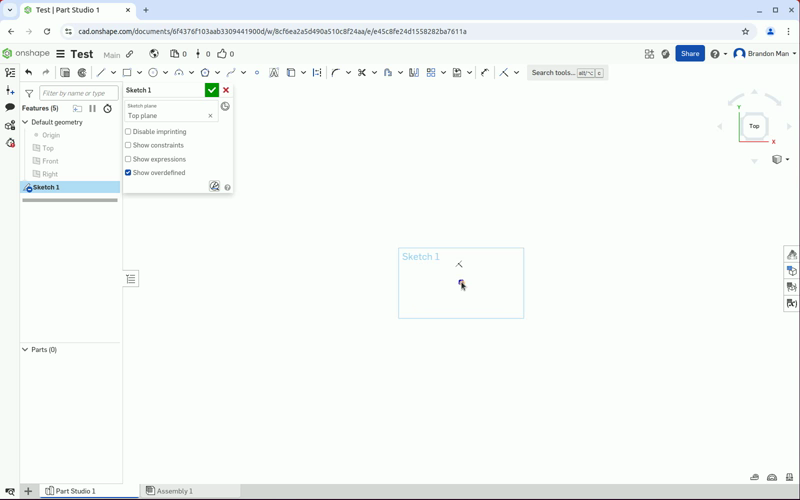
scroll(6)
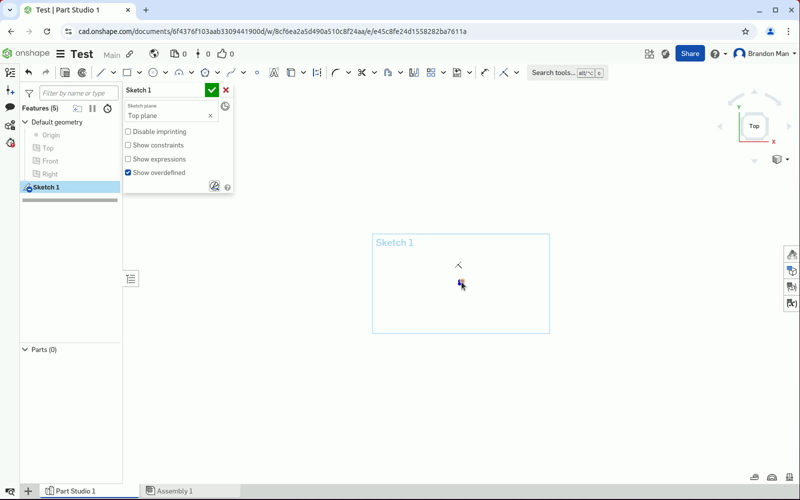
scroll(6)
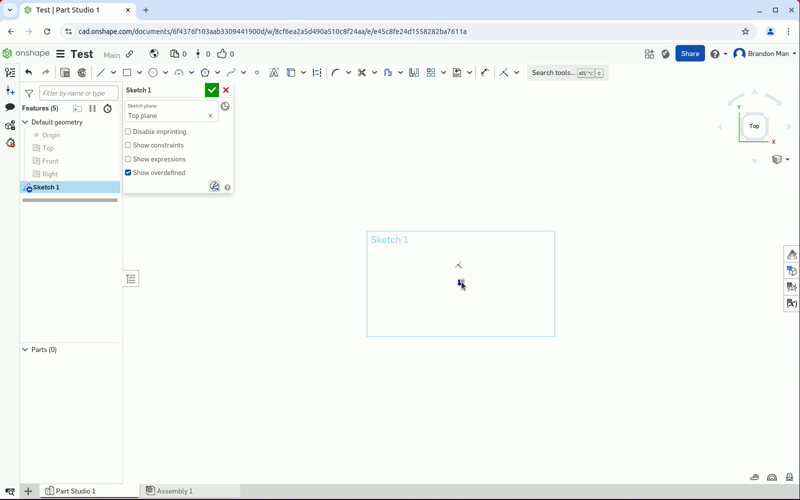
scroll(6)
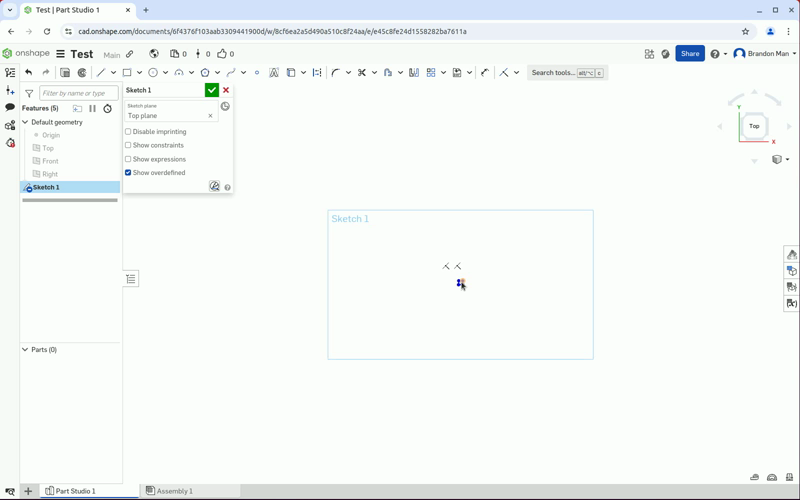
scroll(6)
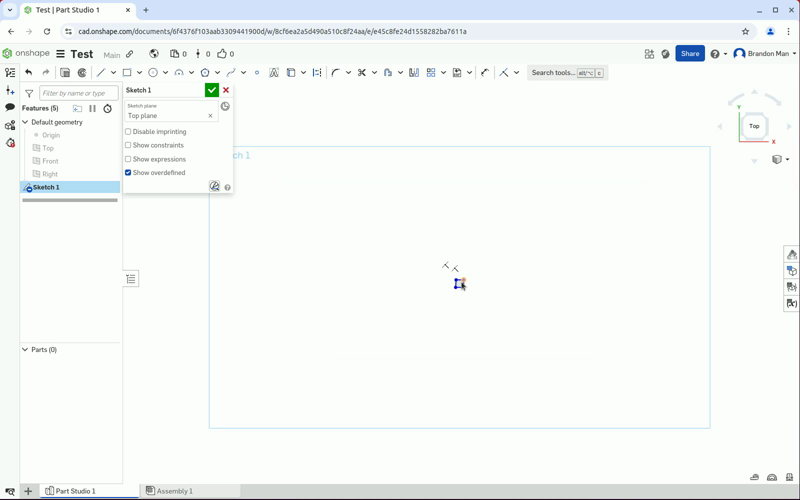
scroll(6)
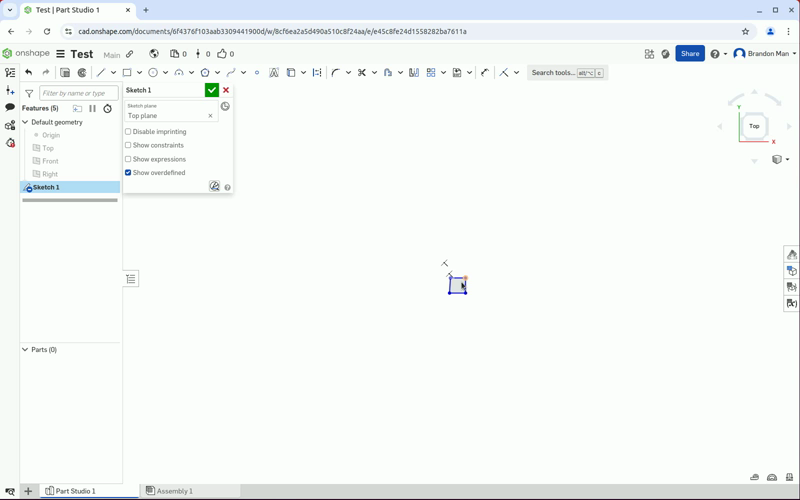
click(461, 281)
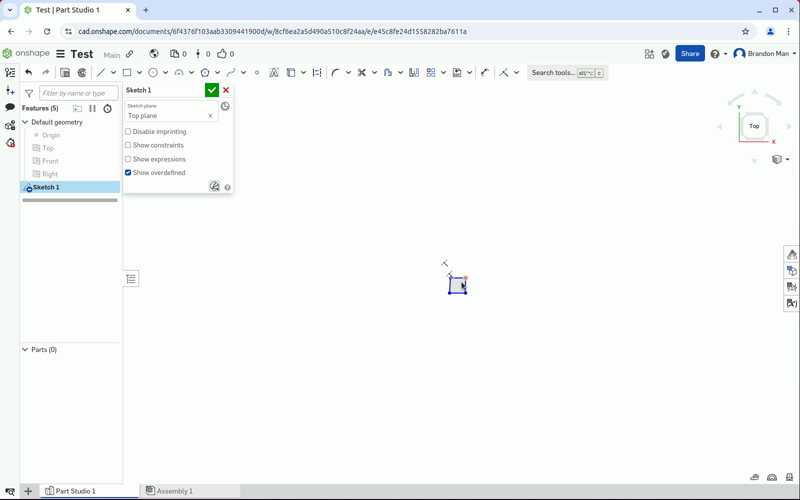
scroll(-6)
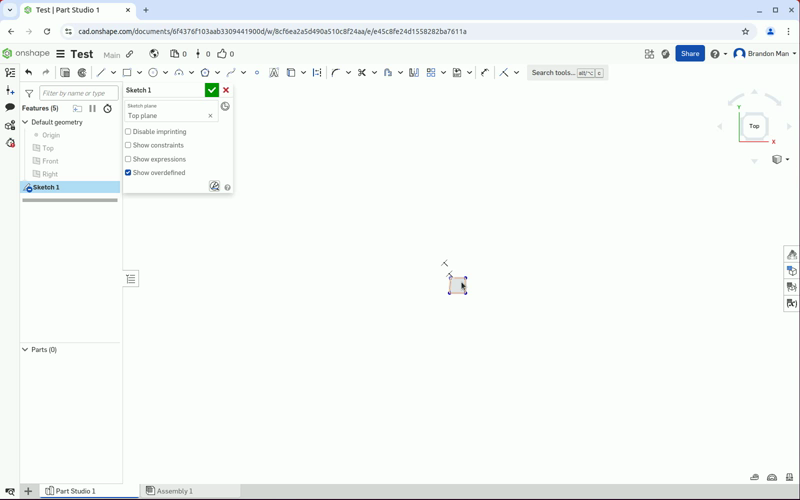
scroll(-6)
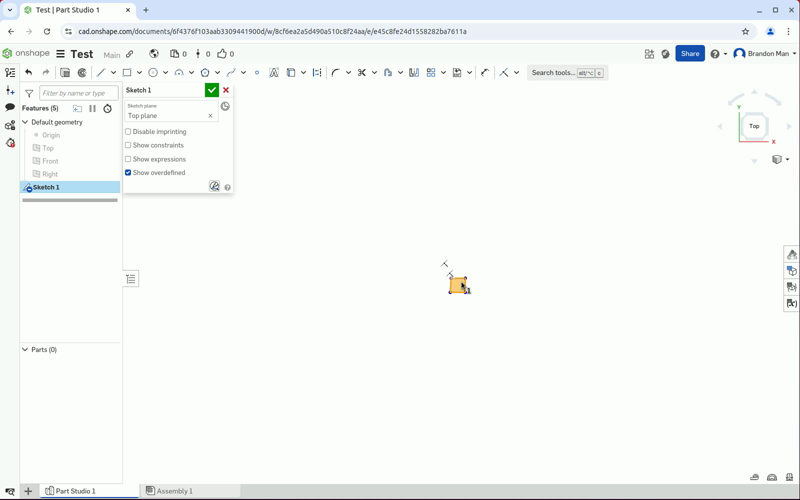
scroll(-6)
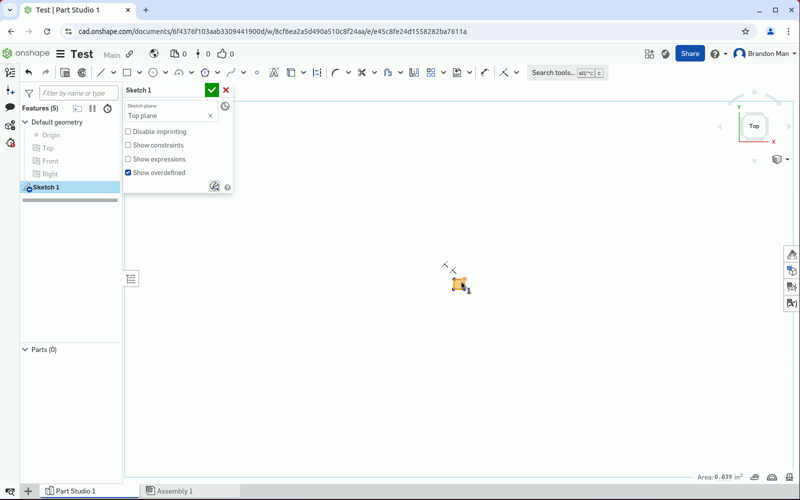
scroll(-6)
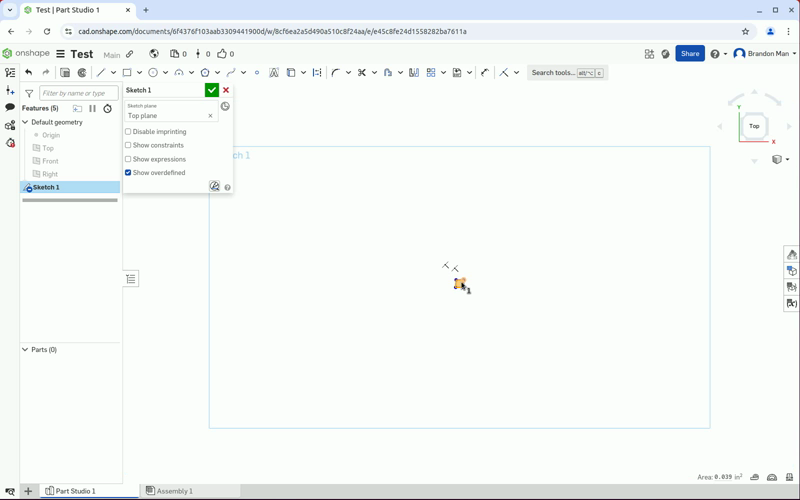
scroll(-6)
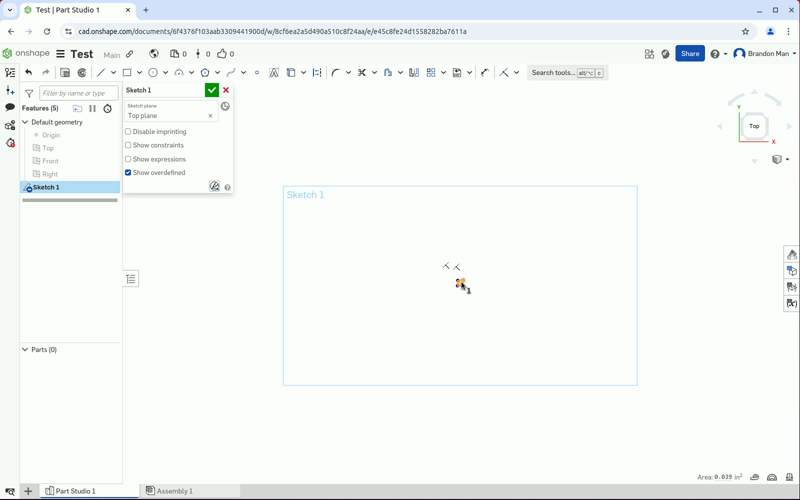
scroll(-6)
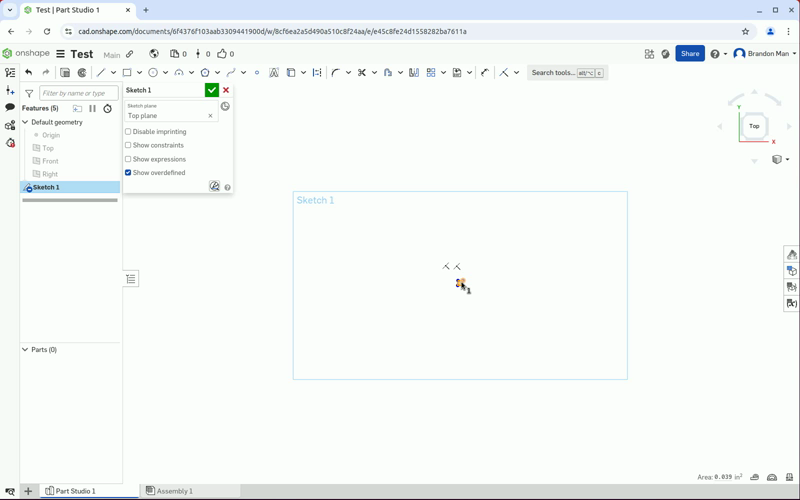
scroll(-6)
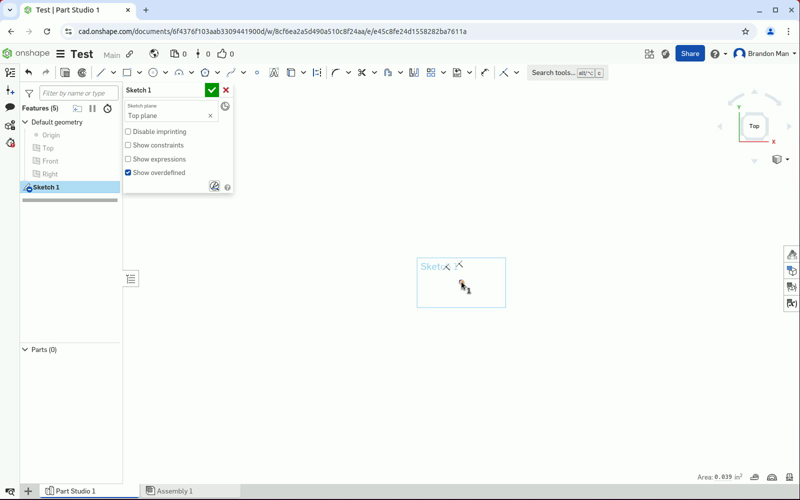
mouse_move(73, 352)
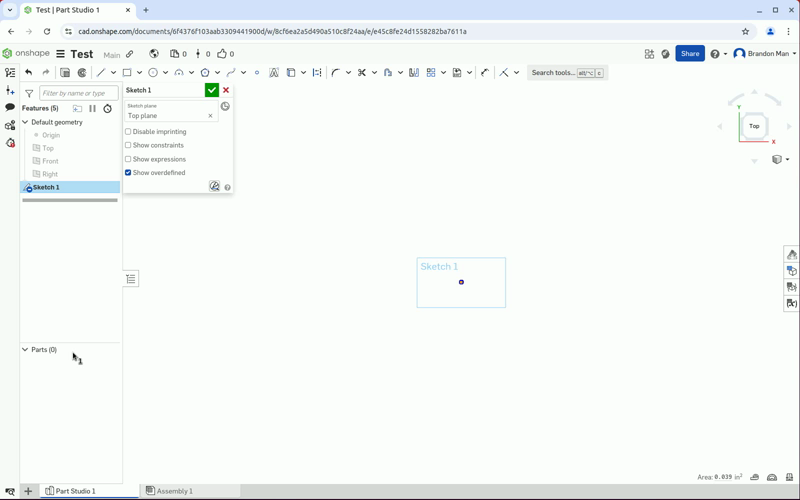
key(shift+y)
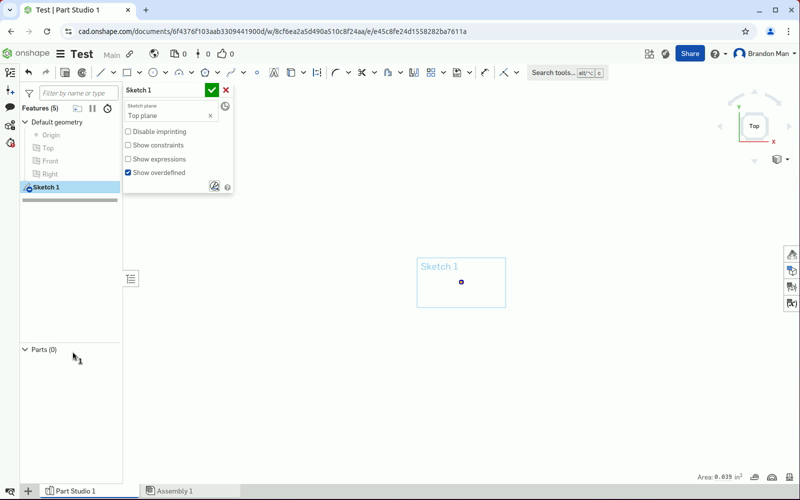
key(shift+e)
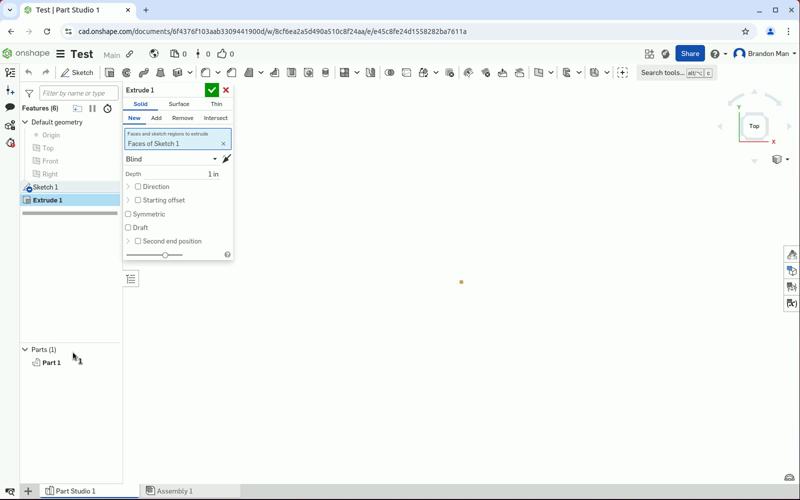
mouse_move(143, 106)
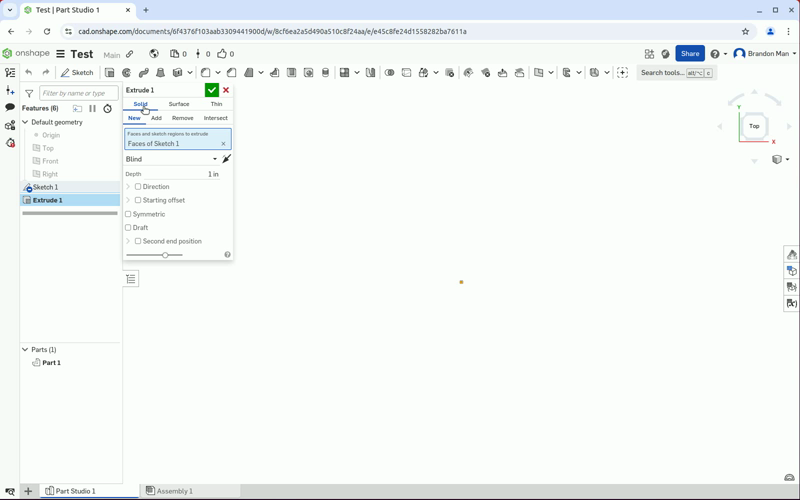
click(143, 106)
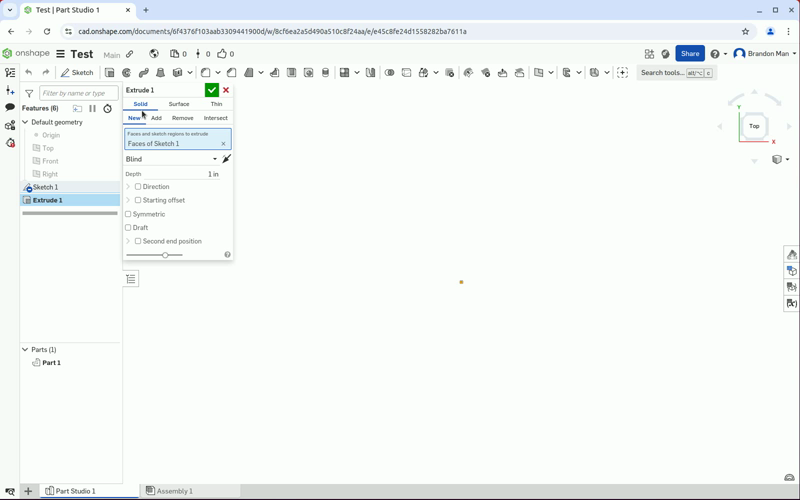
mouse_move(137, 120)
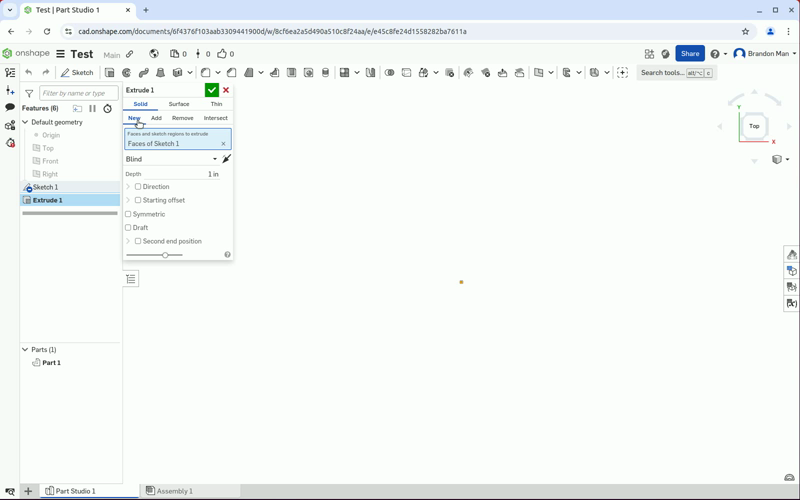
click(137, 120)
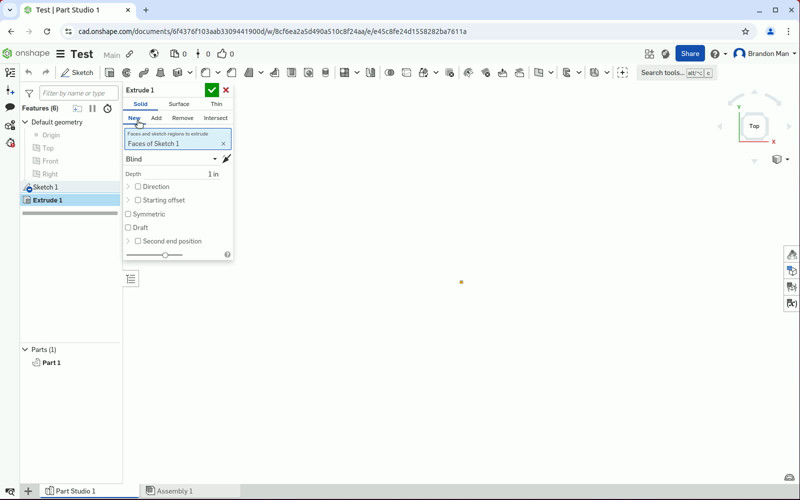
key(tab, 4)
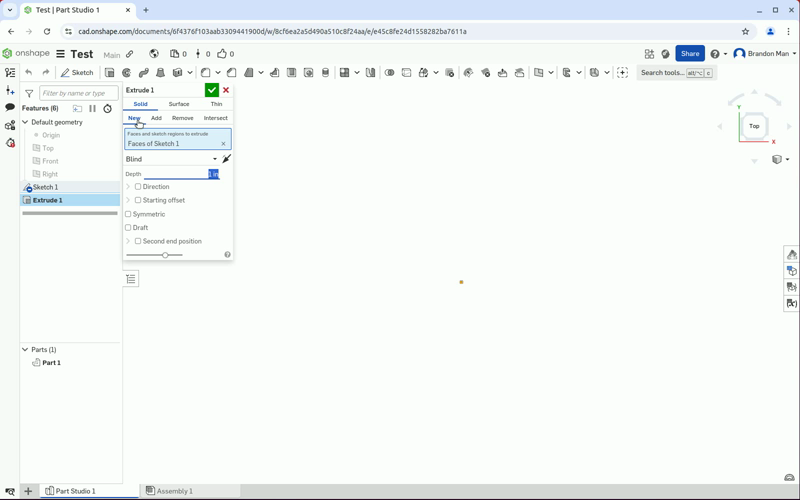
text(23.108)
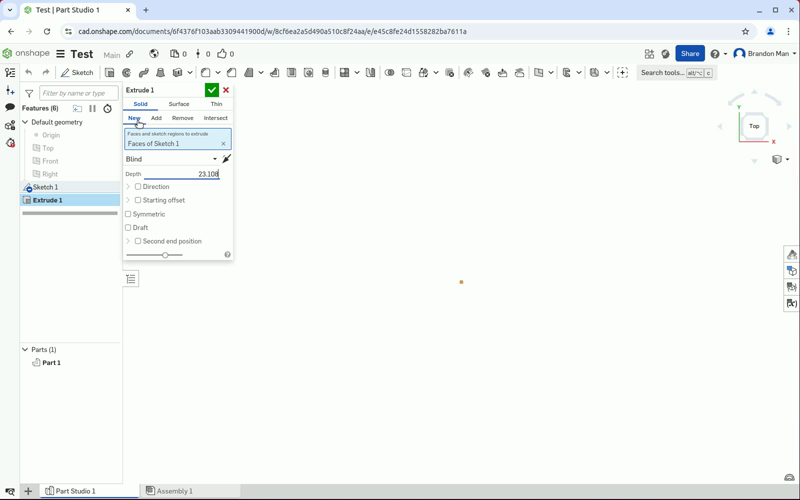
key(enter)
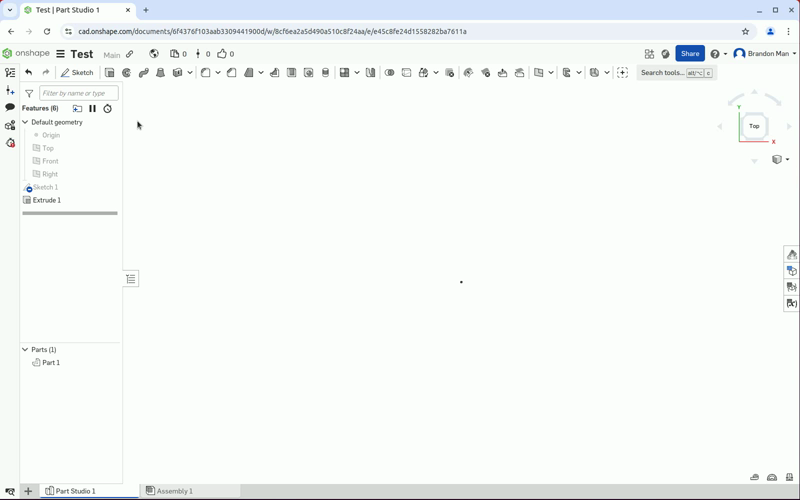
key(shift+h)
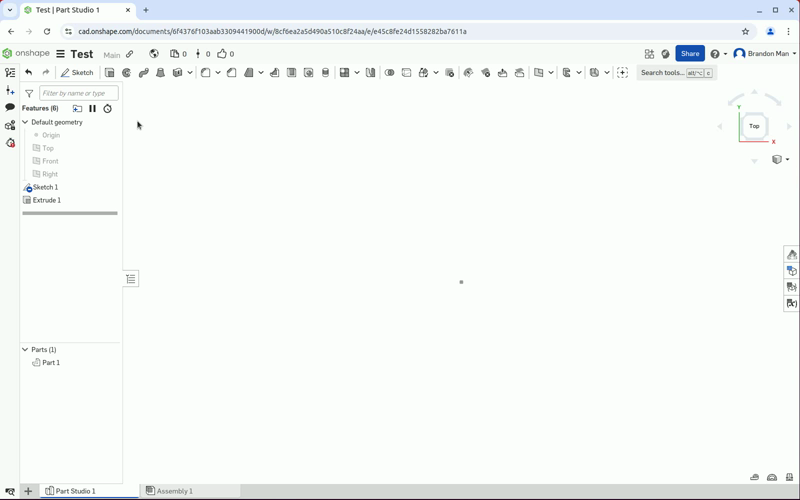
key(shift+h)
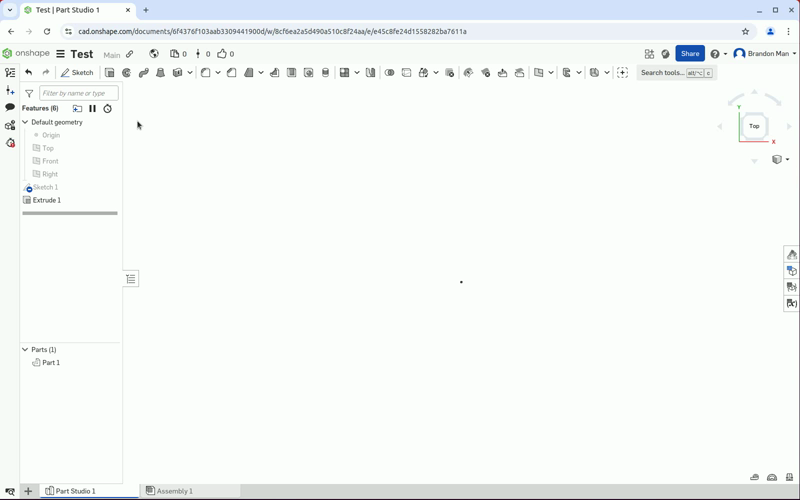
mouse_move(73, 189)
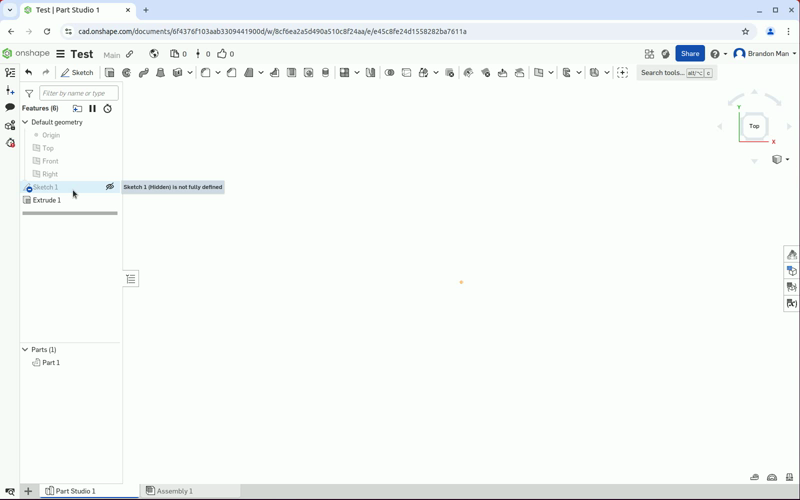
click(73, 189)
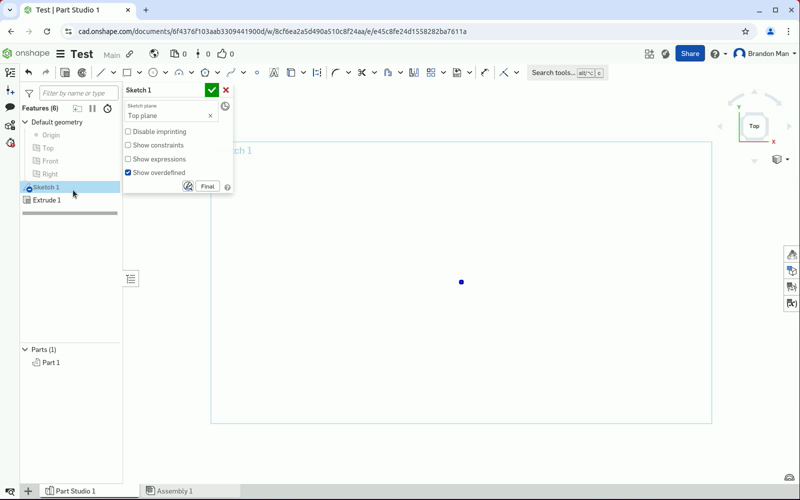
mouse_move(229, 92)
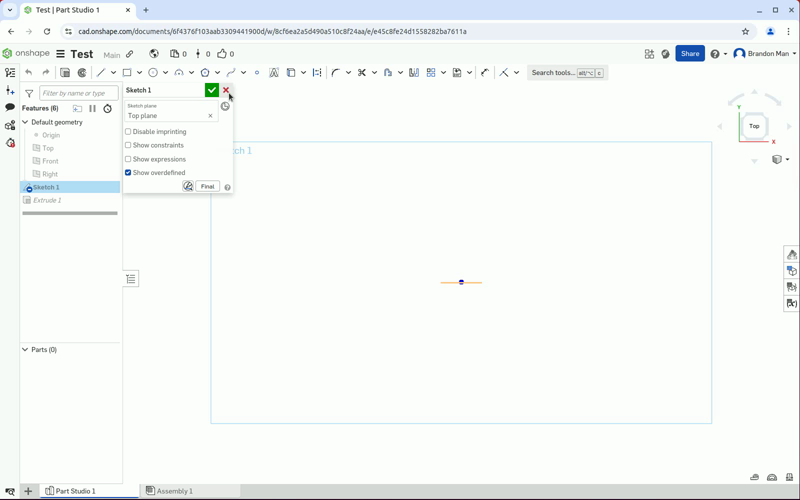
click(229, 92)
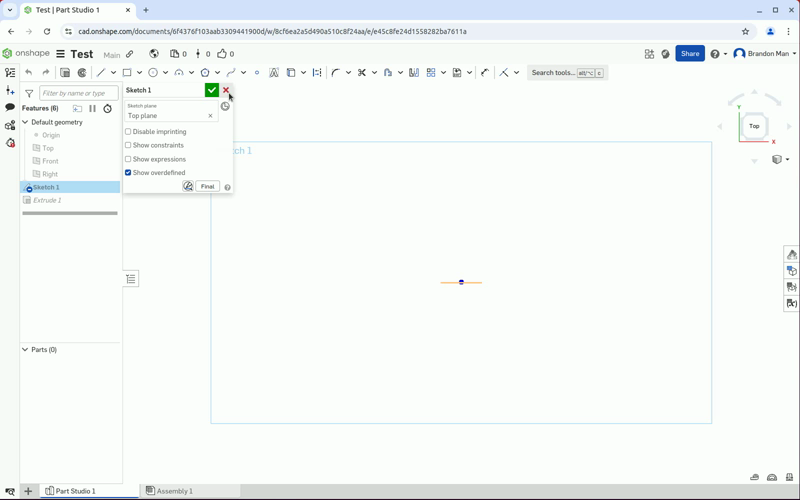
key(shift+s)
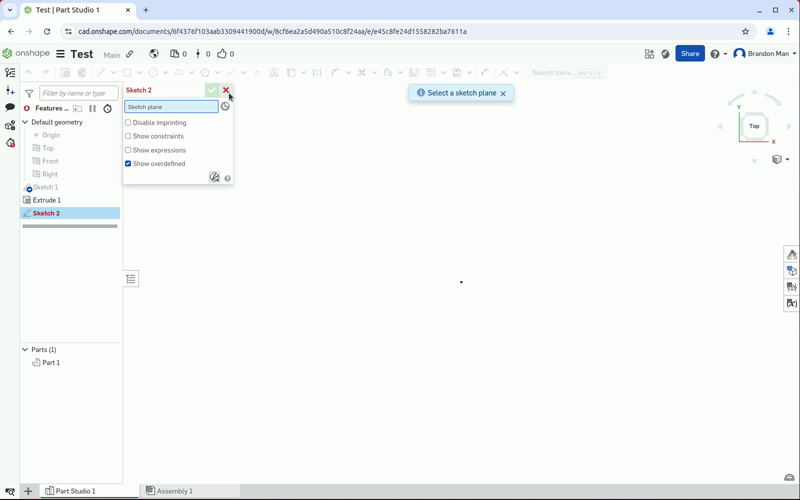
mouse_move(73, 150)
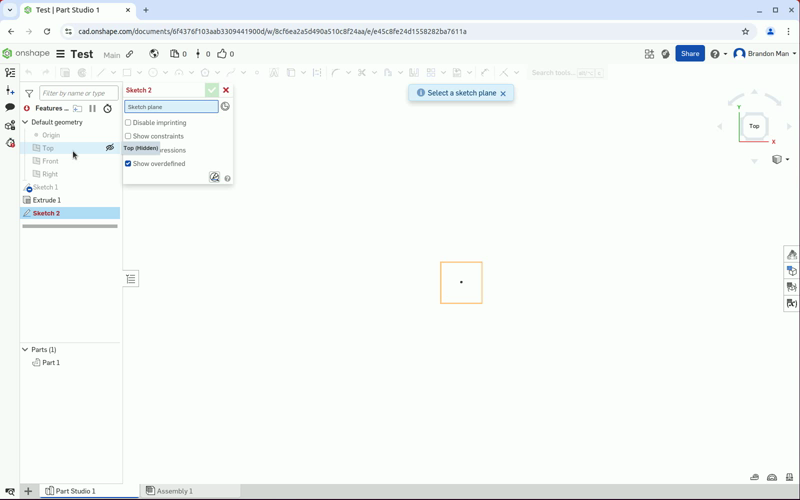
click(73, 150)
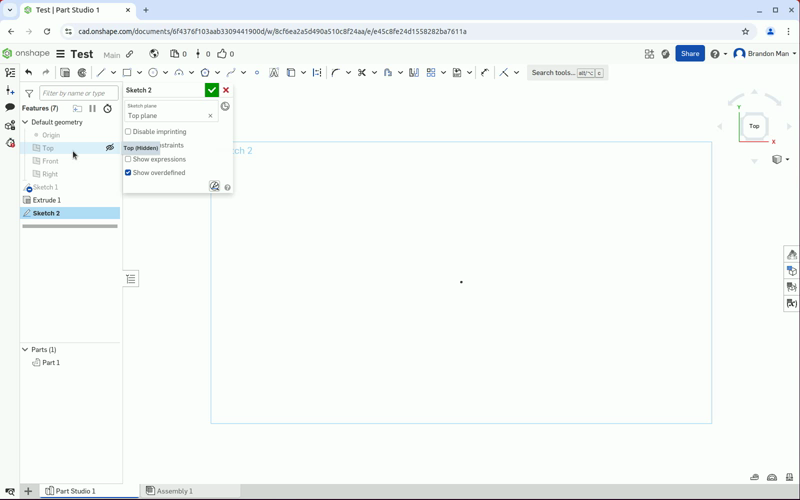
mouse_move(73, 352)
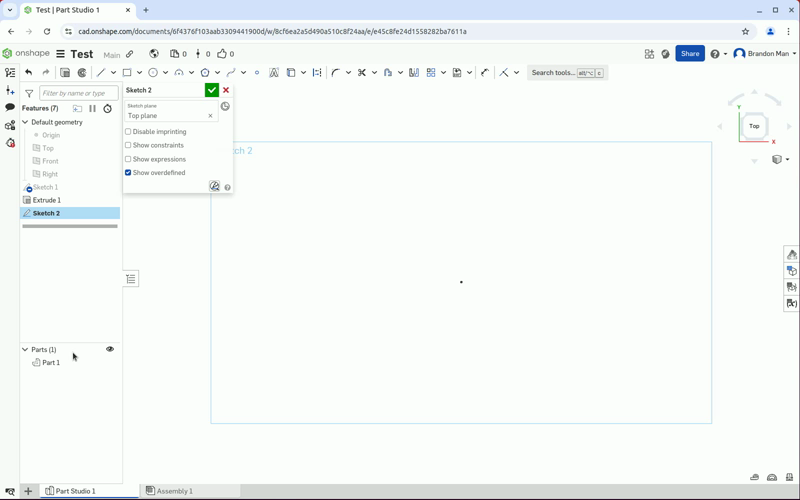
key(y)
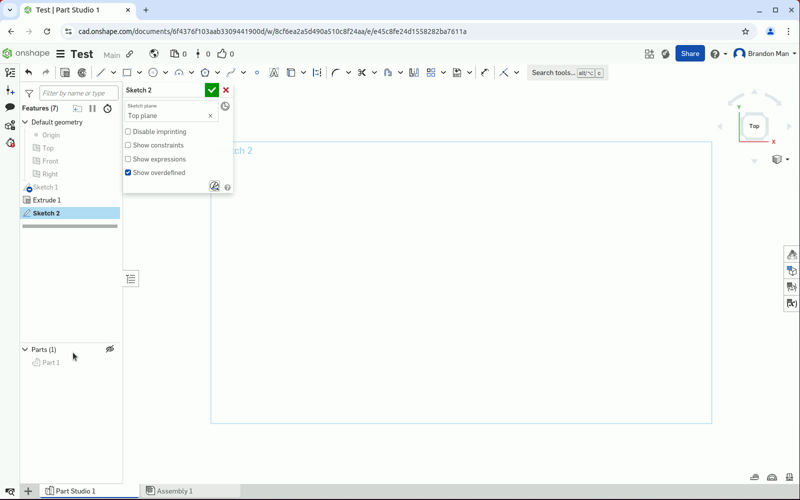
key(l)
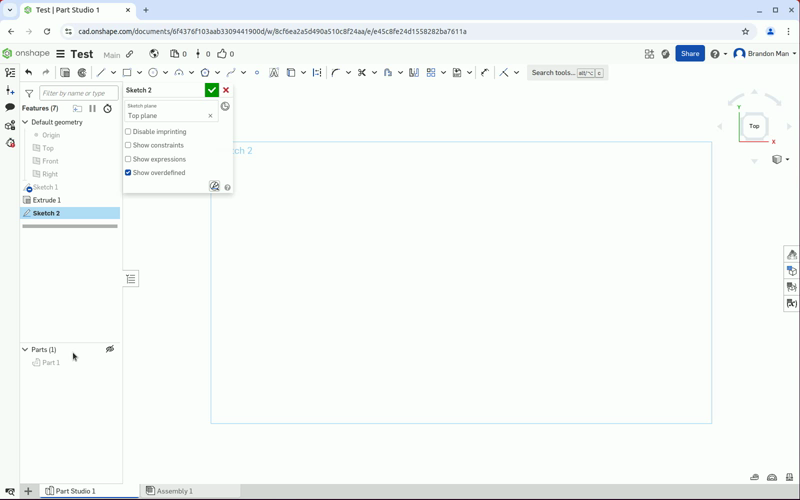
key_down(shift)
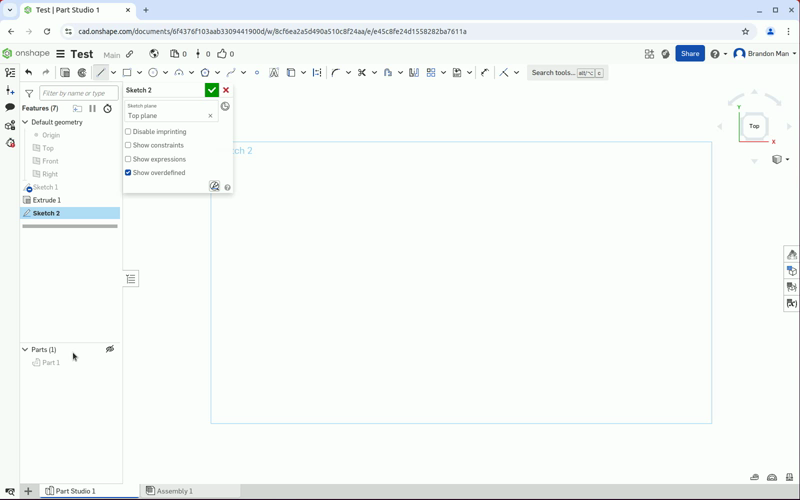
mouse_move(460, 282)
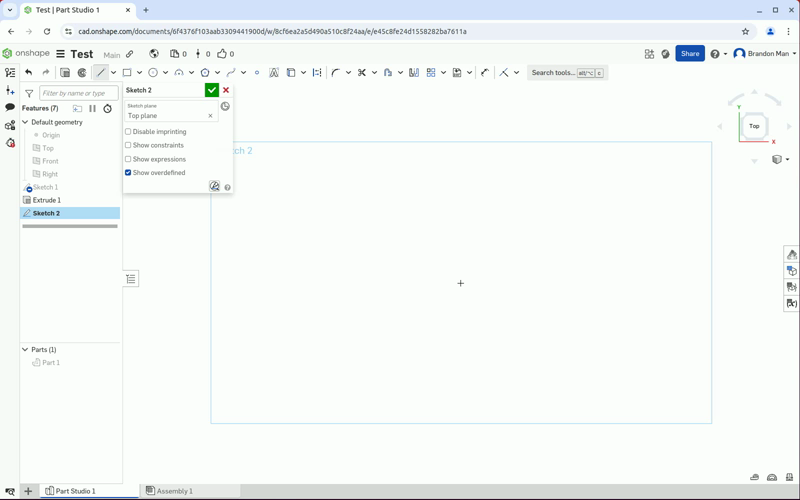
click(460, 282)
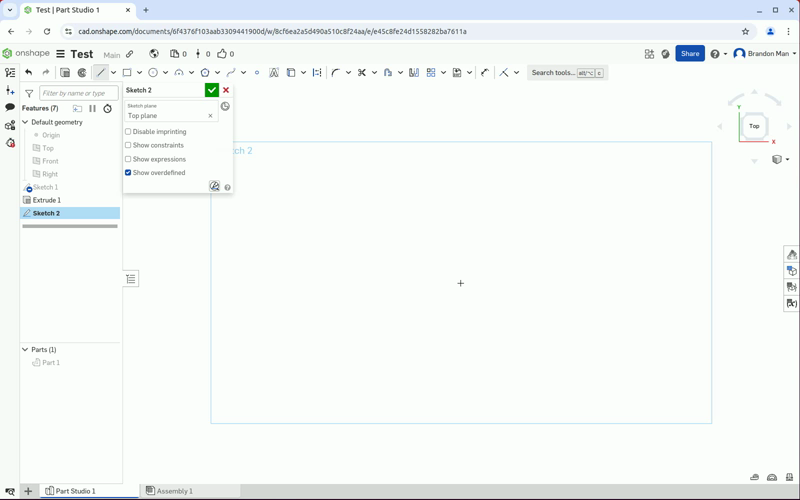
key_up(shift)
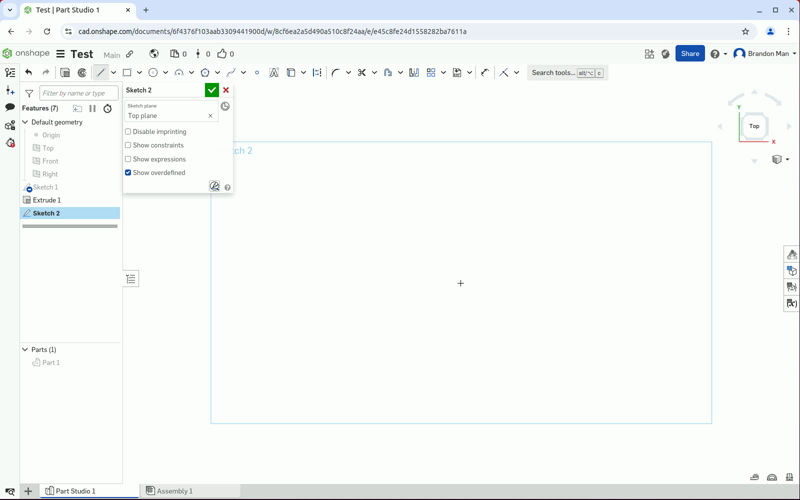
key_down(shift)
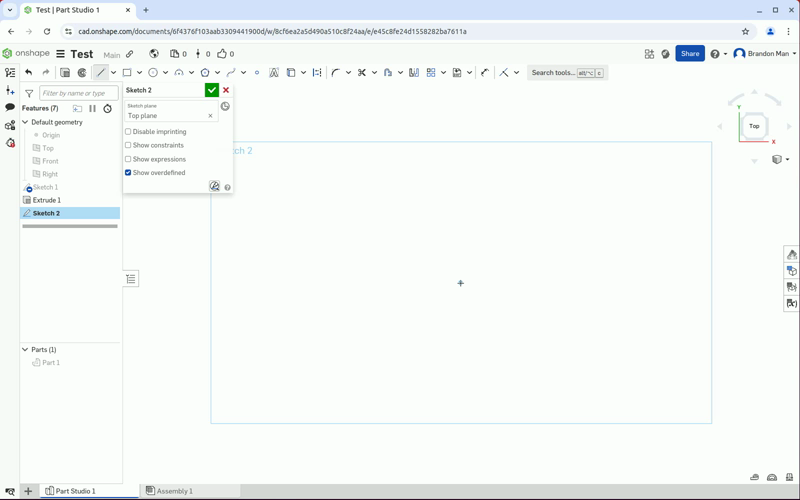
mouse_move(490, 282)
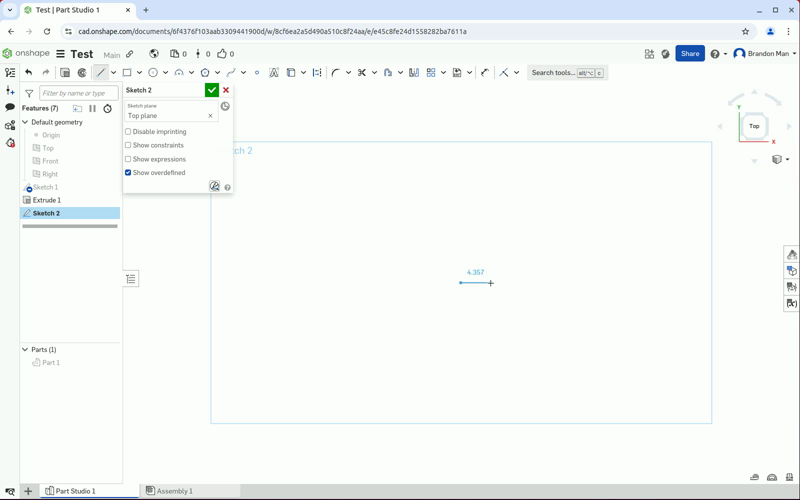
mouse_move(461, 282)
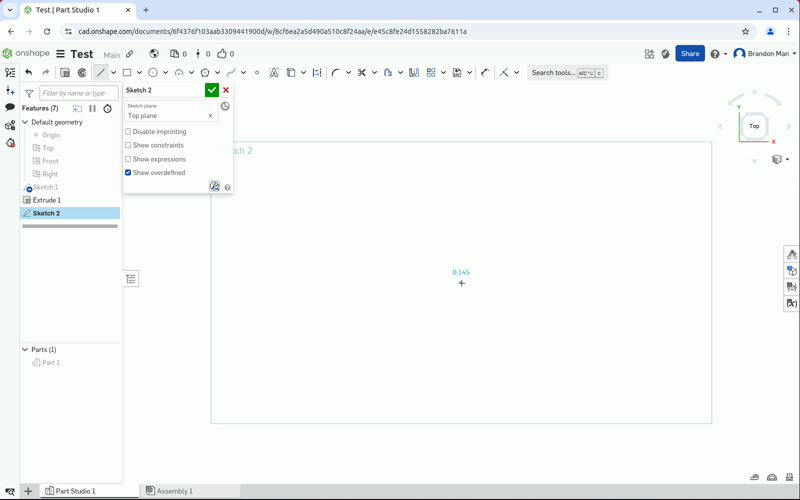
scroll(6)
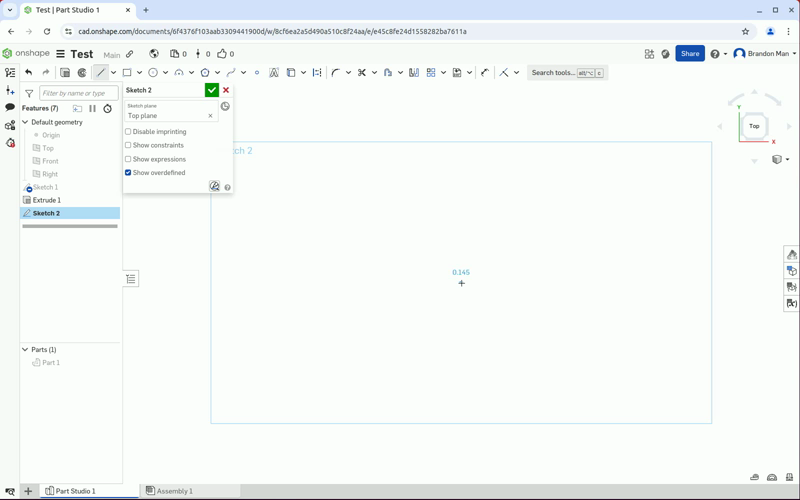
scroll(6)
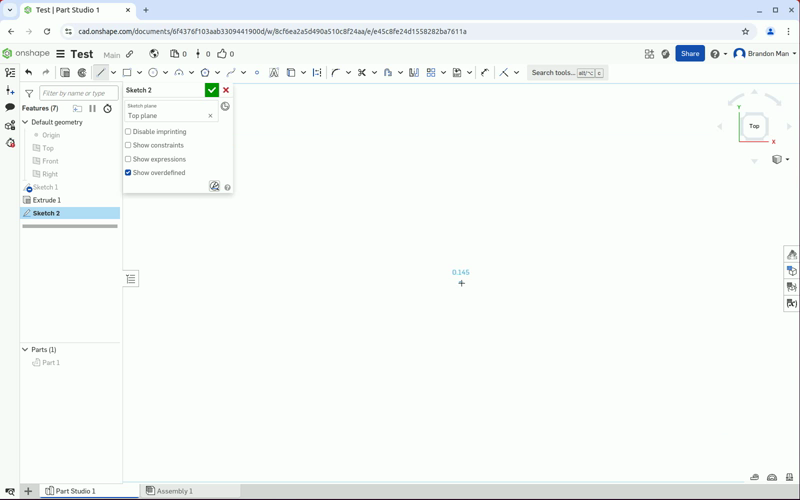
scroll(6)
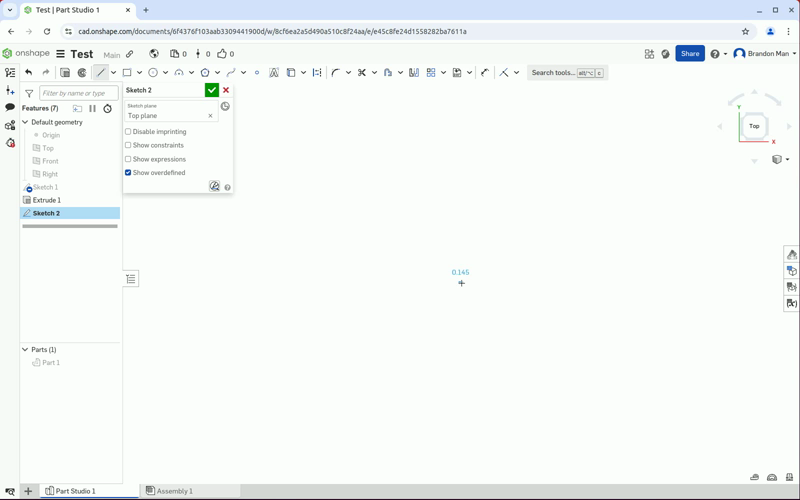
scroll(6)
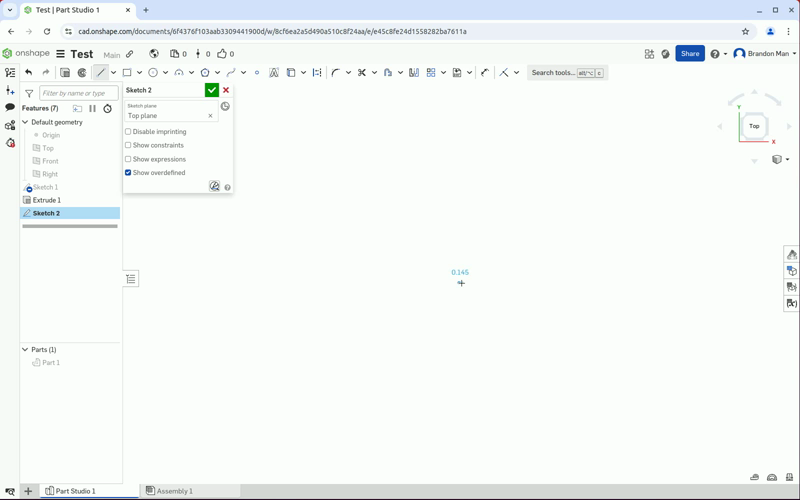
scroll(6)
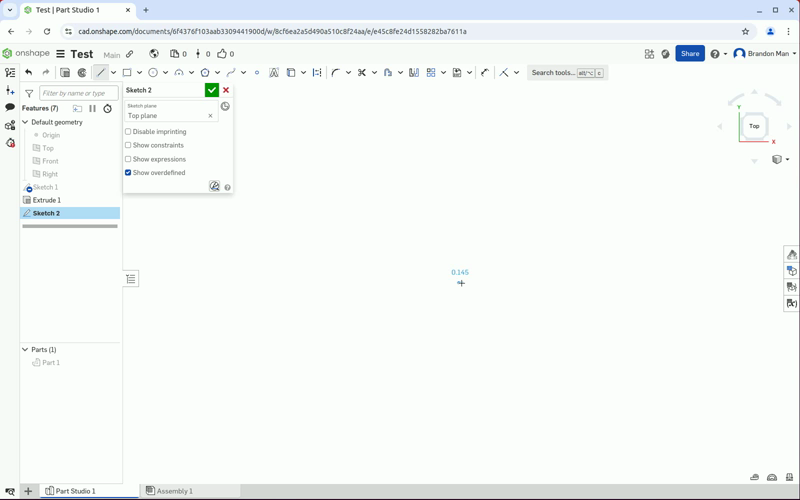
scroll(6)
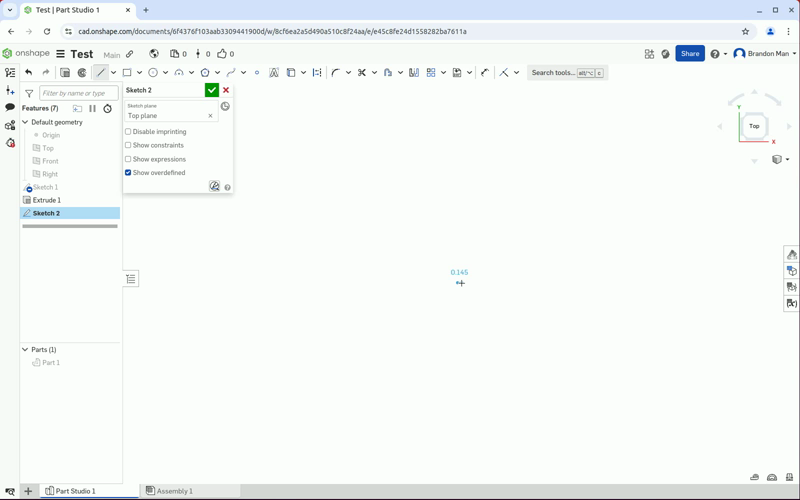
scroll(6)
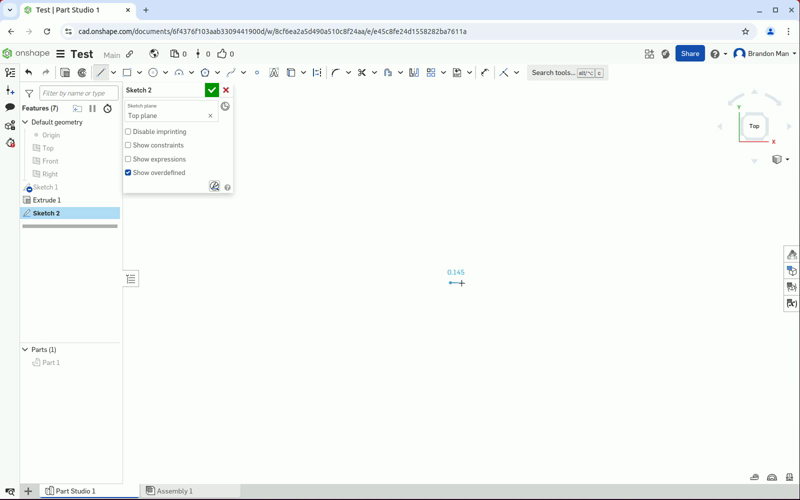
click(461, 282)
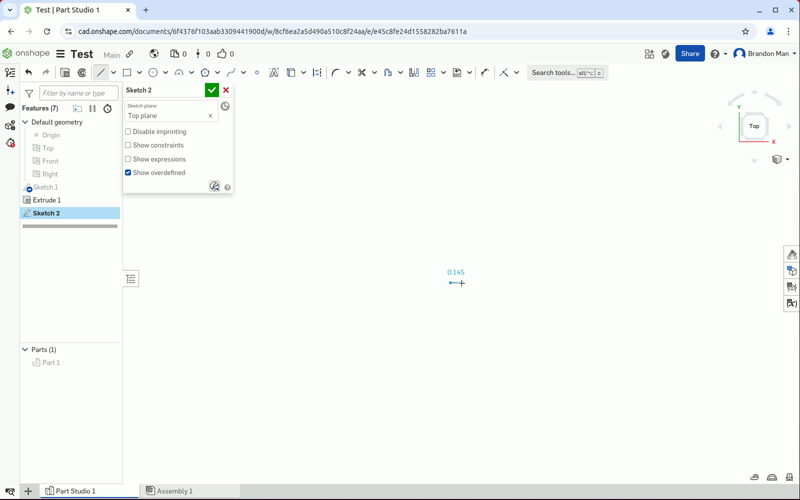
scroll(-6)
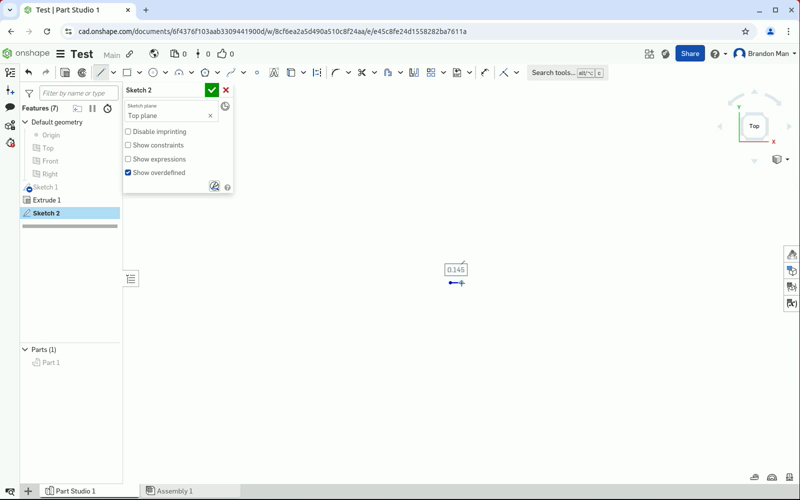
scroll(-6)
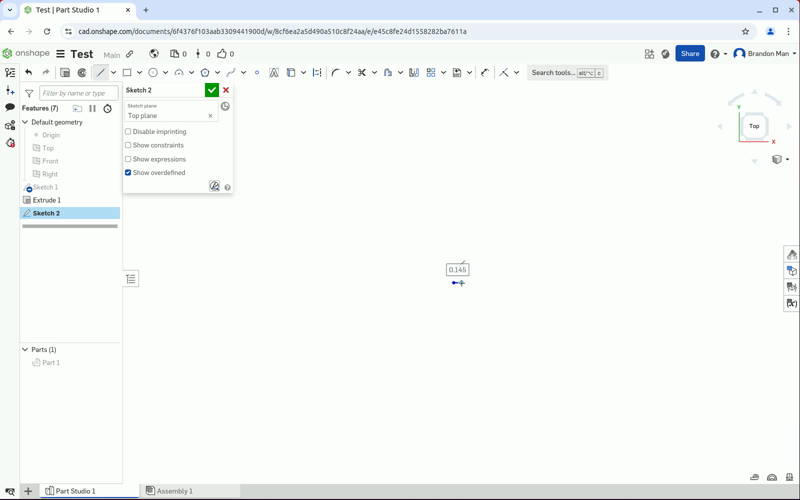
scroll(-6)
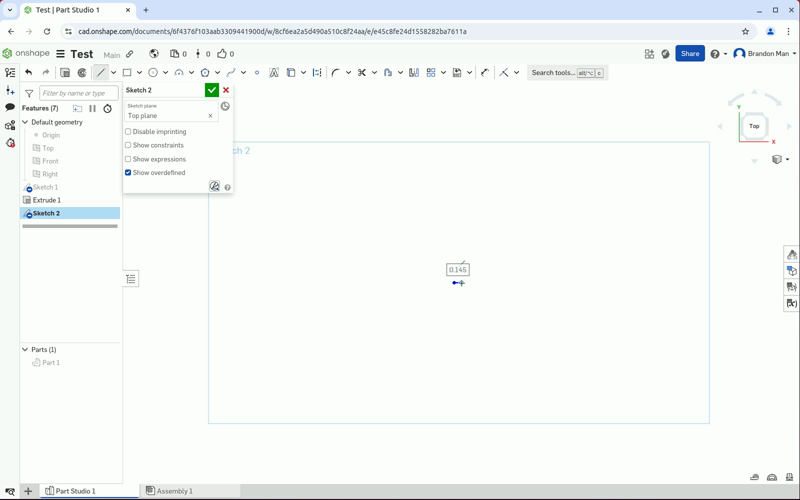
scroll(-6)
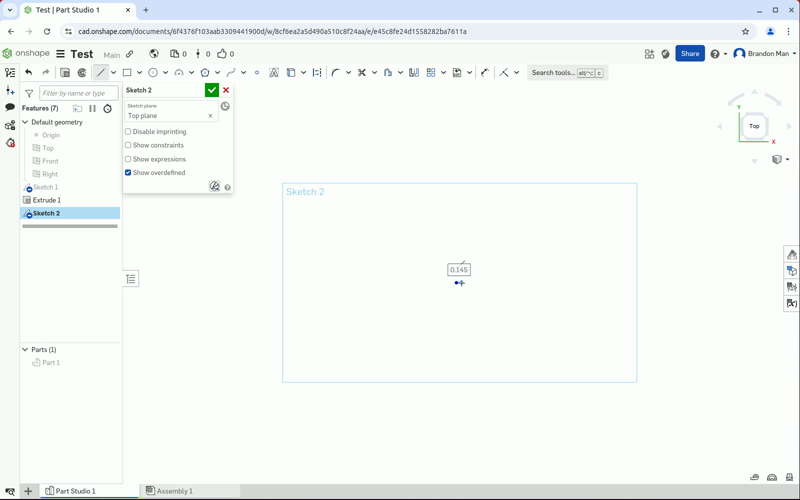
scroll(-6)
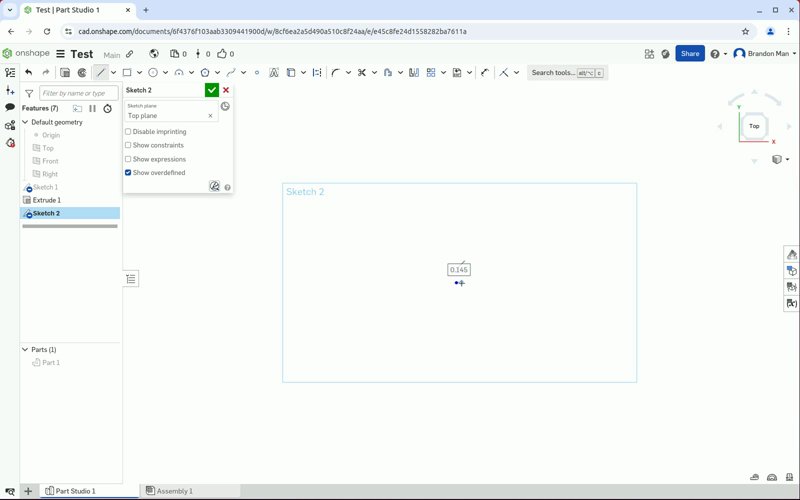
scroll(-6)
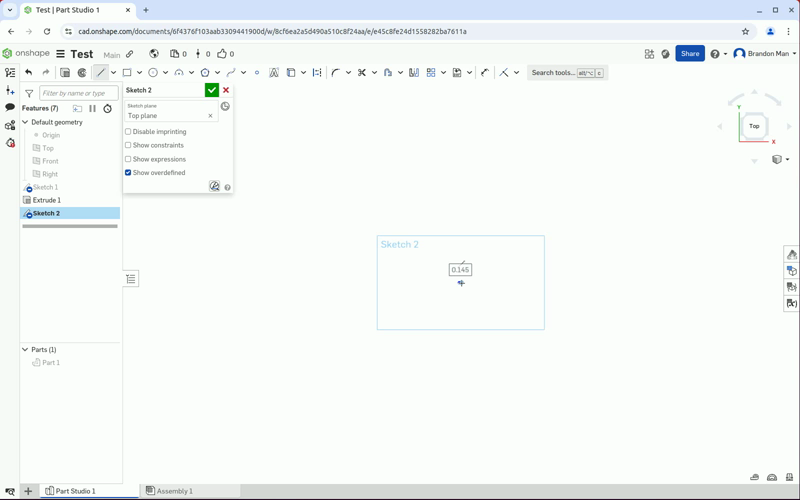
scroll(-6)
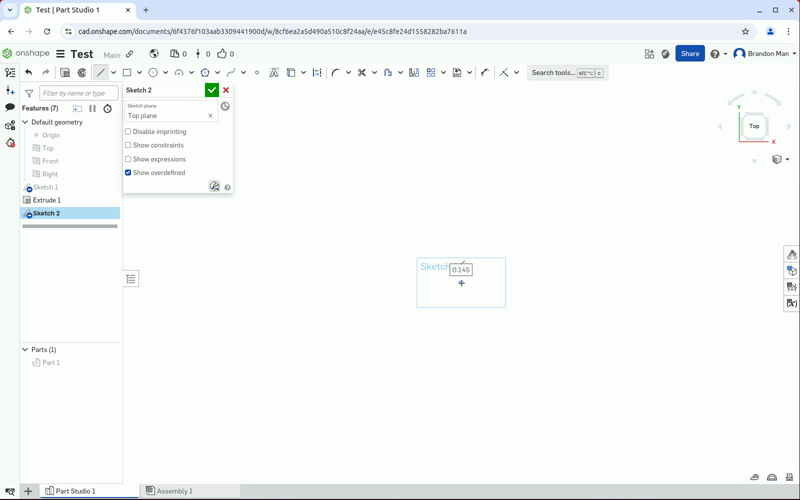
key_up(shift)
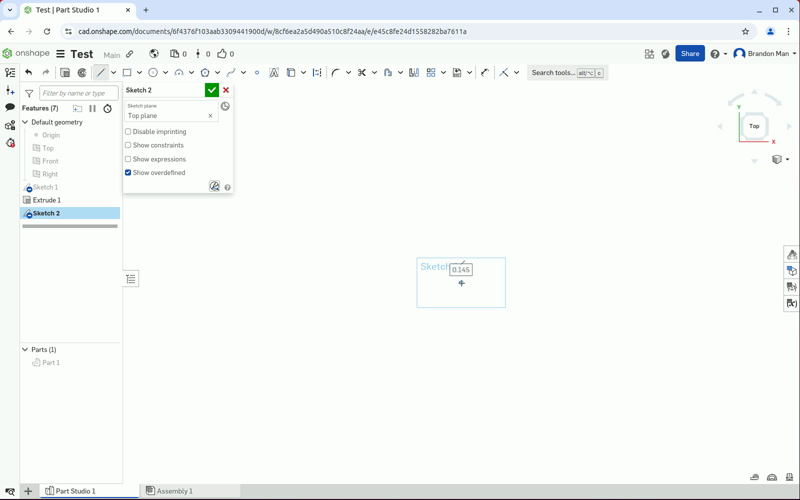
key_down(shift)
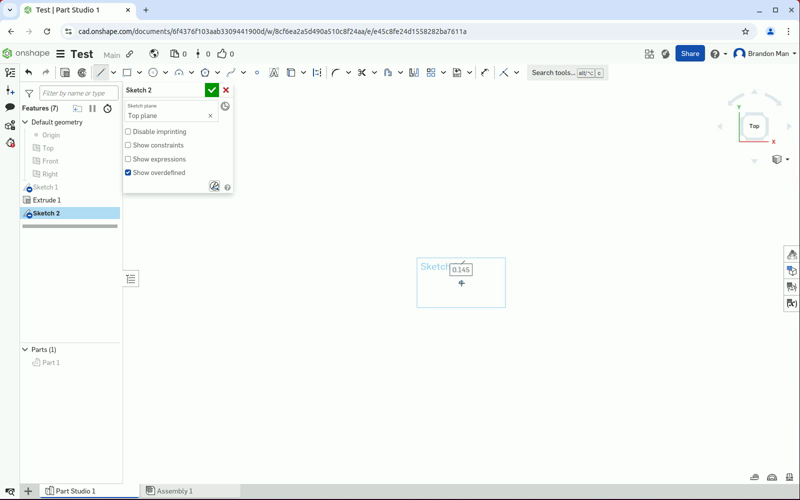
mouse_move(492, 282)
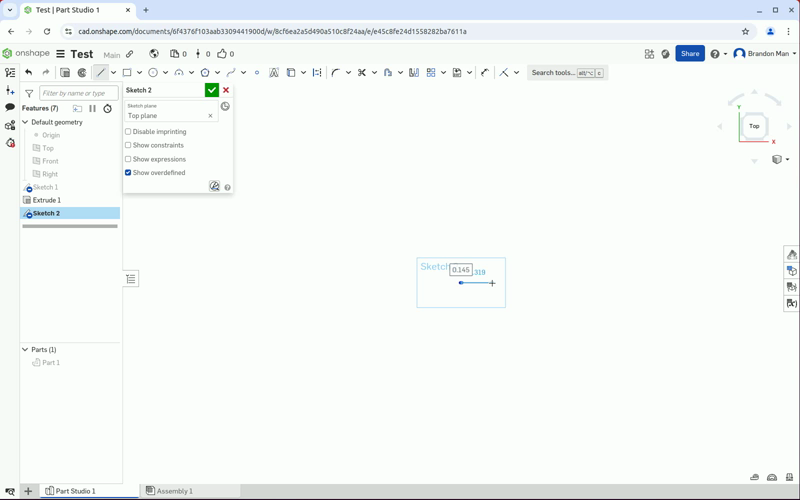
mouse_move(461, 281)
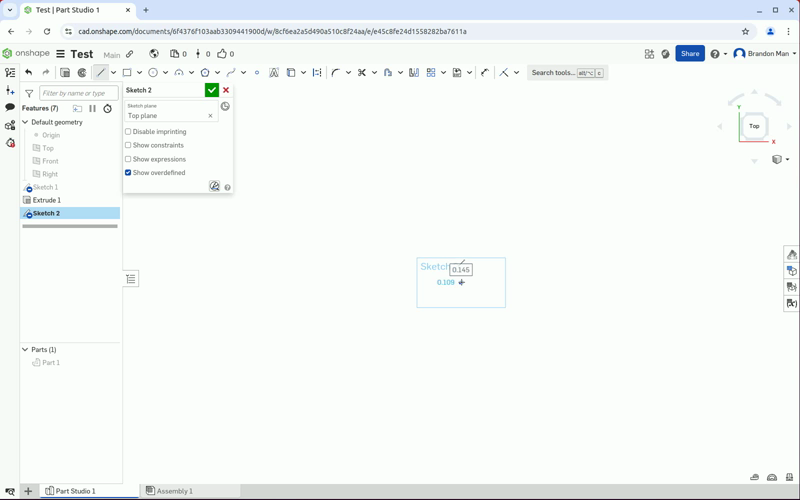
scroll(6)
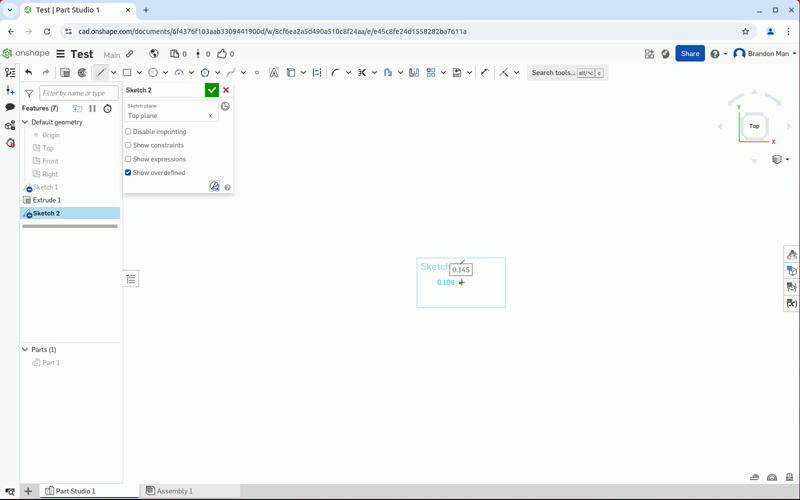
scroll(6)
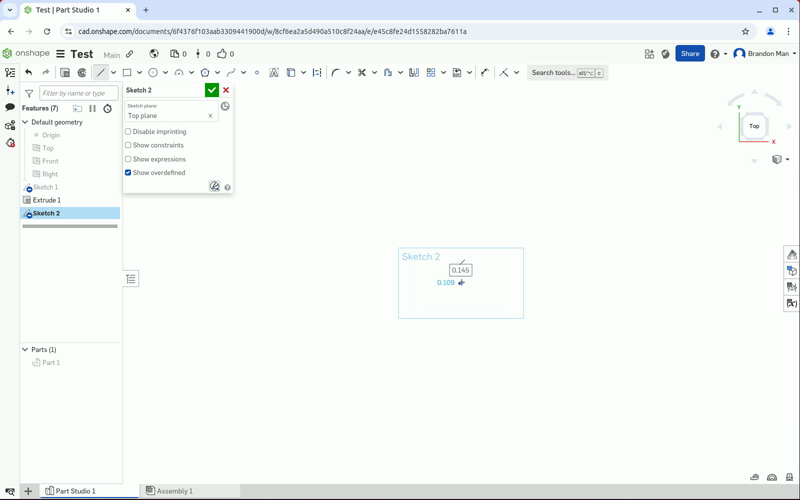
scroll(6)
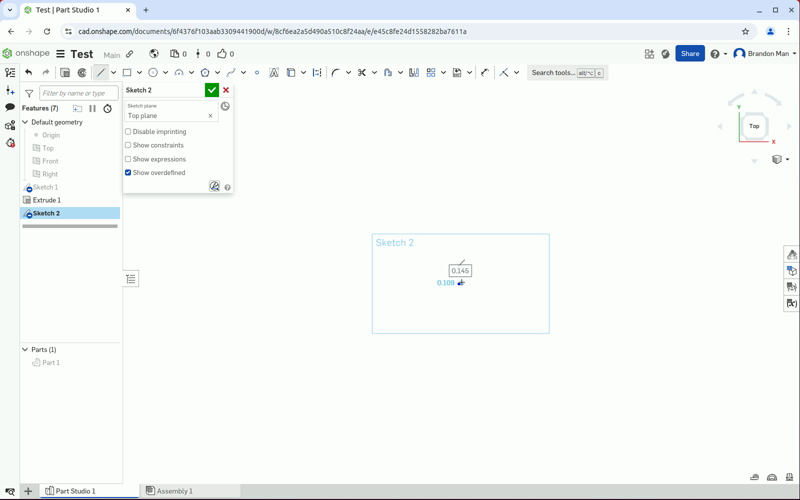
scroll(6)
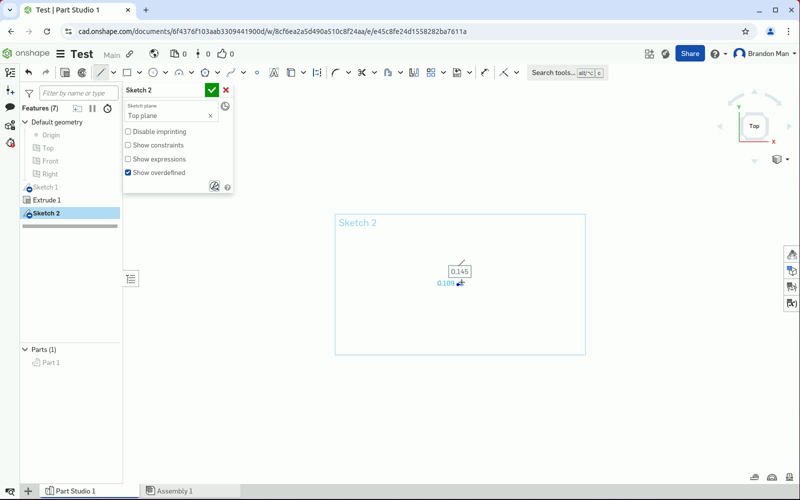
scroll(6)
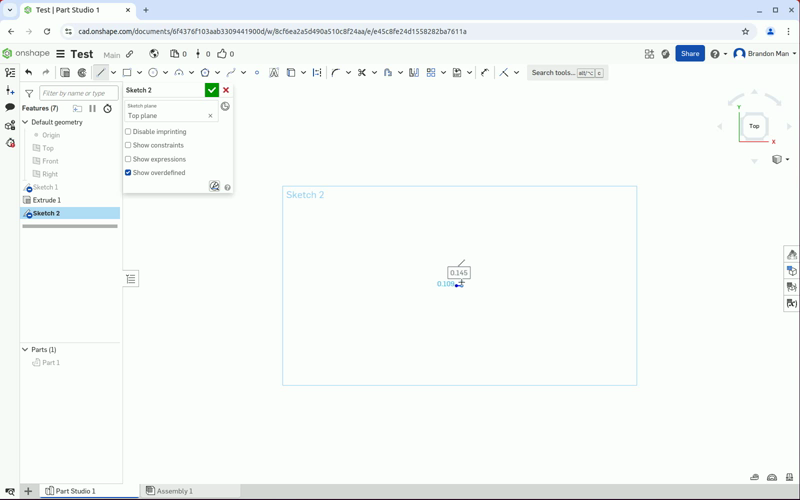
scroll(6)
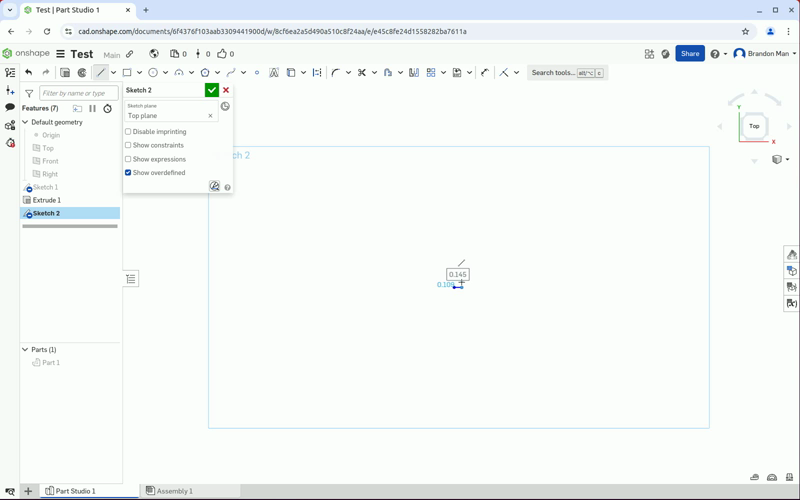
scroll(6)
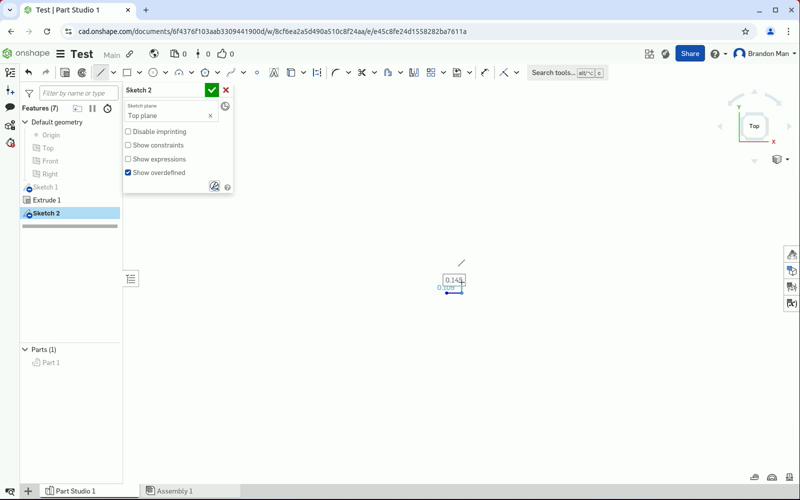
click(461, 281)
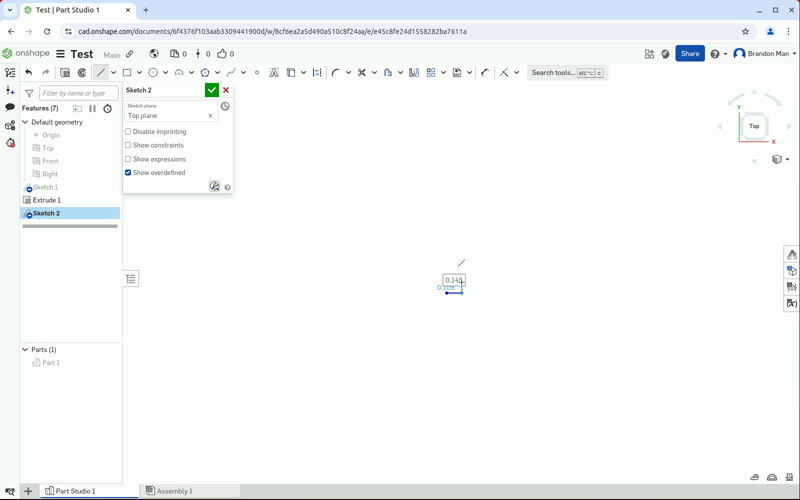
scroll(-6)
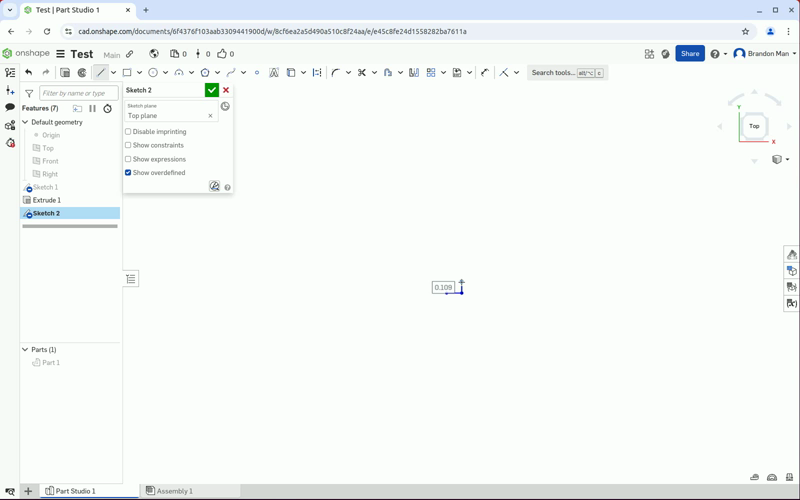
scroll(-6)
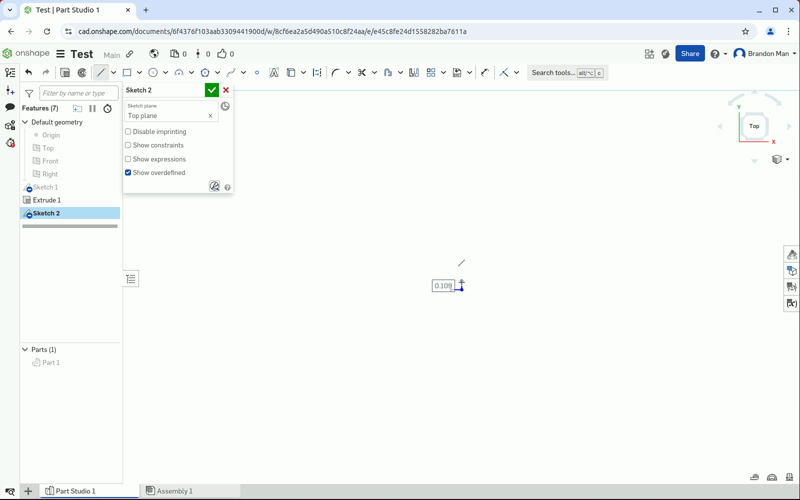
scroll(-6)
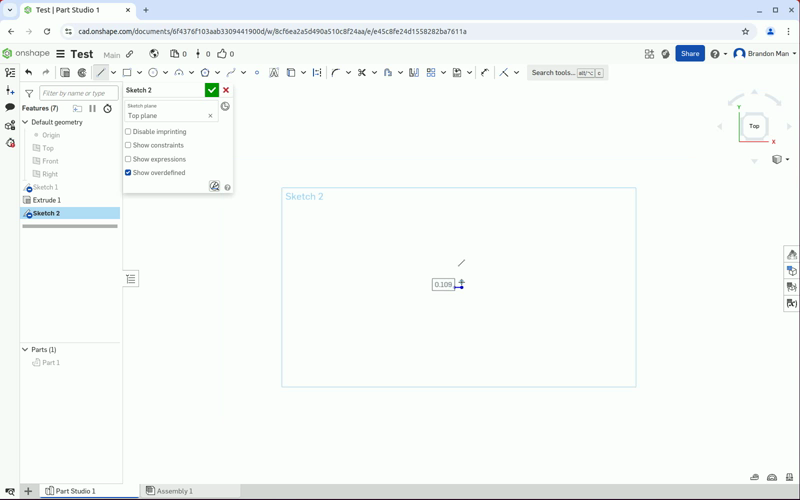
scroll(-6)
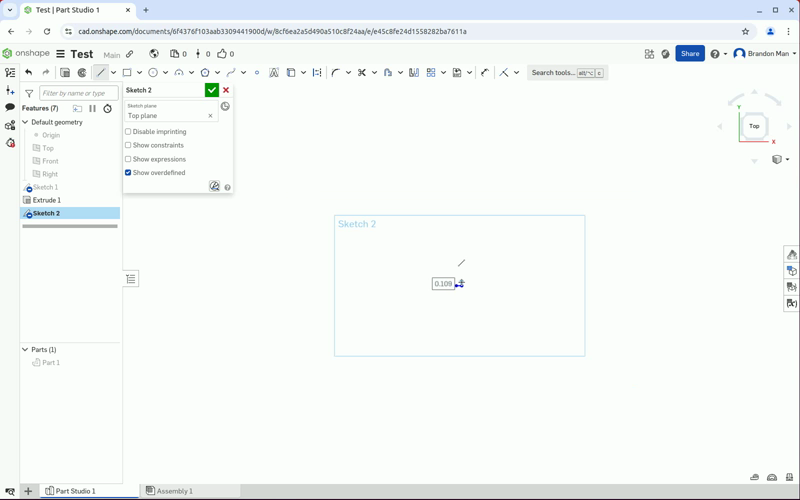
scroll(-6)
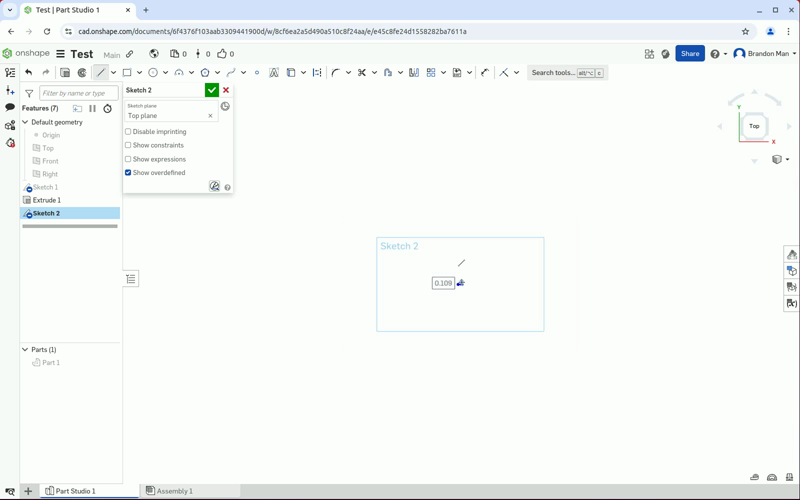
scroll(-6)
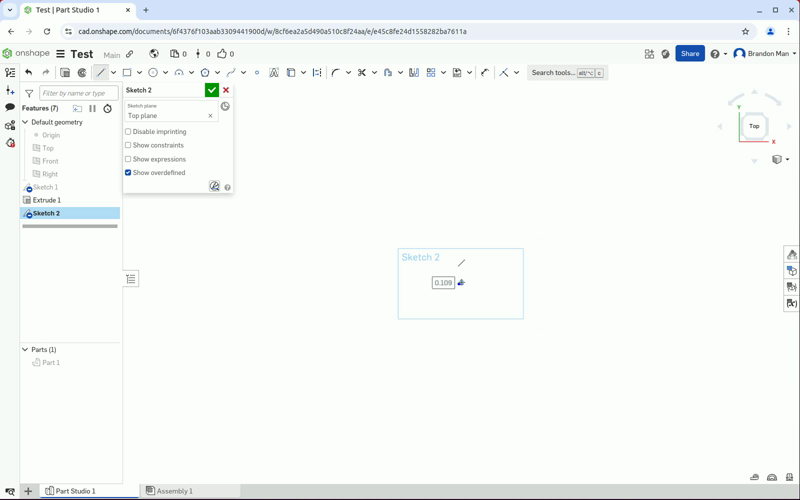
scroll(-6)
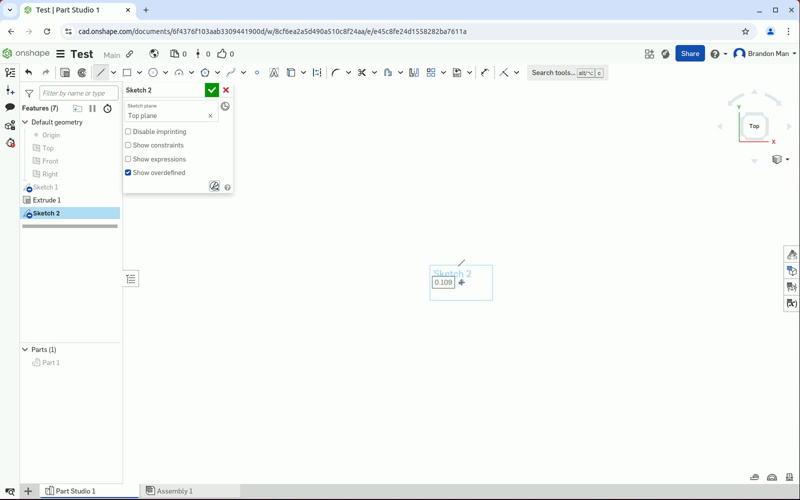
key_up(shift)
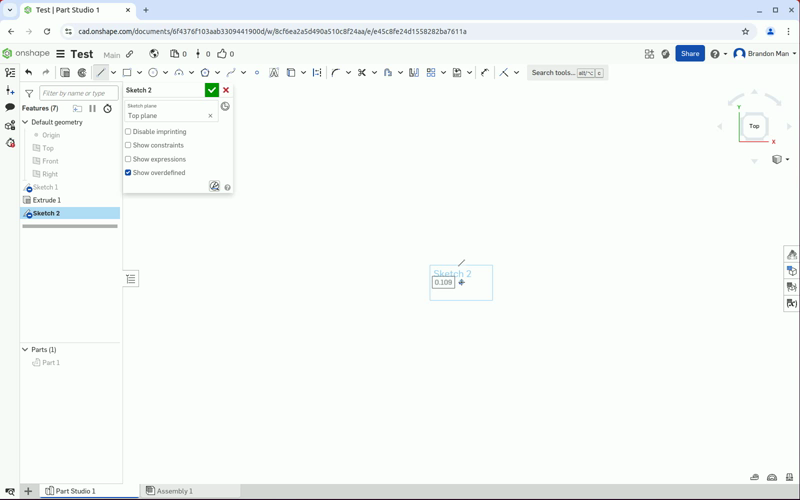
key_down(shift)
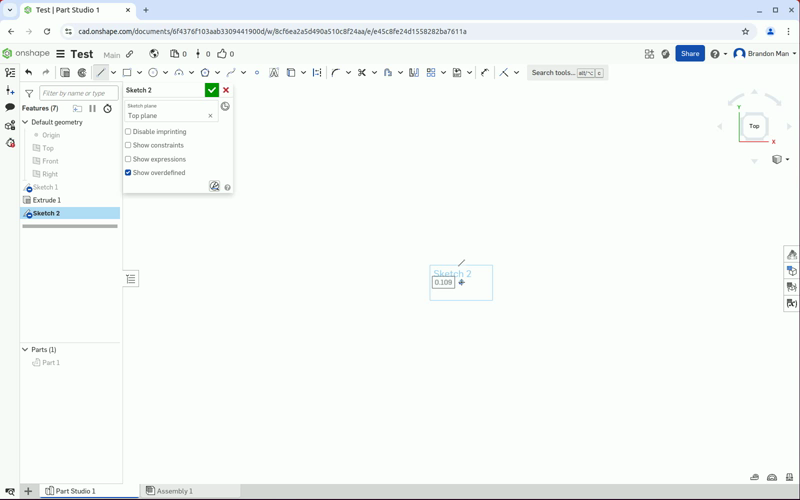
mouse_move(492, 281)
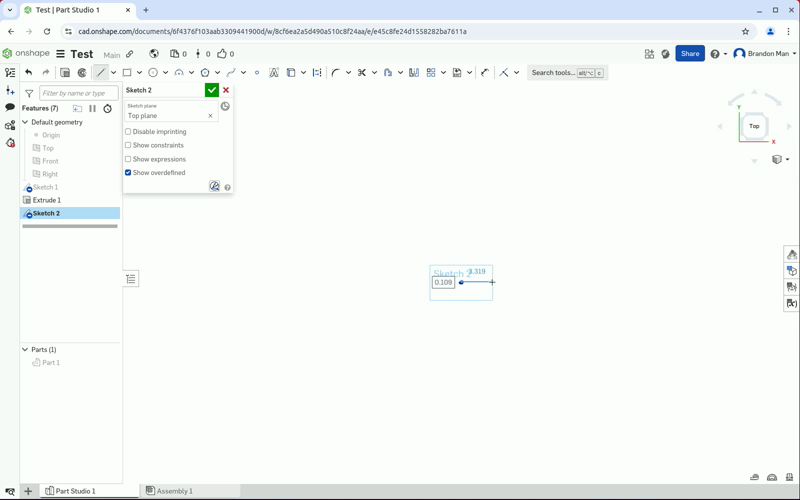
mouse_move(460, 281)
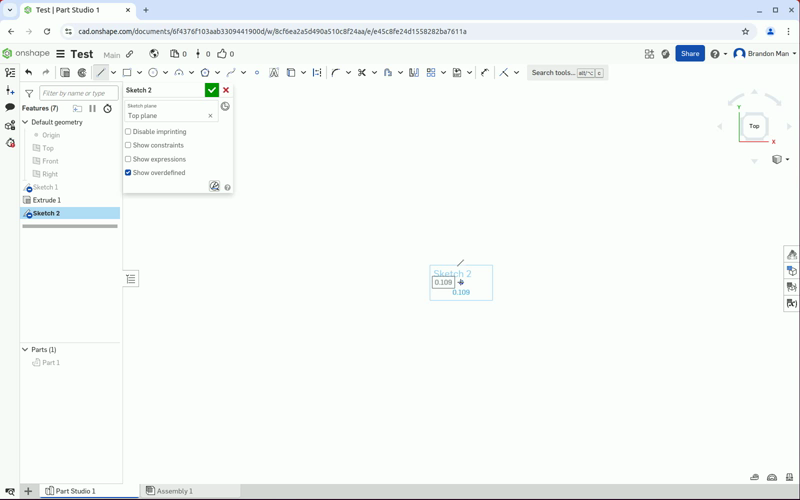
scroll(6)
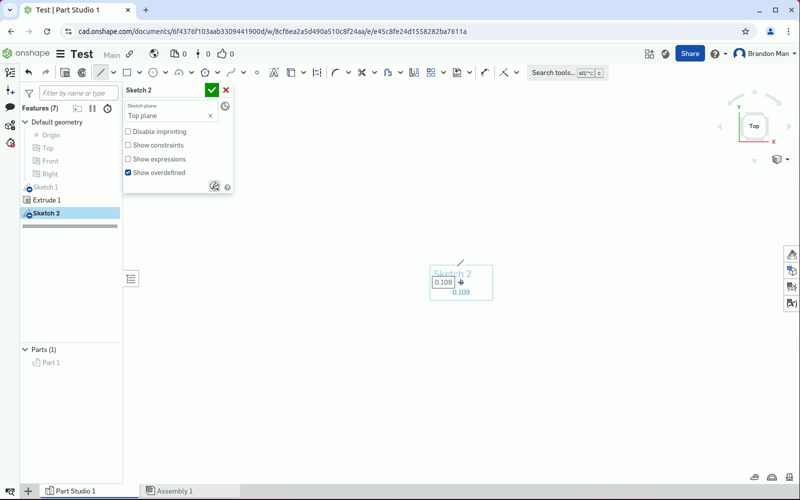
scroll(6)
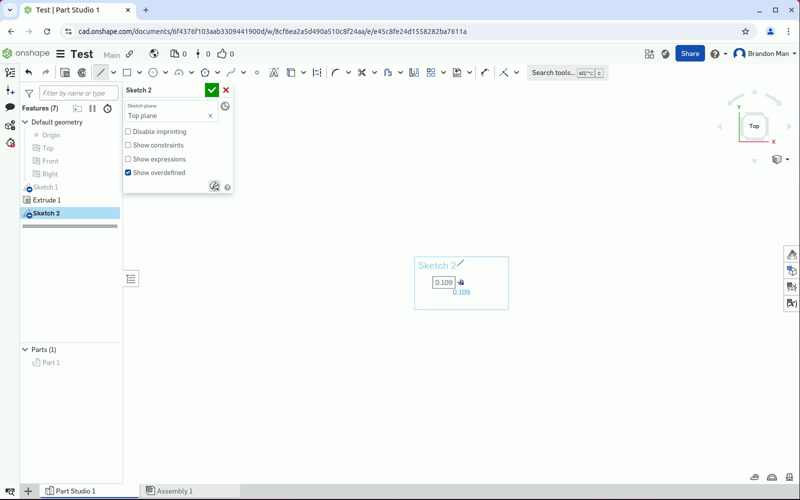
scroll(6)
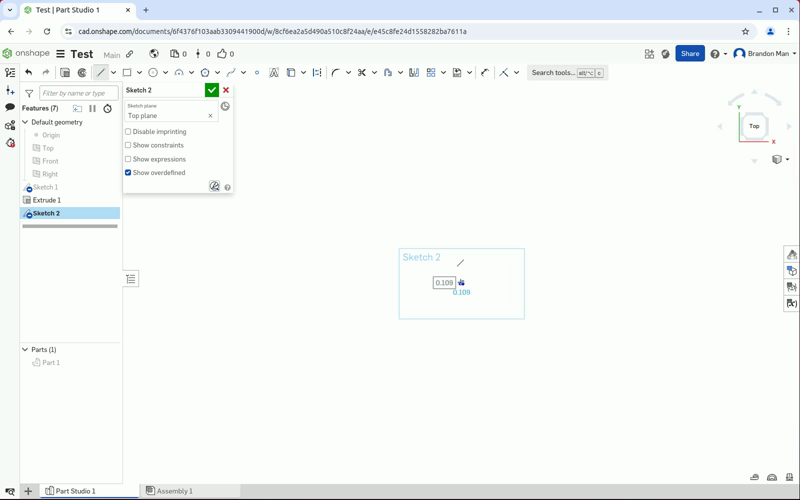
scroll(6)
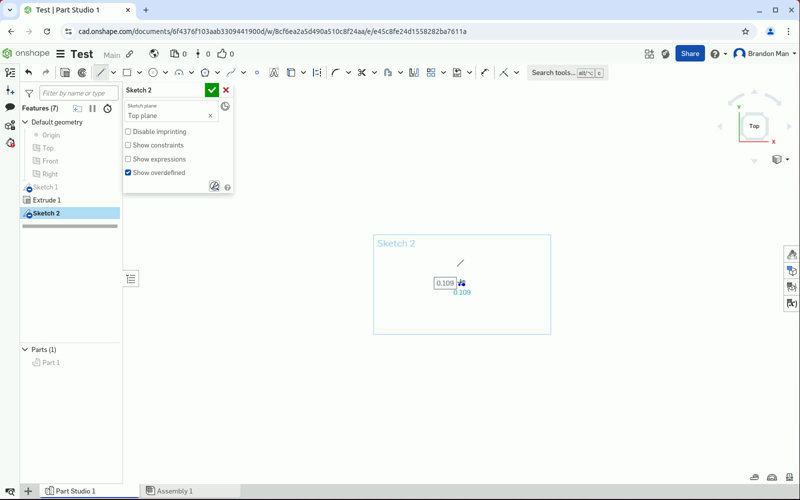
scroll(6)
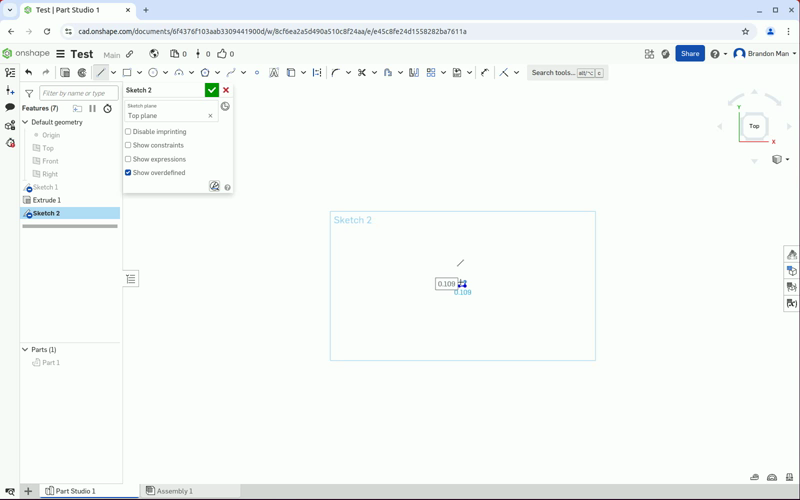
scroll(6)
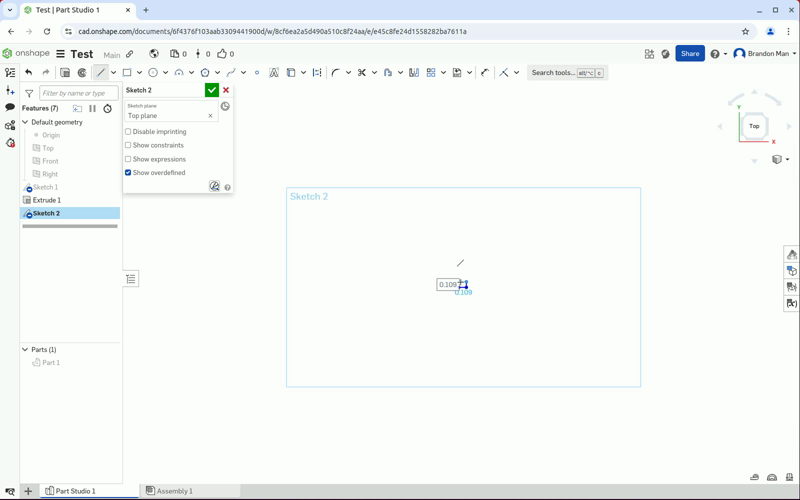
scroll(6)
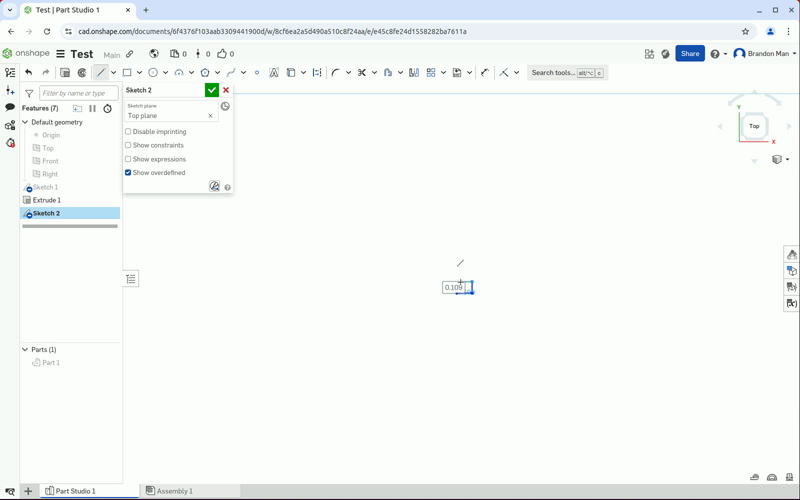
click(460, 281)
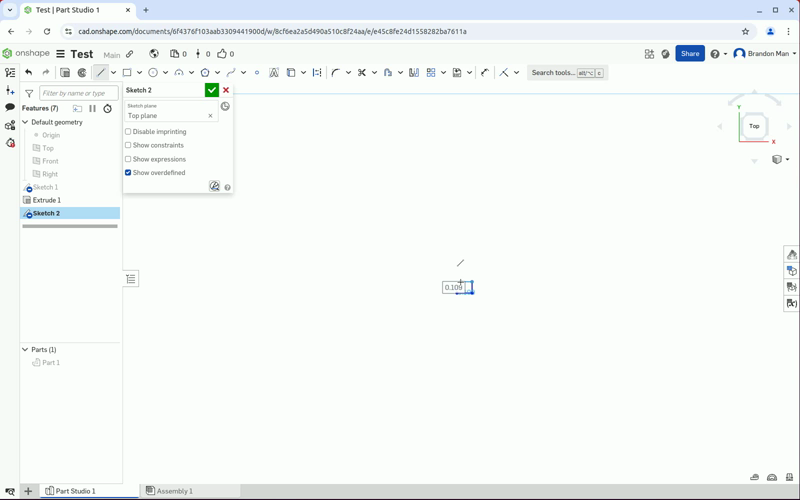
scroll(-6)
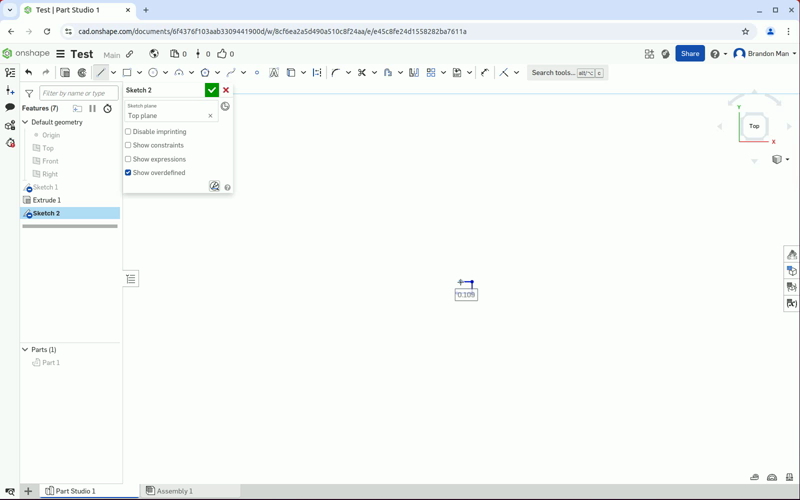
scroll(-6)
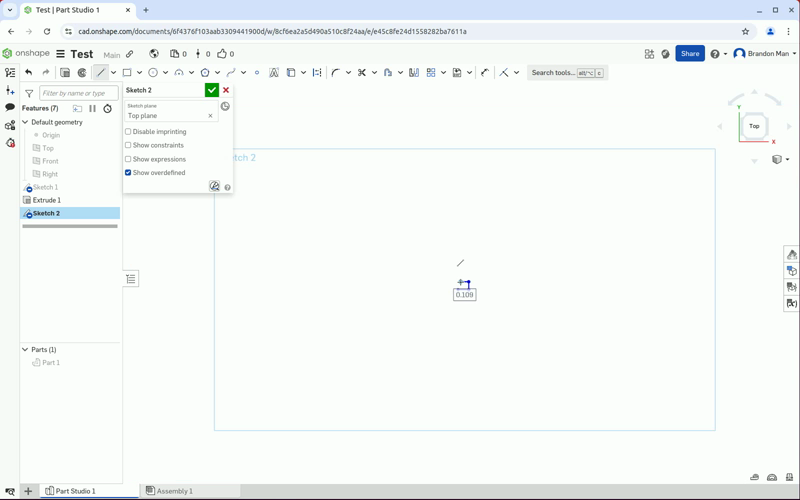
scroll(-6)
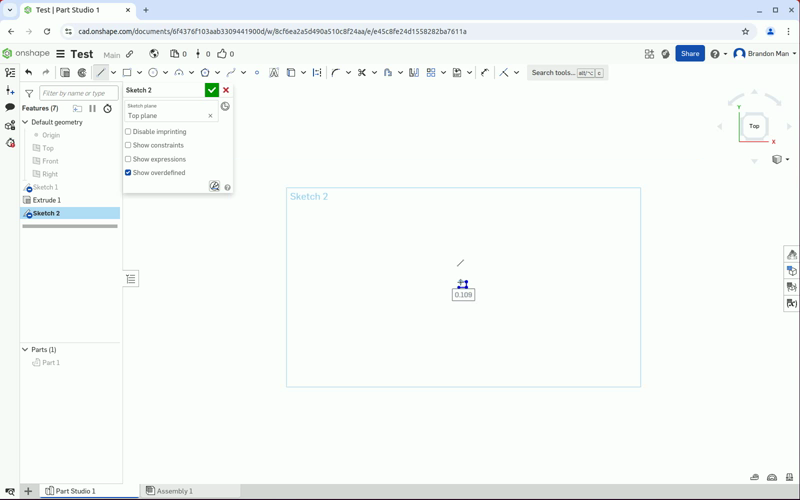
scroll(-6)
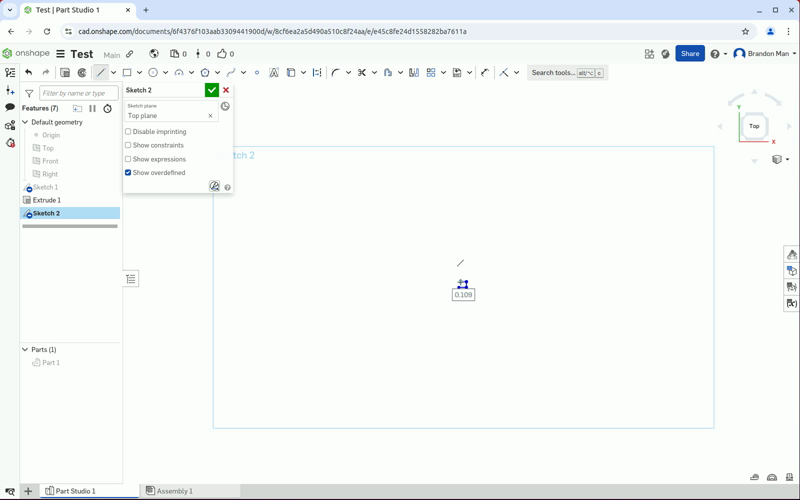
scroll(-6)
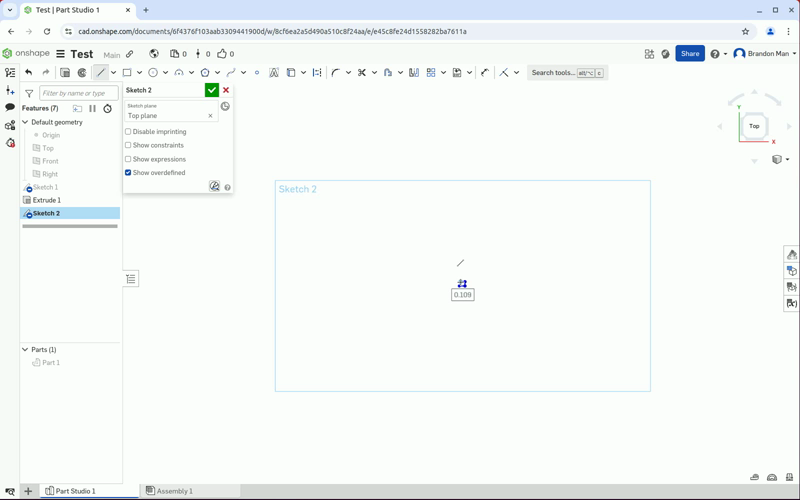
scroll(-6)
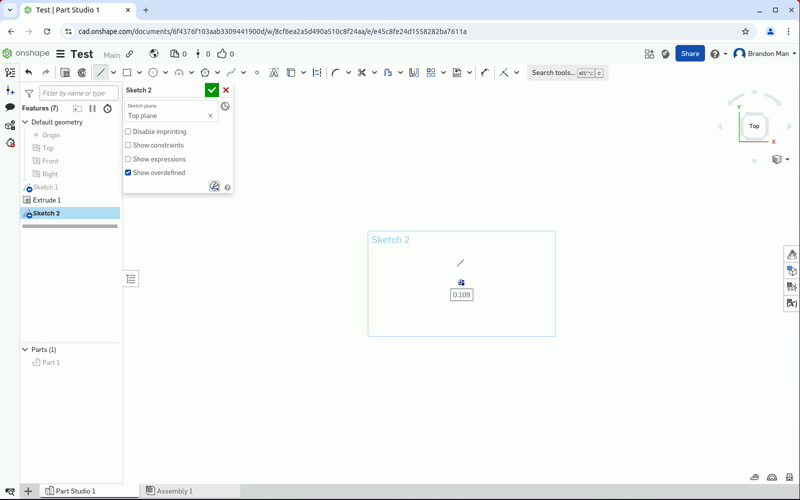
scroll(-6)
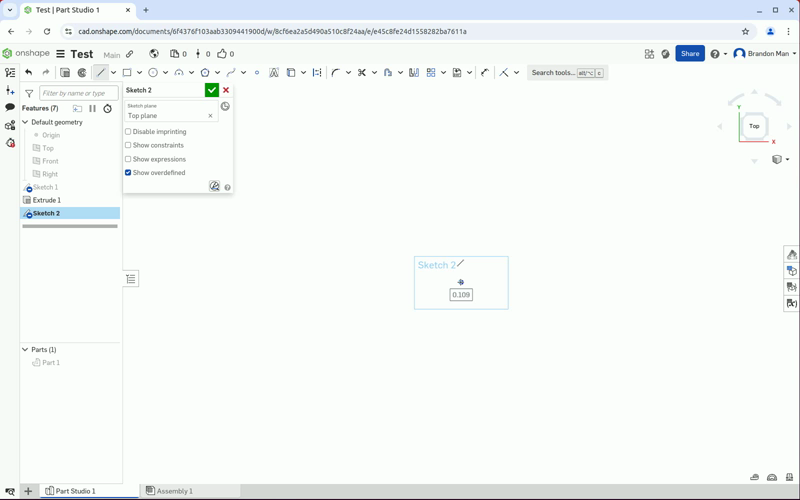
key_up(shift)
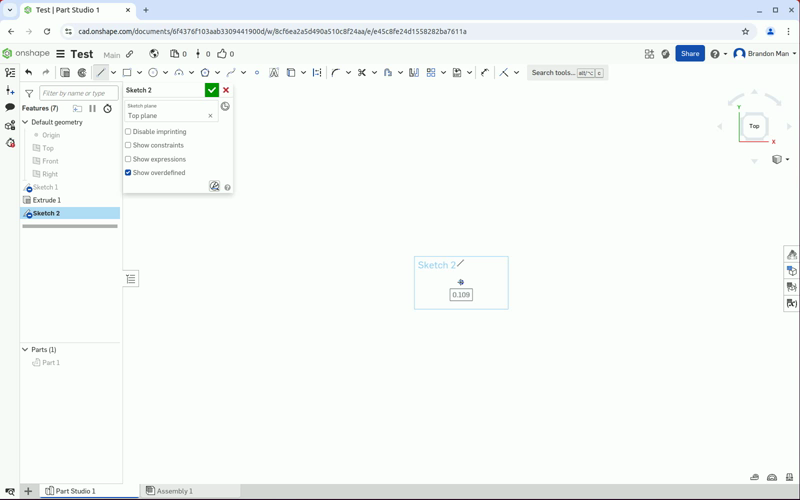
mouse_move(490, 281)
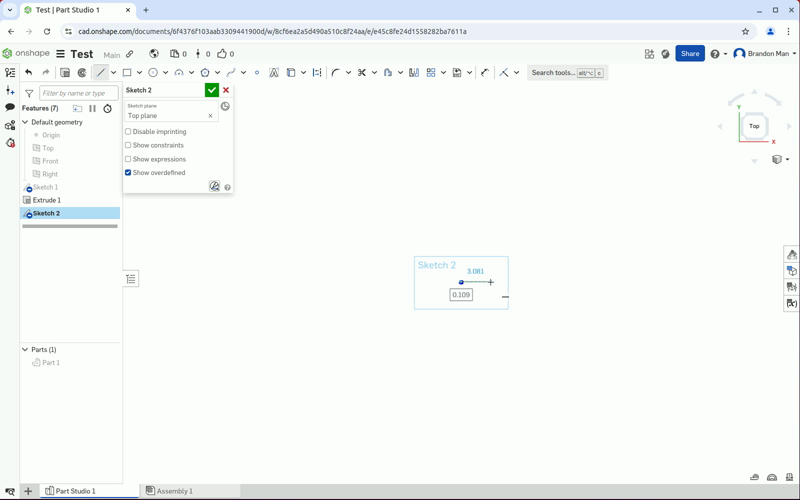
key_down(shift)
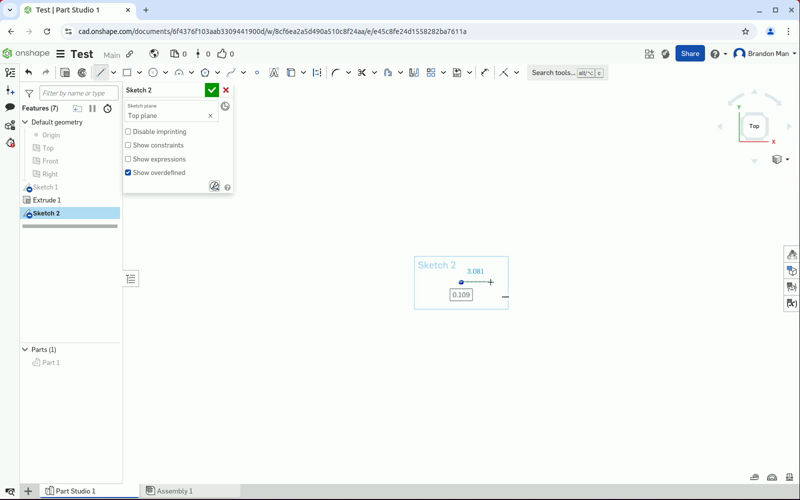
mouse_move(460, 282)
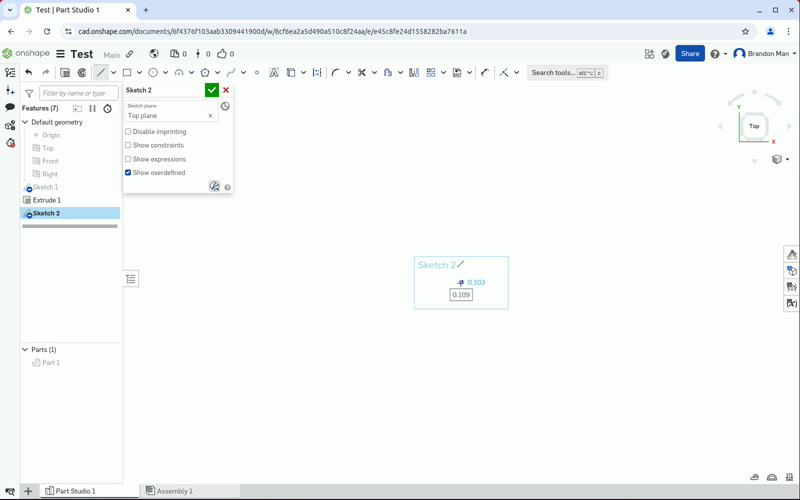
scroll(6)
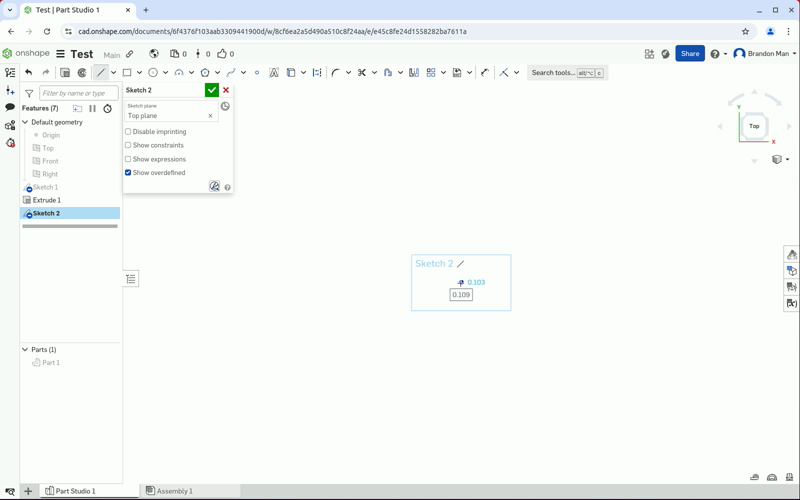
scroll(6)
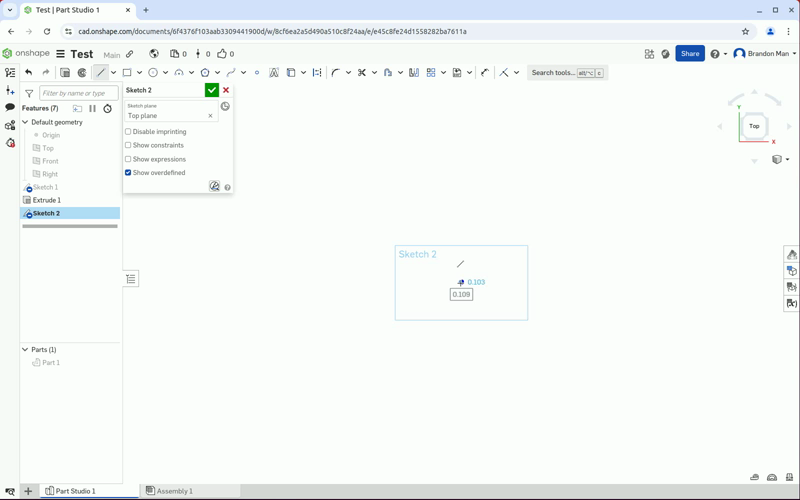
scroll(6)
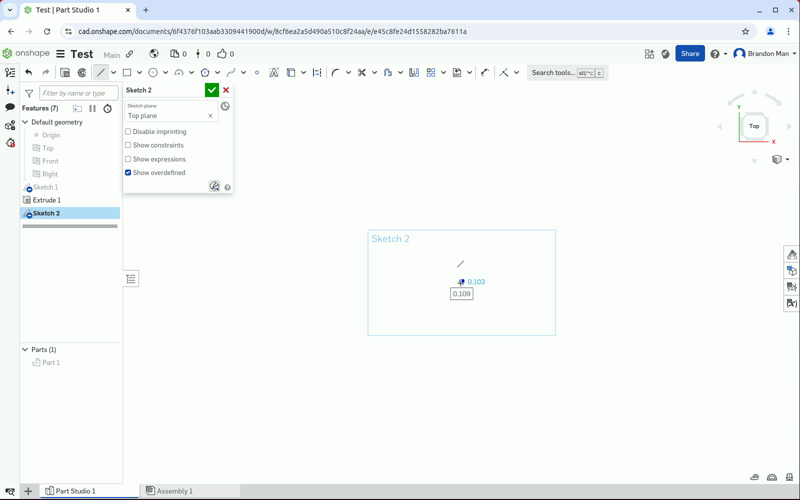
scroll(6)
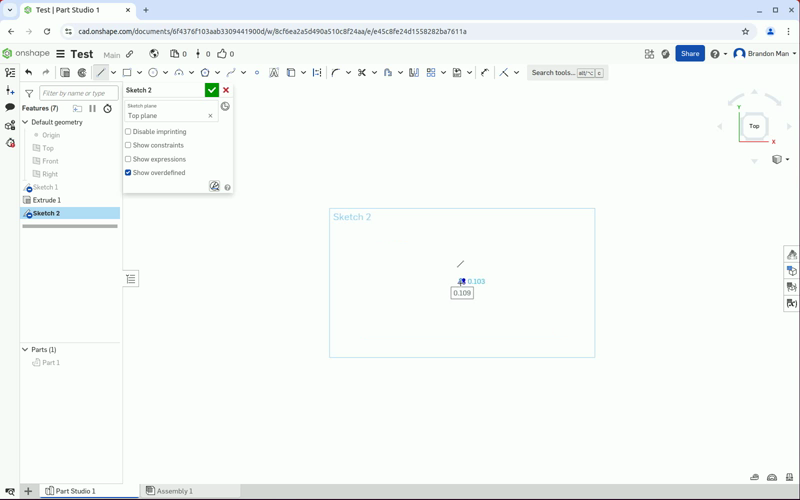
scroll(6)
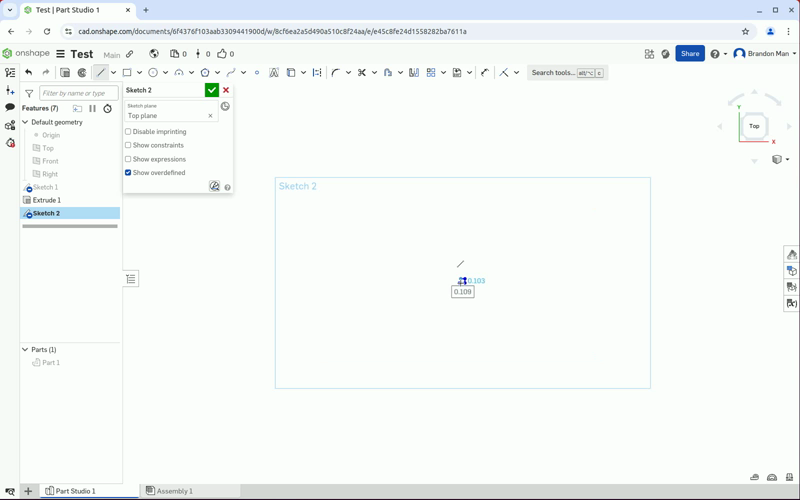
scroll(6)
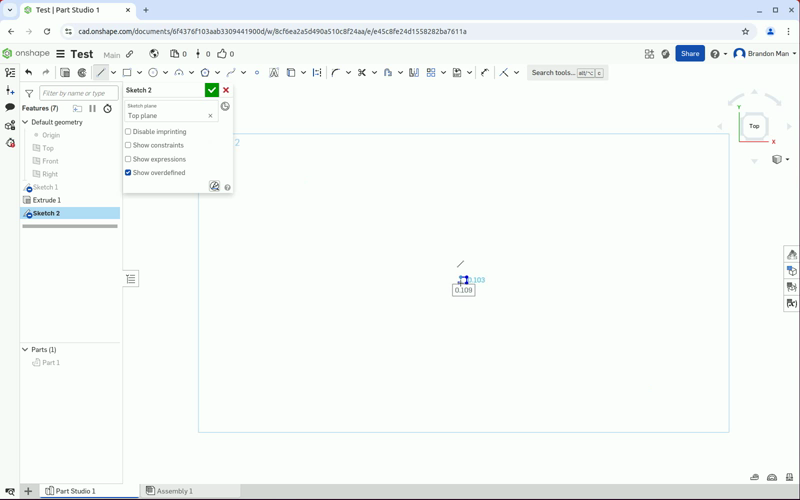
scroll(6)
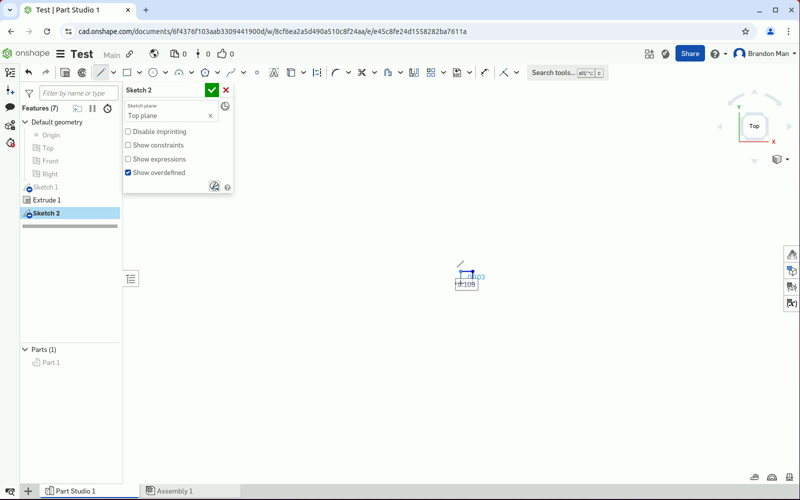
key_up(shift)
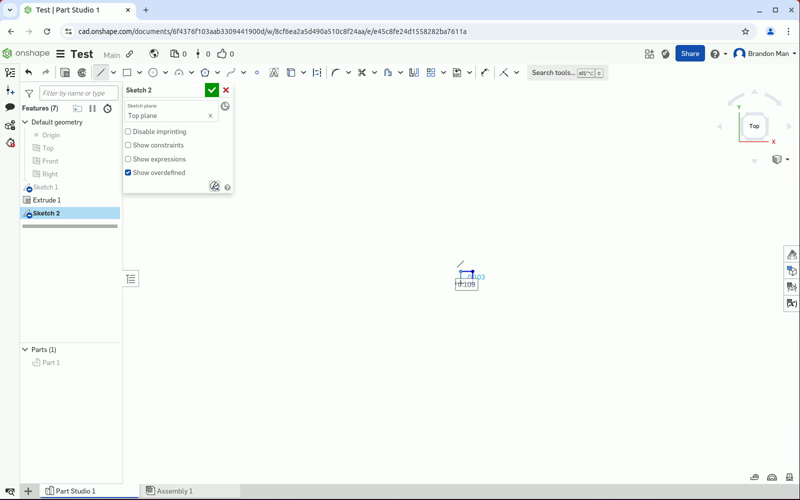
click(460, 282)
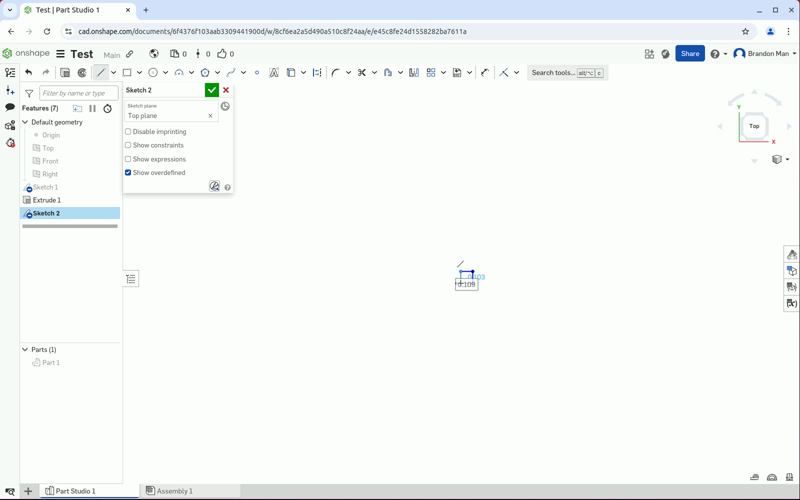
scroll(-6)
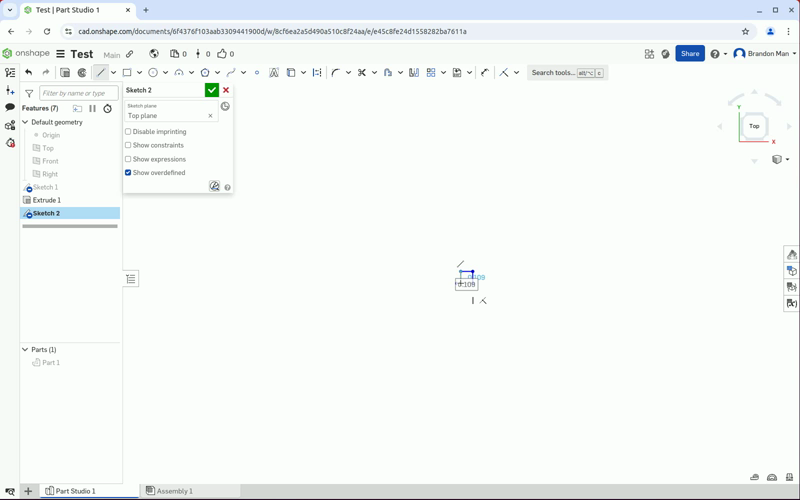
scroll(-6)
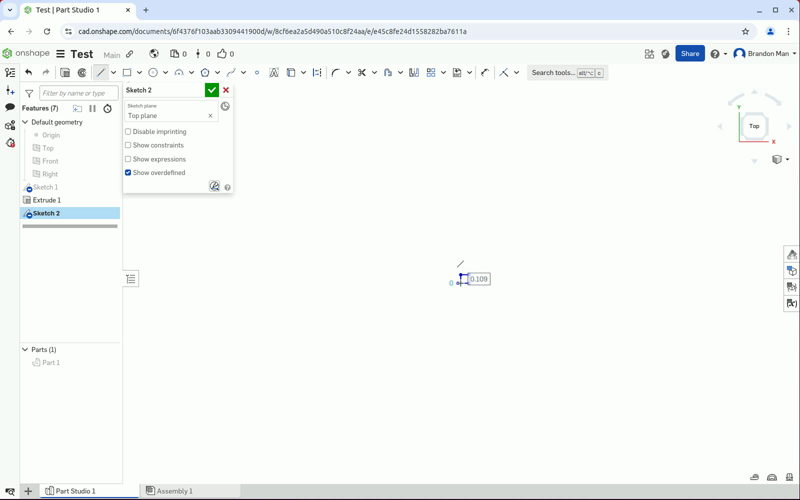
scroll(-6)
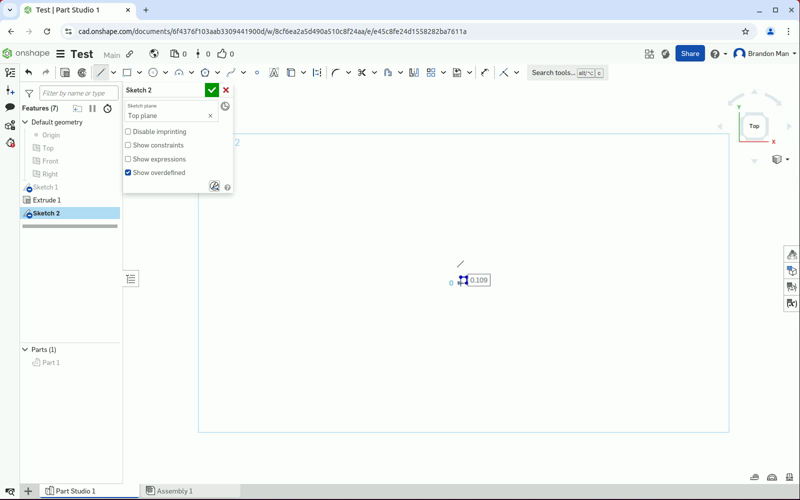
scroll(-6)
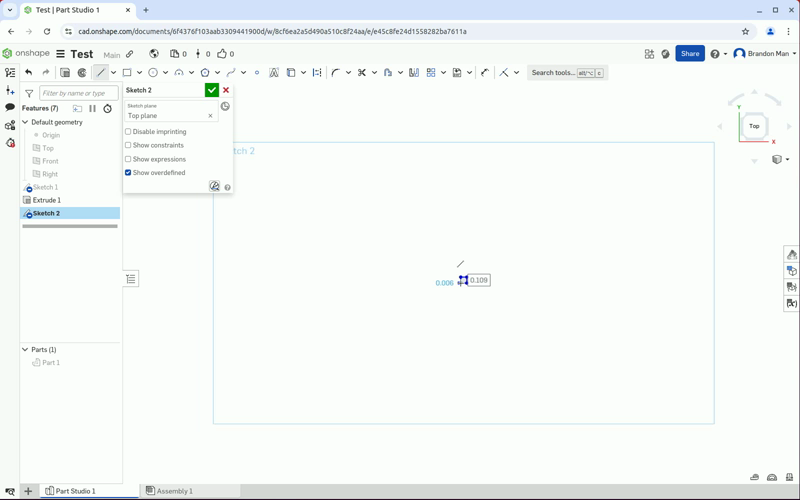
scroll(-6)
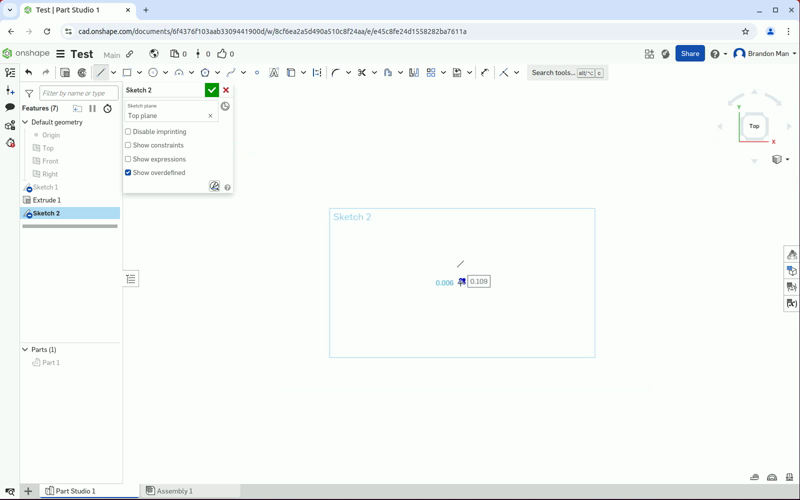
scroll(-6)
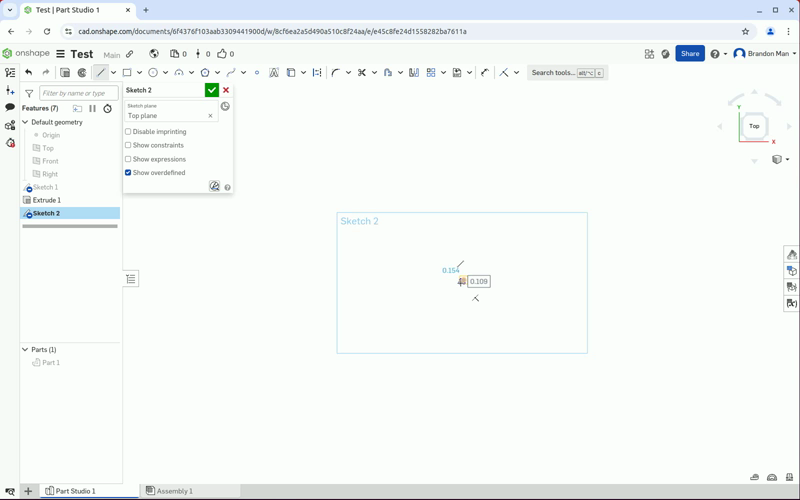
scroll(-6)
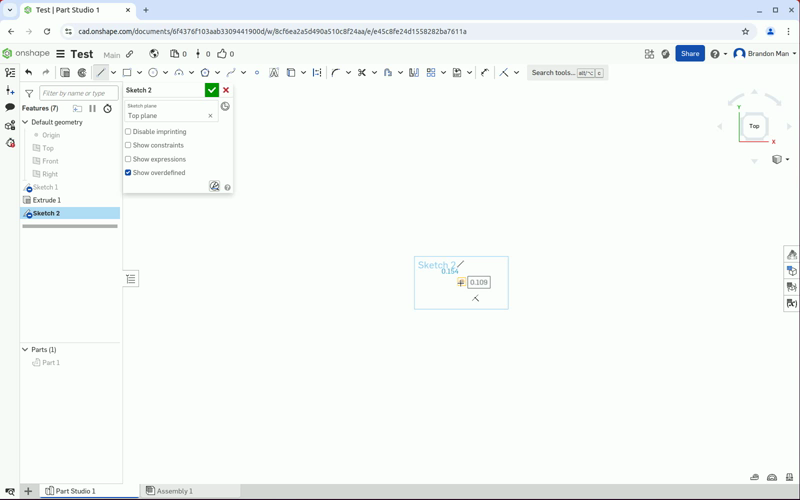
key(esc)
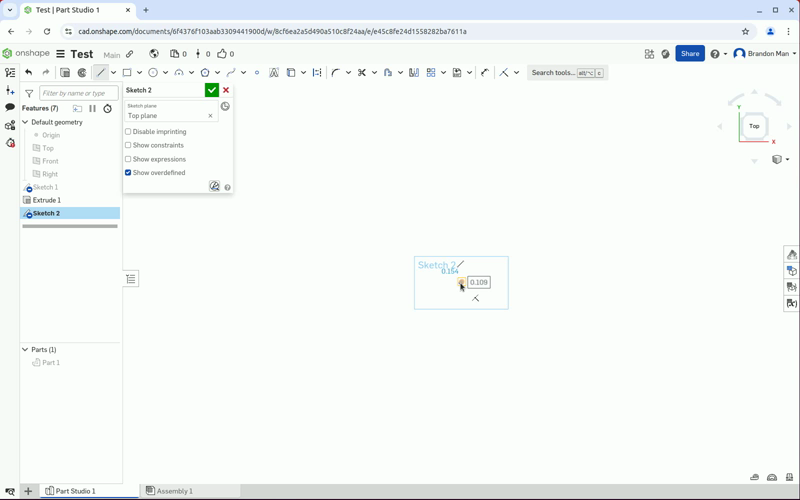
mouse_move(461, 281)
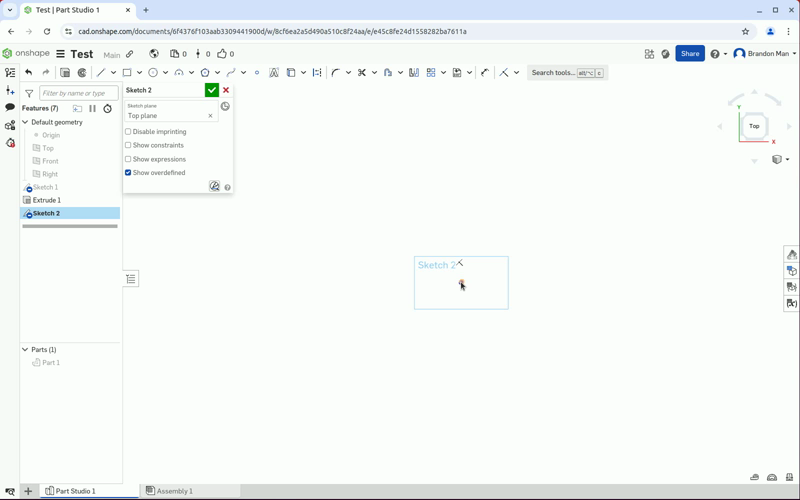
scroll(6)
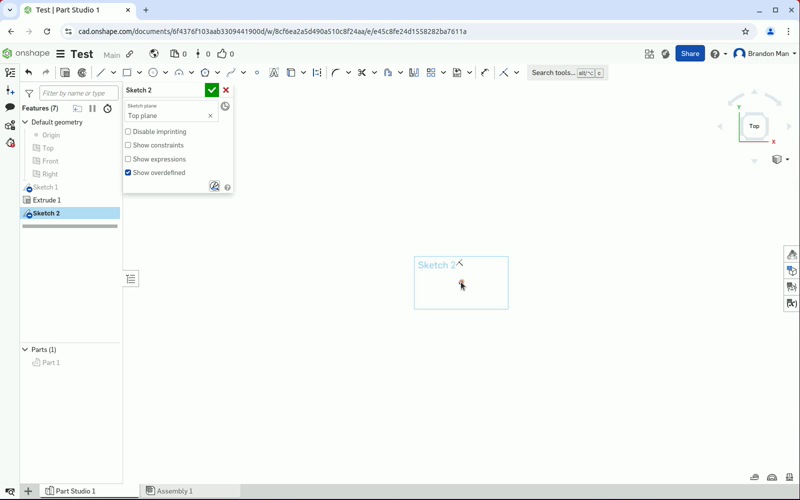
scroll(6)
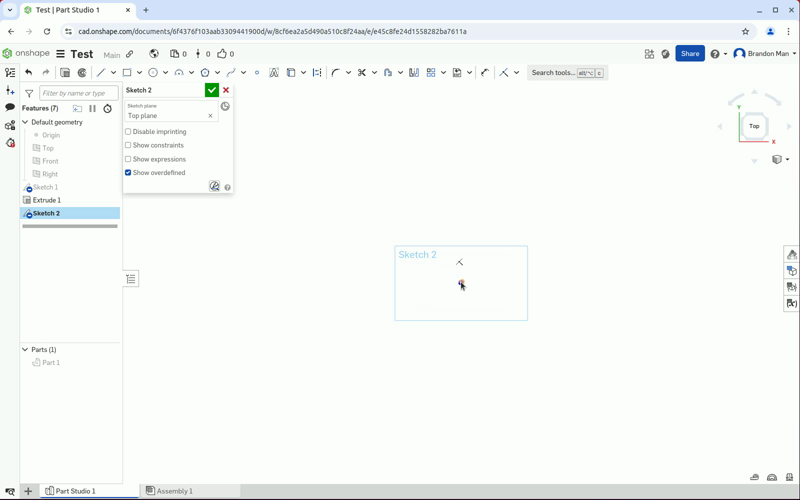
scroll(6)
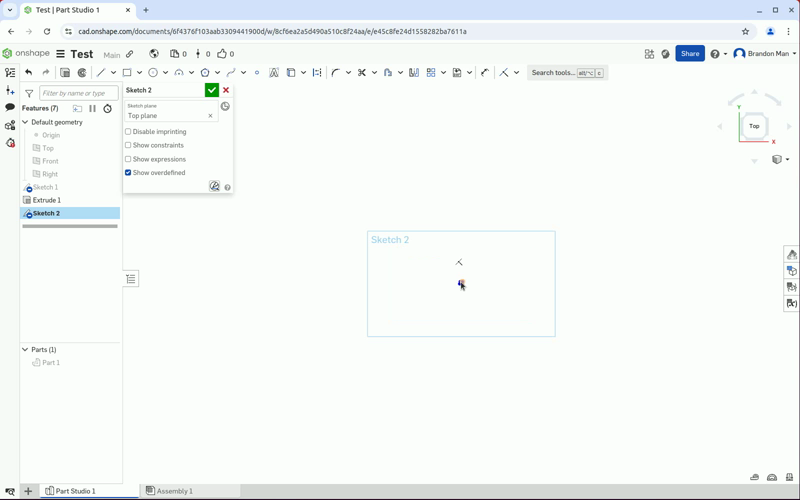
scroll(6)
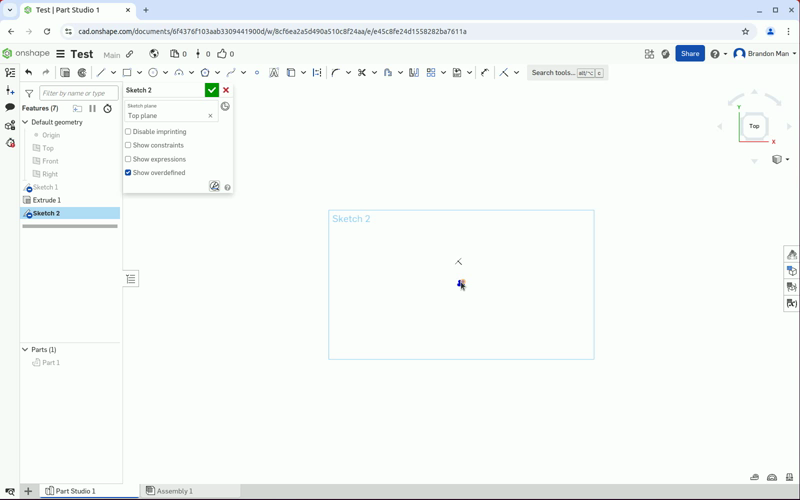
scroll(6)
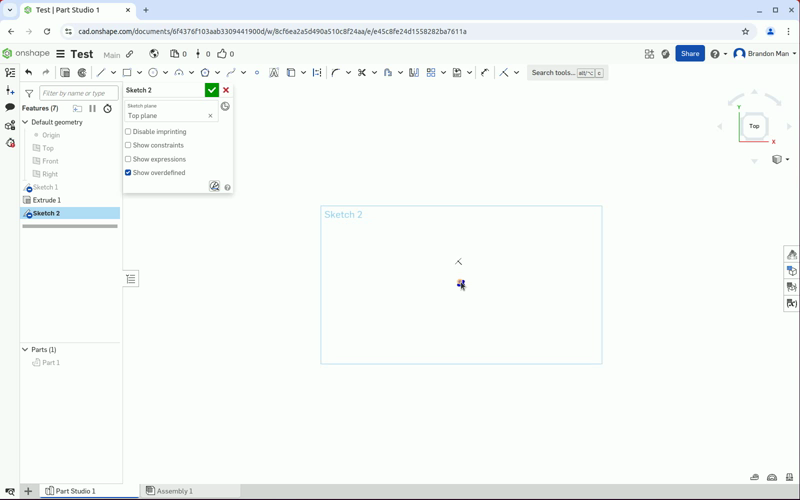
scroll(6)
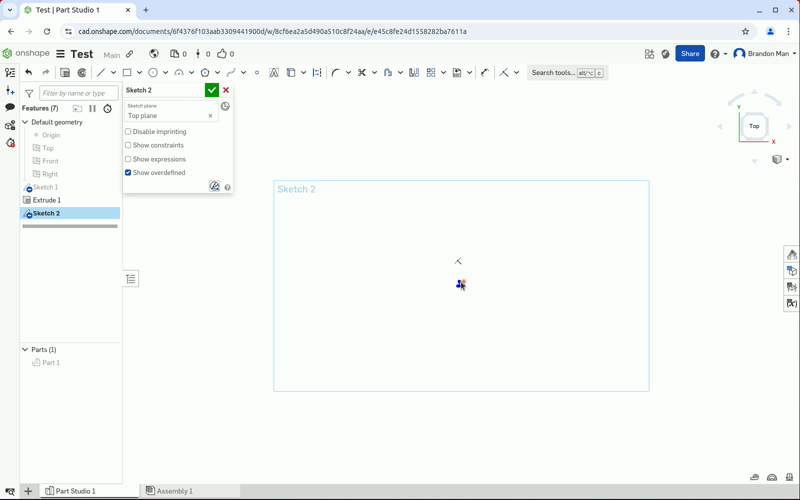
scroll(6)
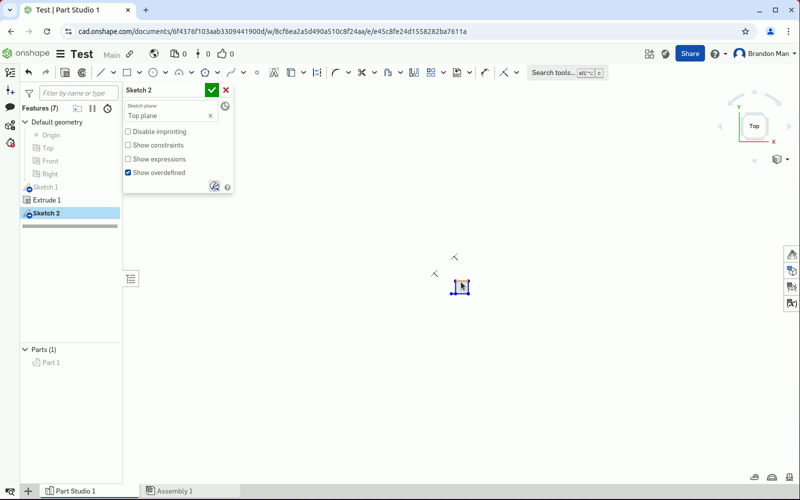
click(461, 281)
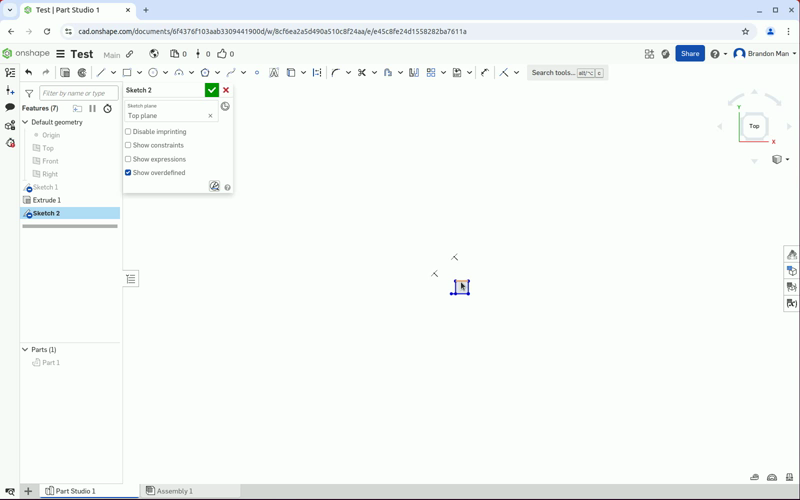
scroll(-6)
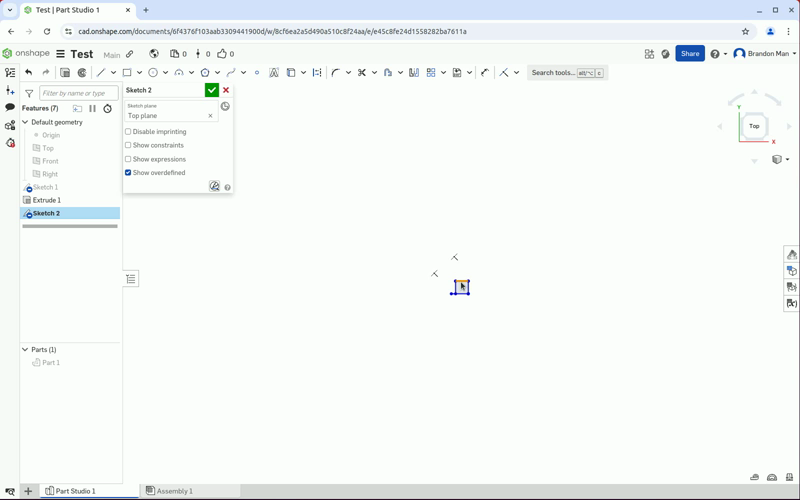
scroll(-6)
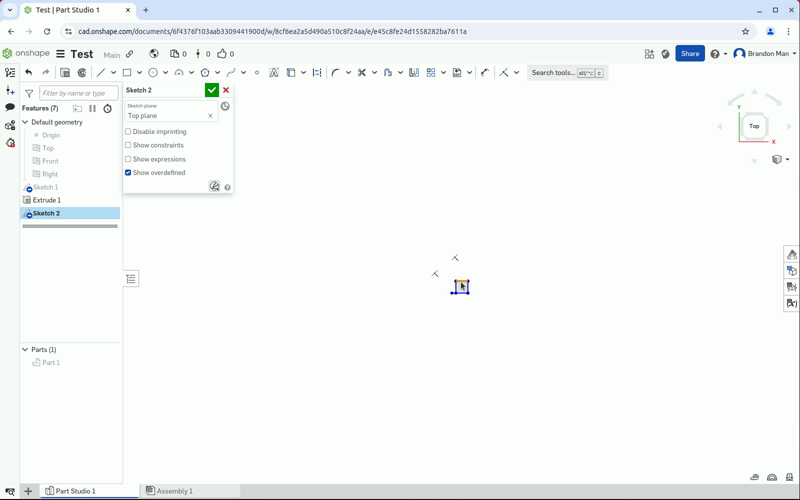
scroll(-6)
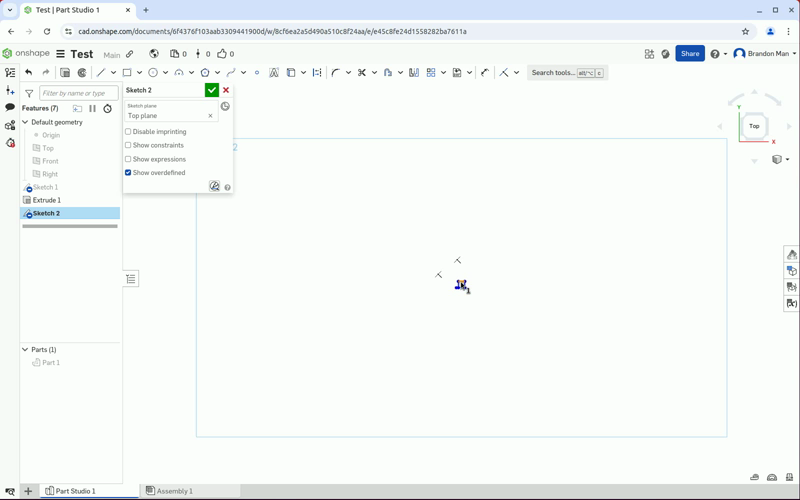
scroll(-6)
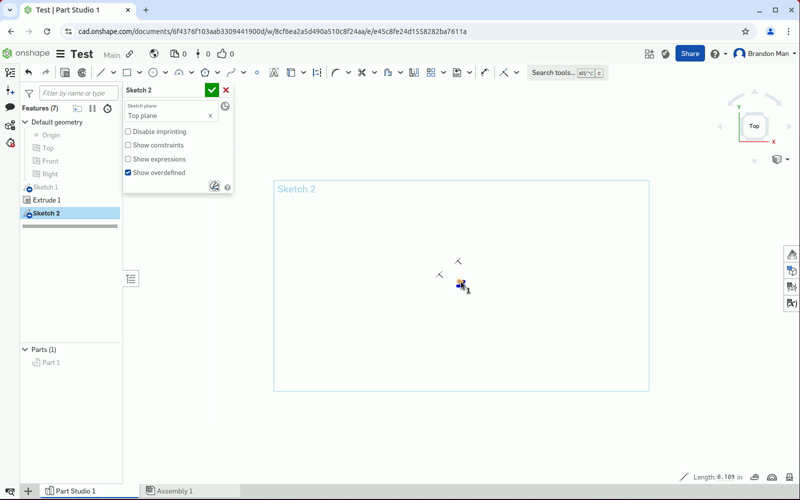
scroll(-6)
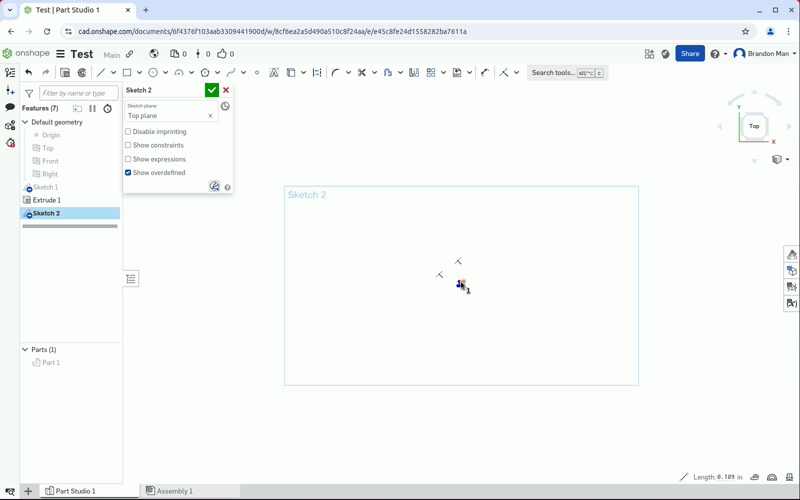
scroll(-6)
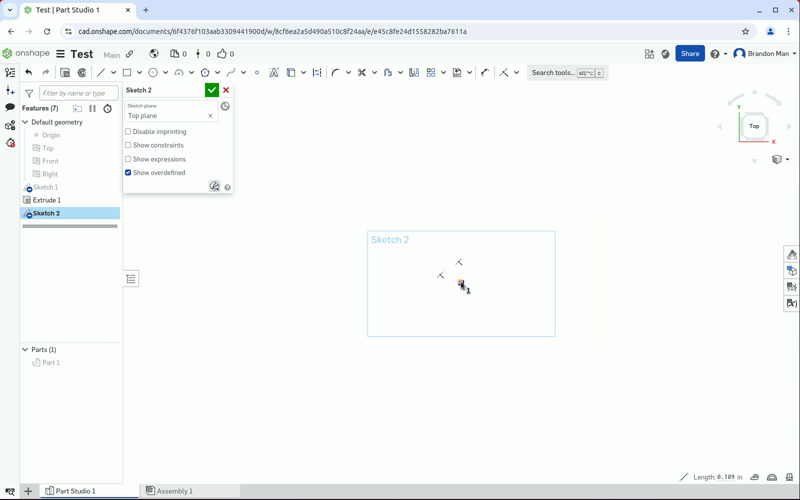
scroll(-6)
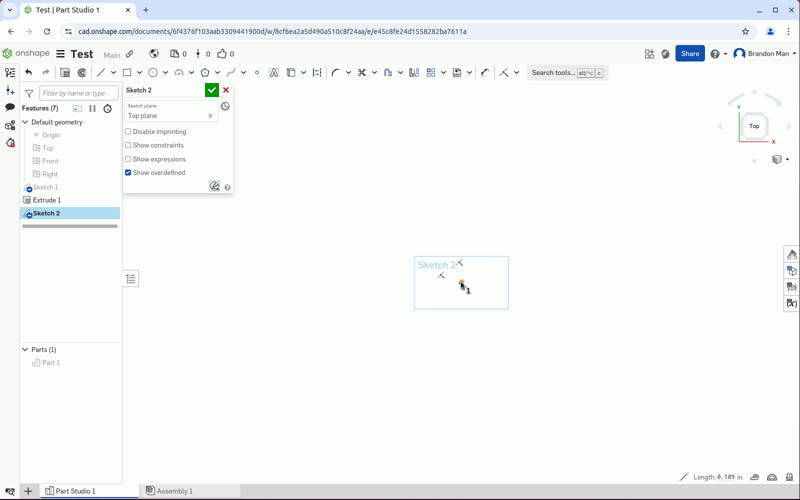
mouse_move(73, 352)
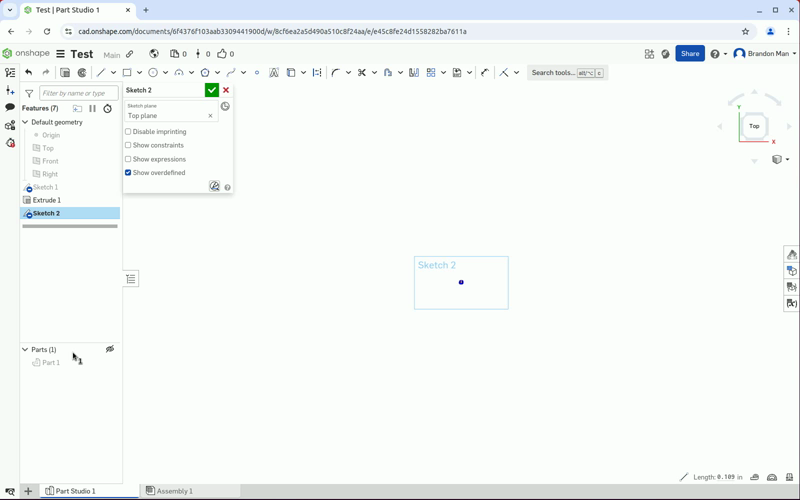
key(shift+y)
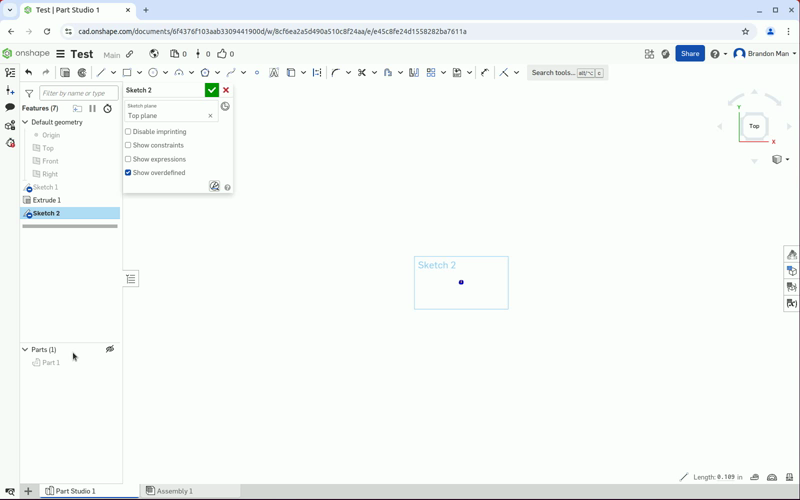
key(shift+e)
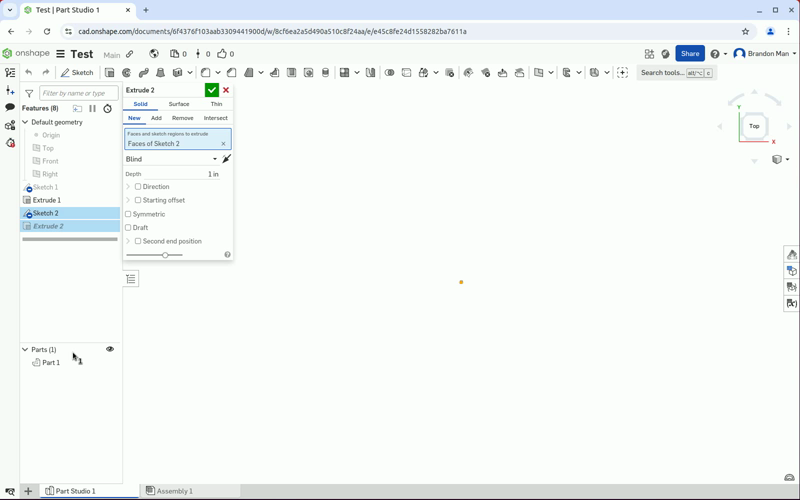
mouse_move(143, 106)
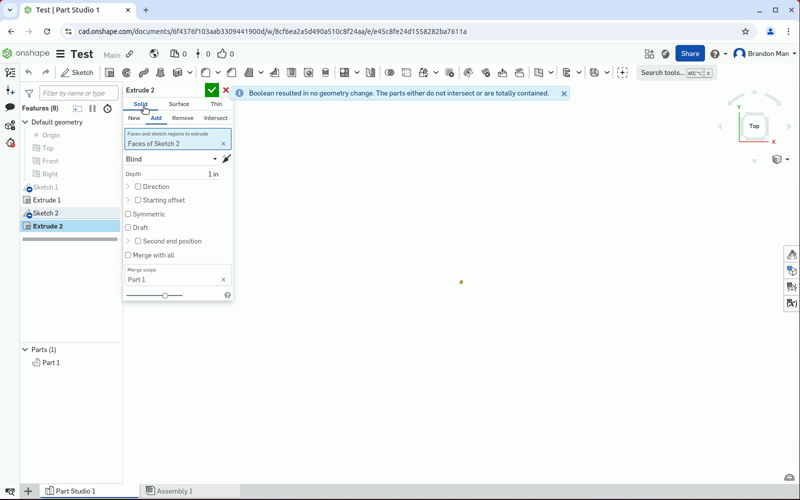
click(143, 106)
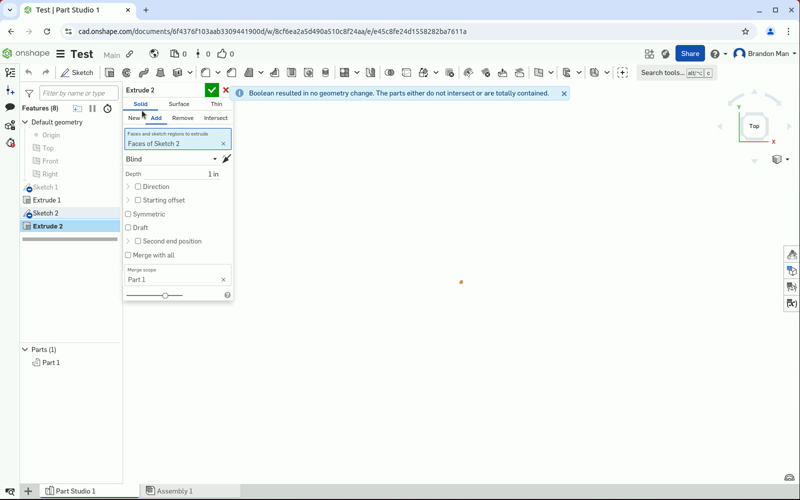
mouse_move(137, 120)
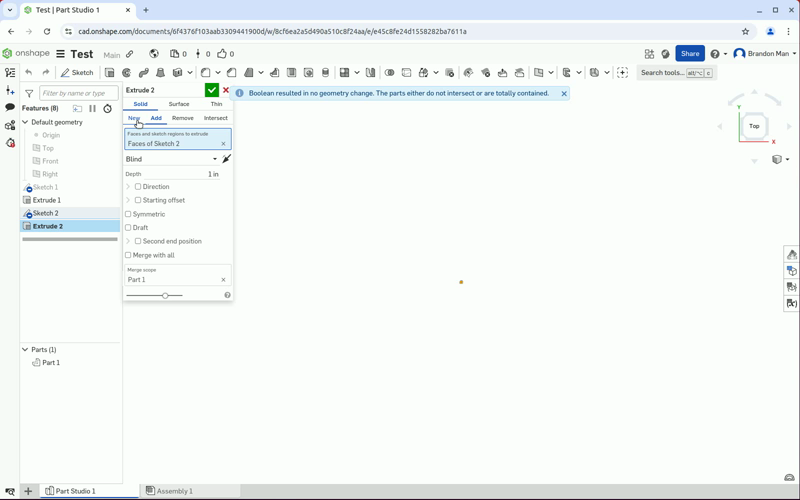
click(137, 120)
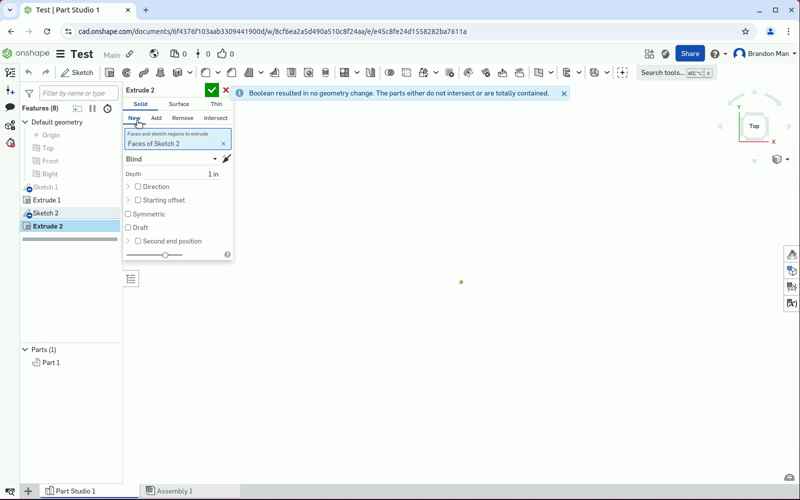
key(tab, 4)
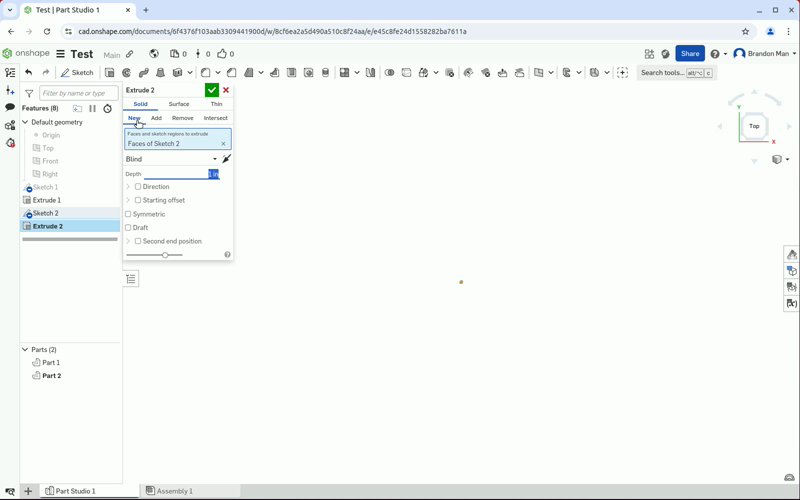
text(2.166)
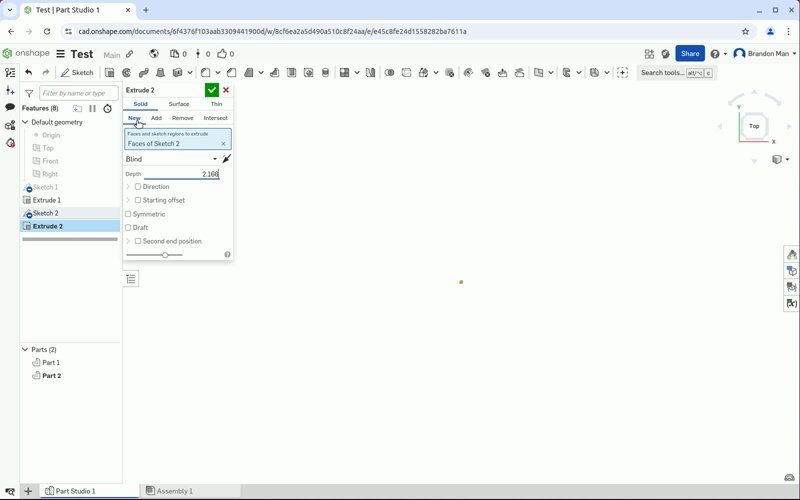
key(enter)
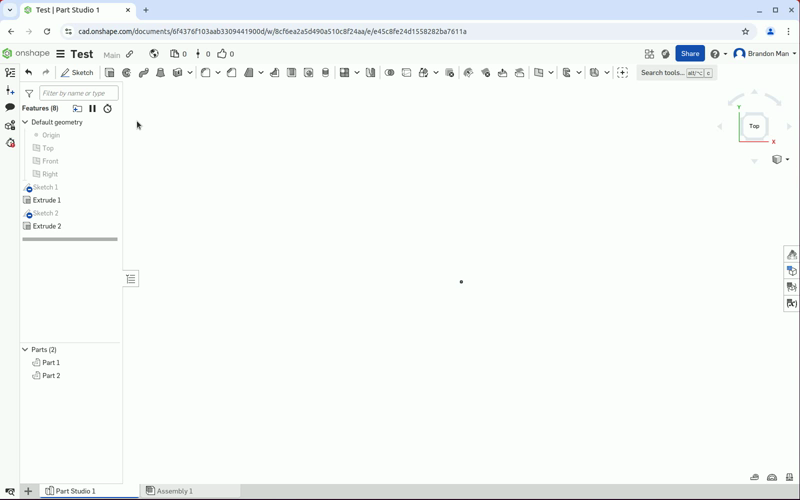
key(shift+h)
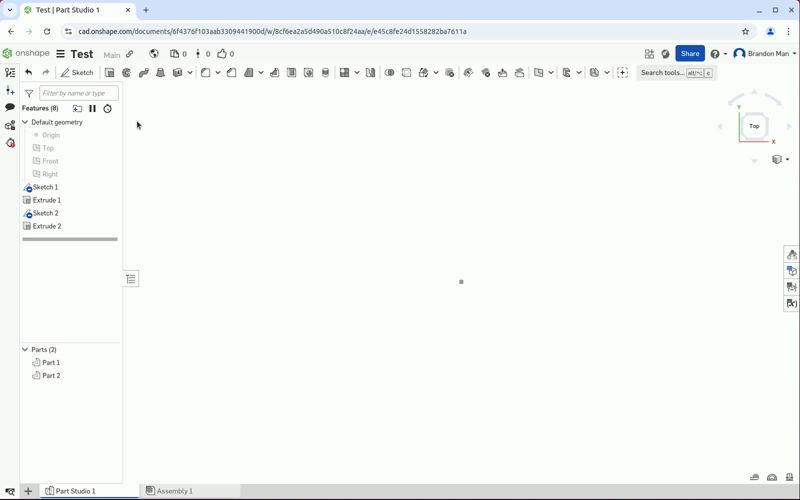
key(shift+h)
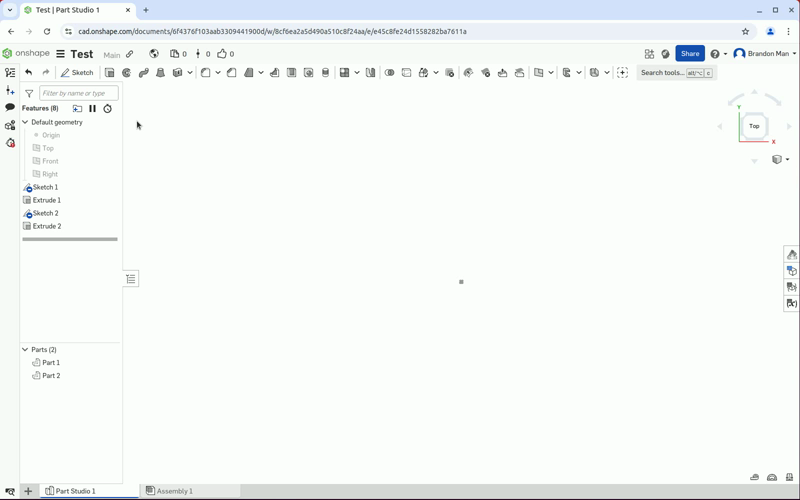
key(shift+7)
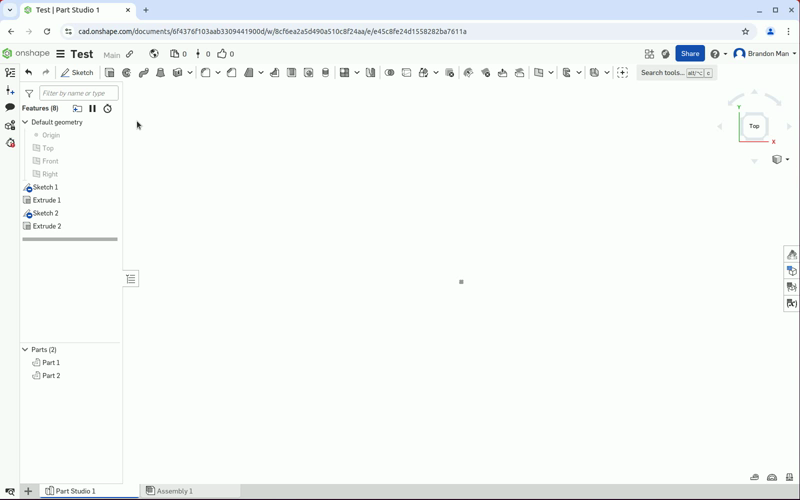
key(up, 3)
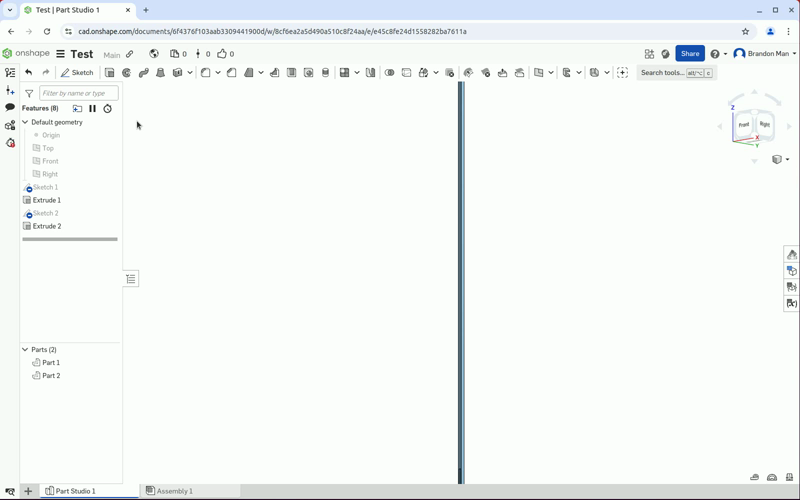
key(left, 3)
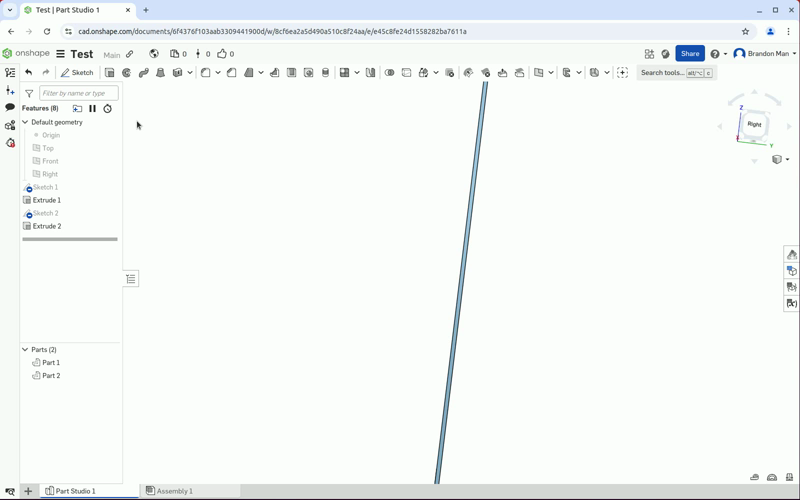
key(right, 3)
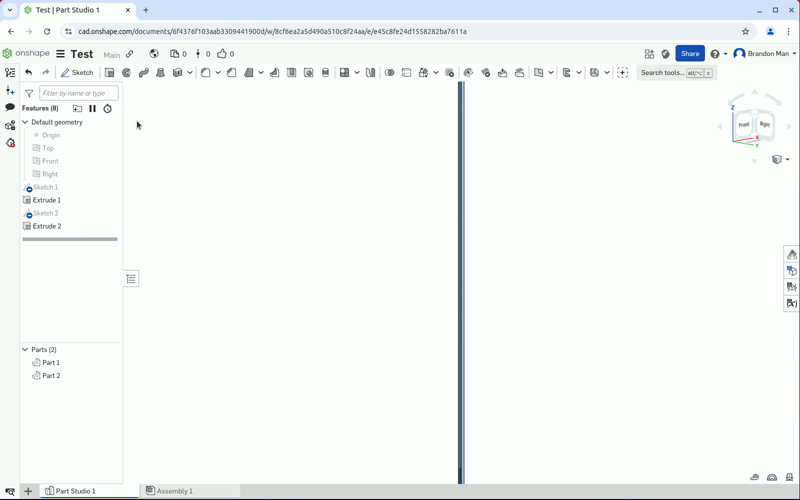
key(down, 3)
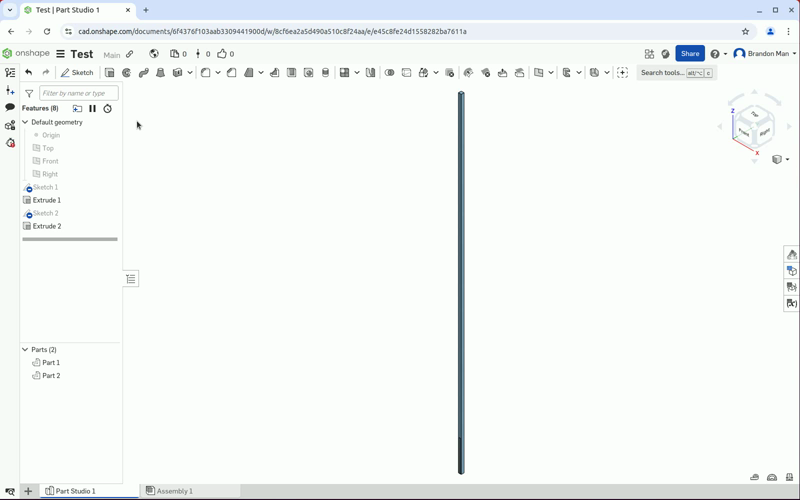
mouse_move(73, 189)
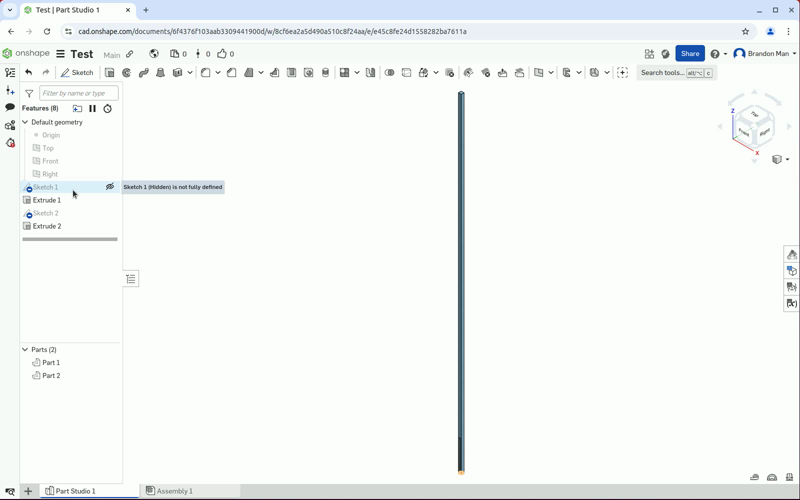
click(73, 189)